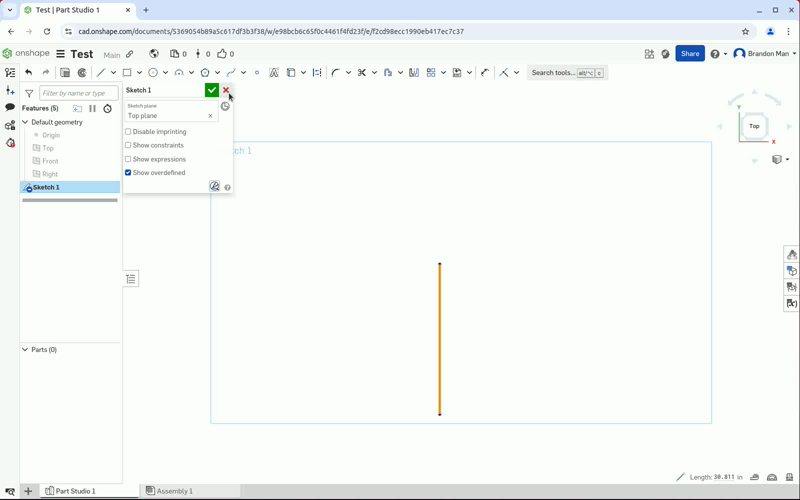
key(shift+h)
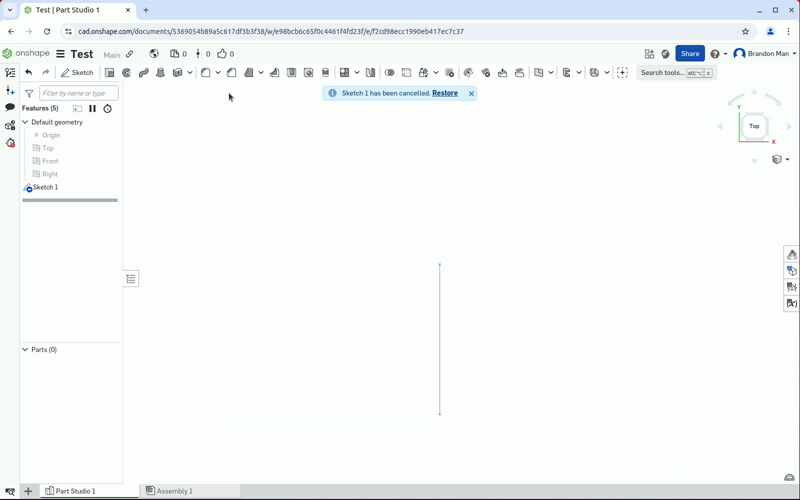
key(shift+s)
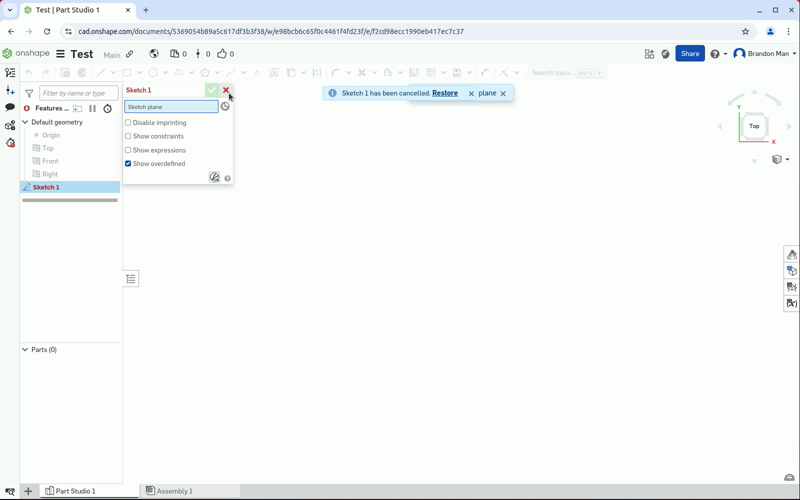
mouse_move(73, 150)
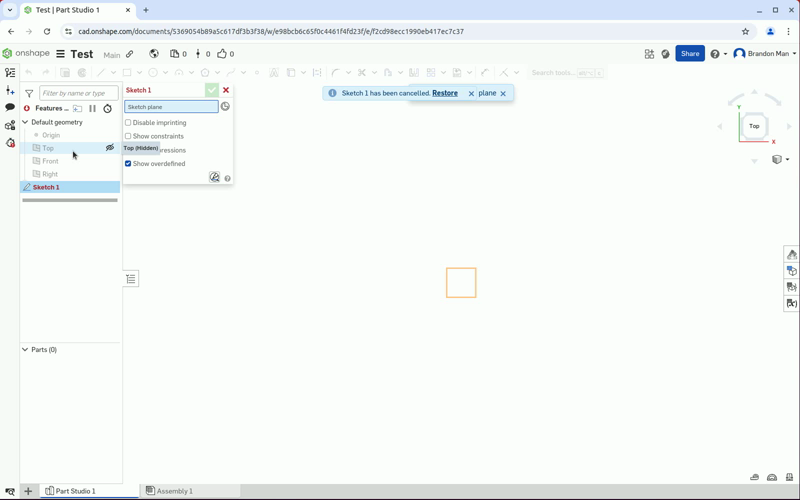
click(73, 150)
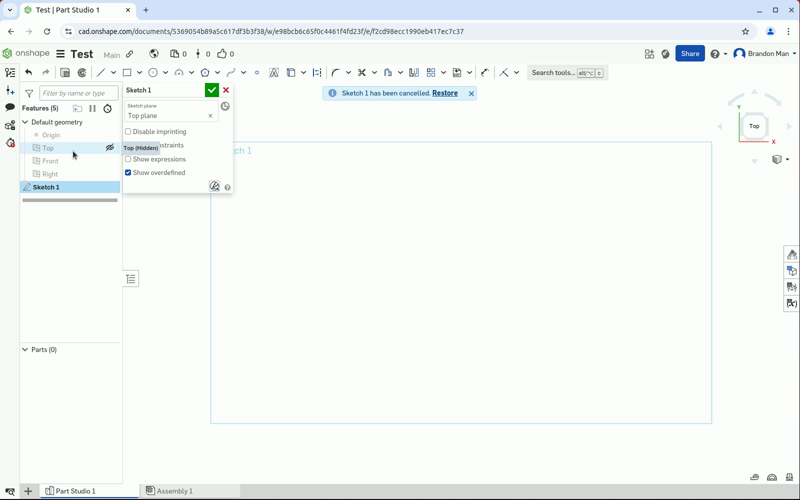
mouse_move(73, 352)
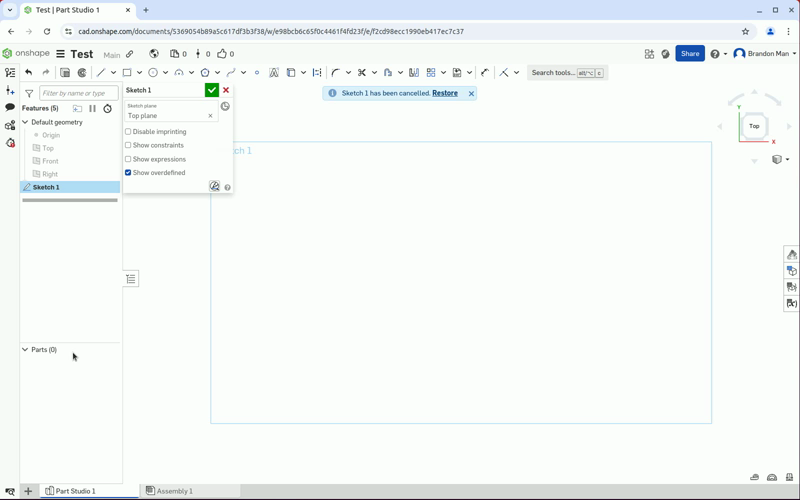
key(y)
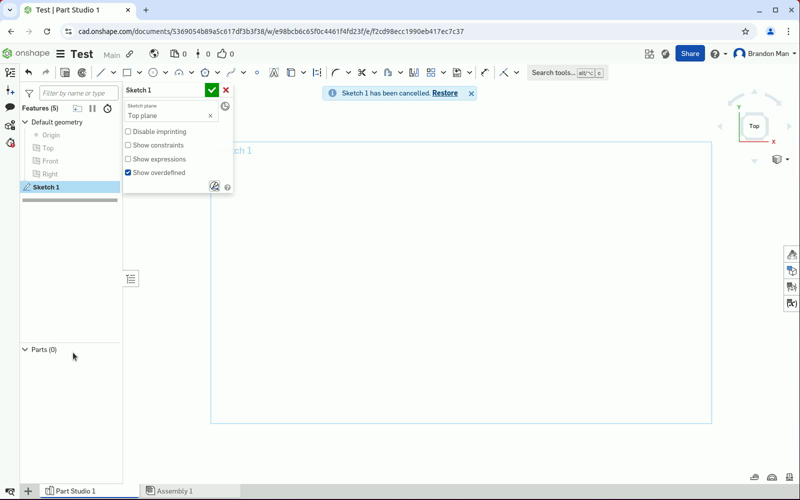
key(l)
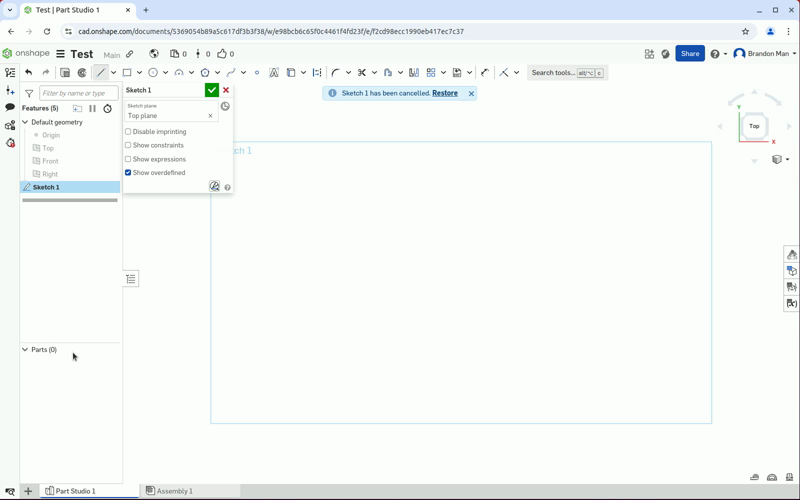
key_down(shift)
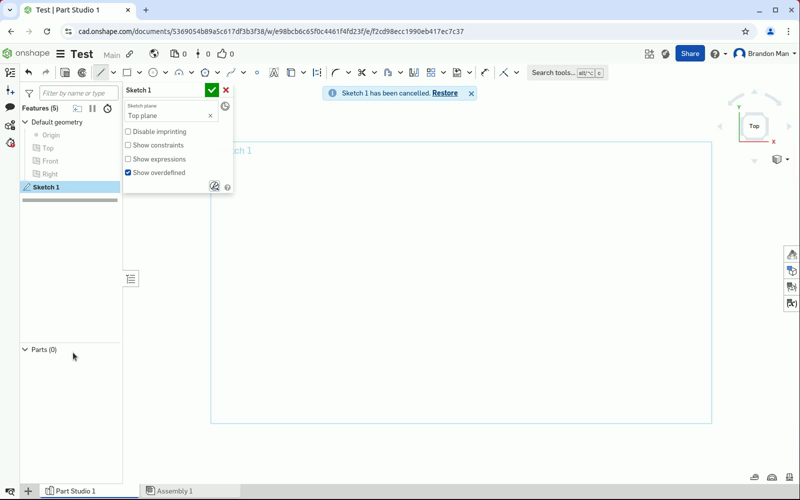
mouse_move(510, 286)
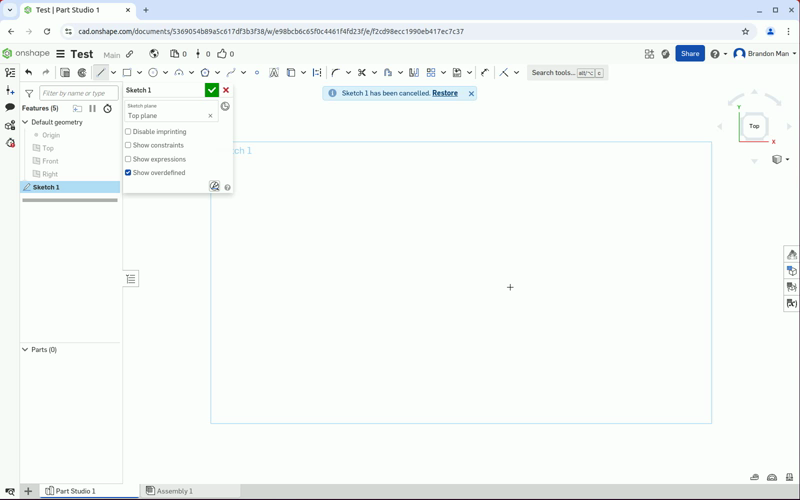
click(510, 286)
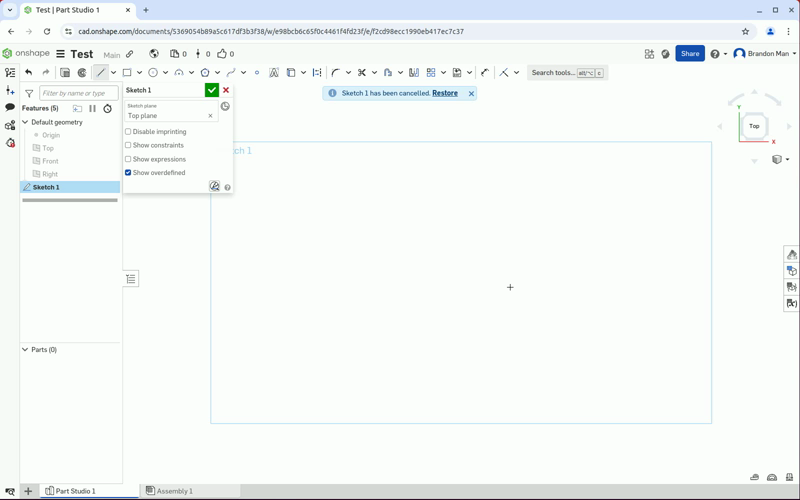
key_up(shift)
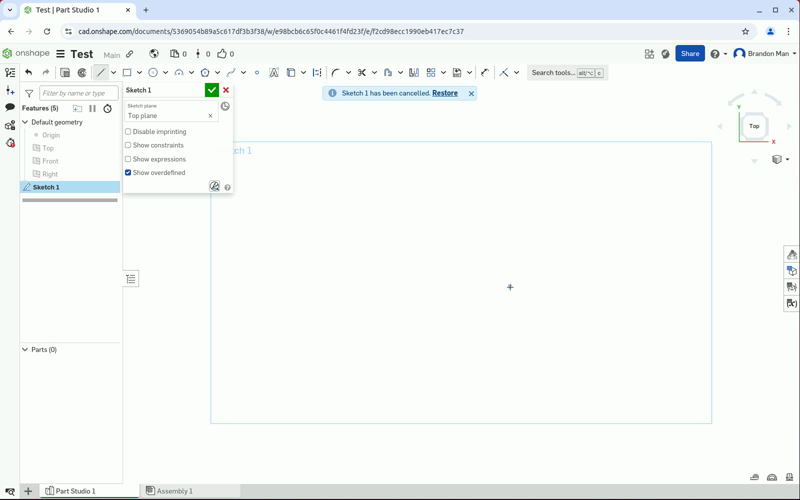
key_down(shift)
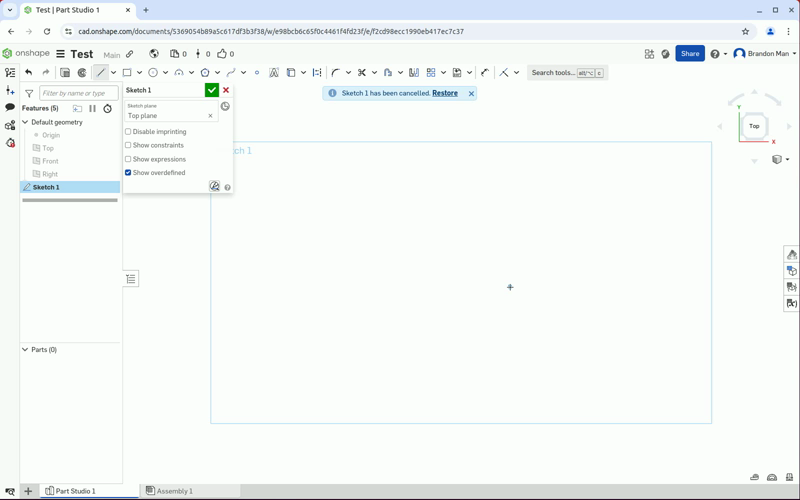
mouse_move(540, 286)
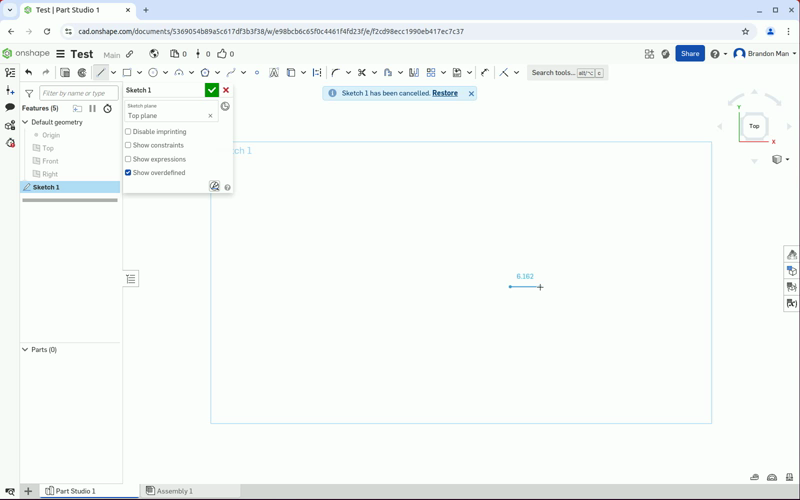
mouse_move(525, 286)
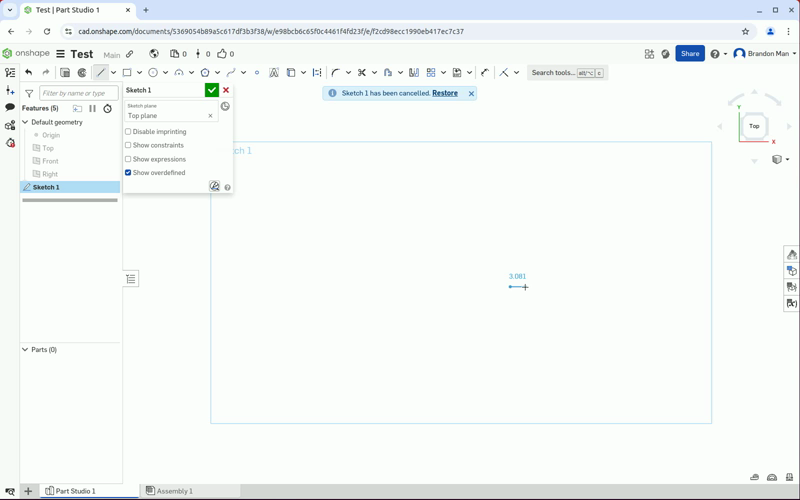
click(525, 286)
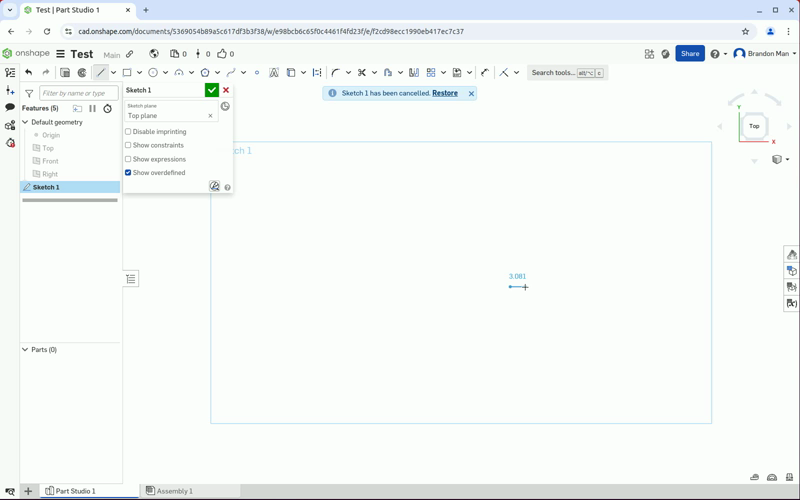
key_up(shift)
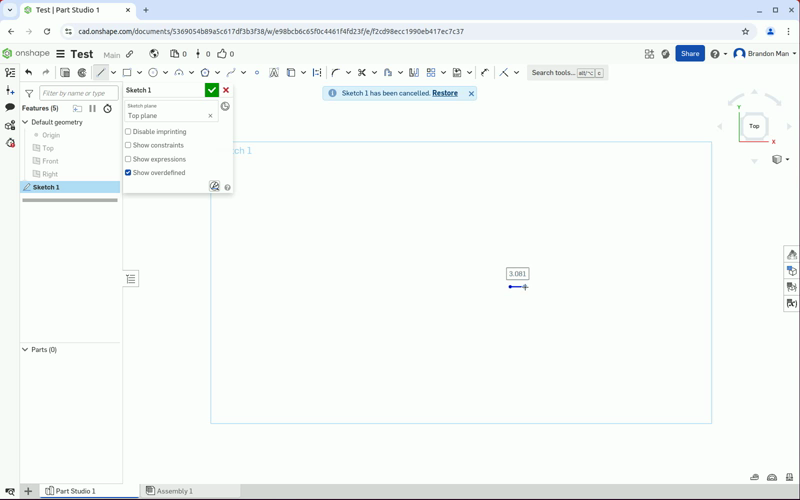
key_down(shift)
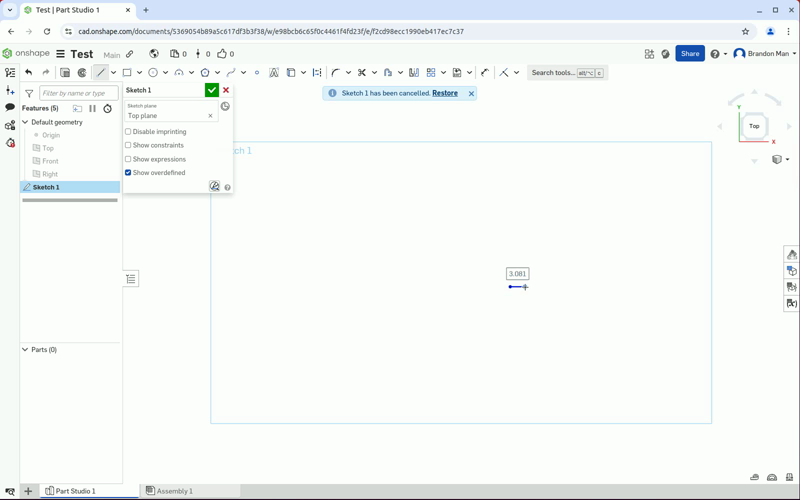
mouse_move(555, 286)
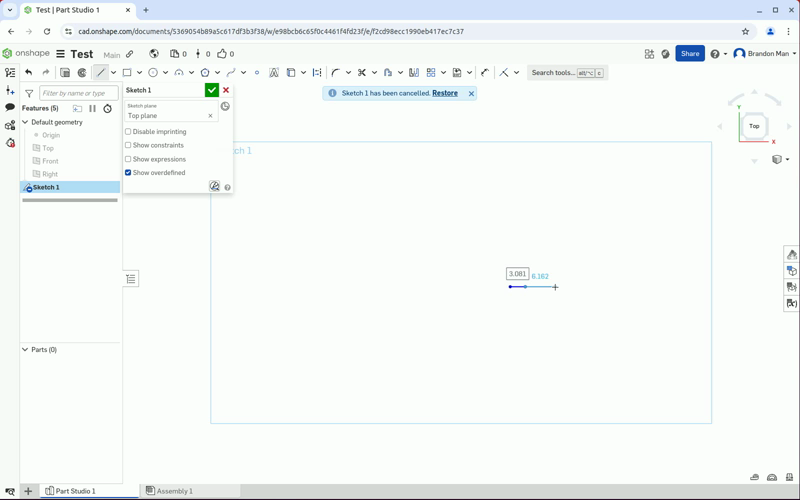
mouse_move(525, 246)
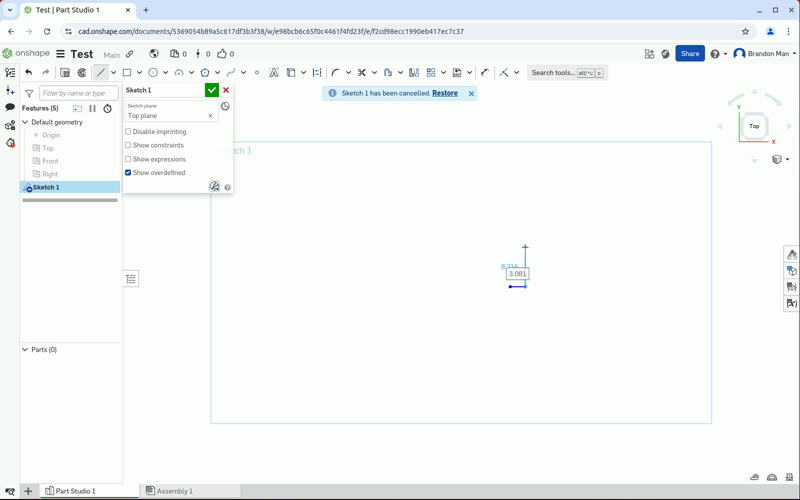
click(525, 246)
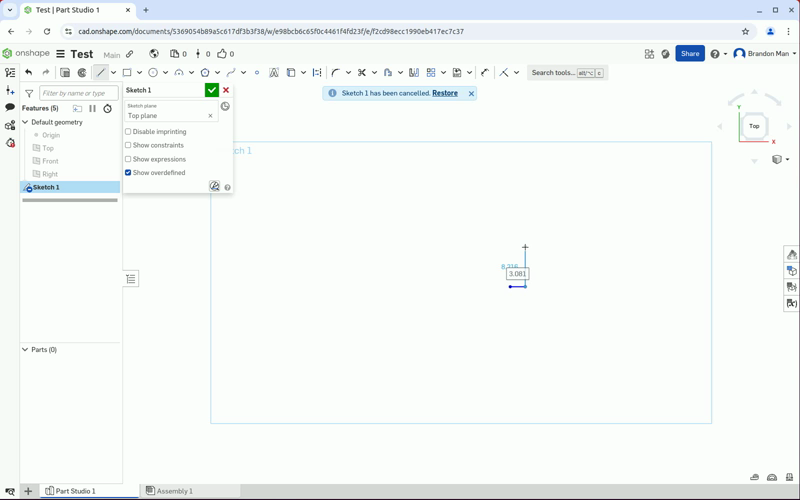
key_up(shift)
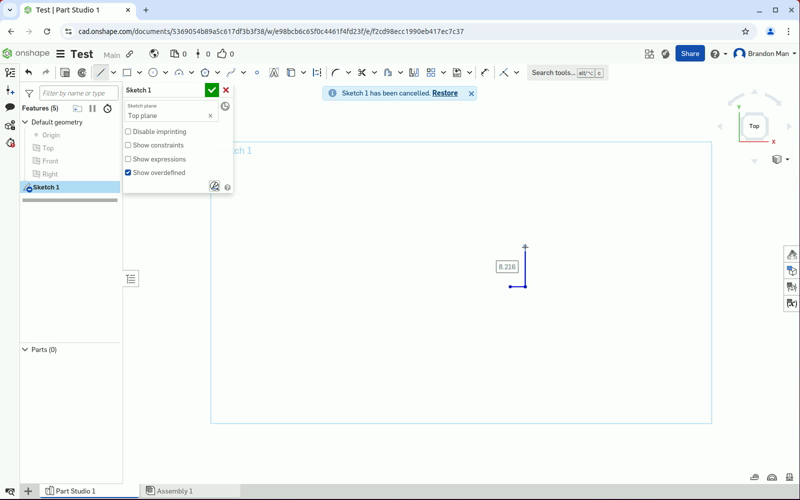
key_down(shift)
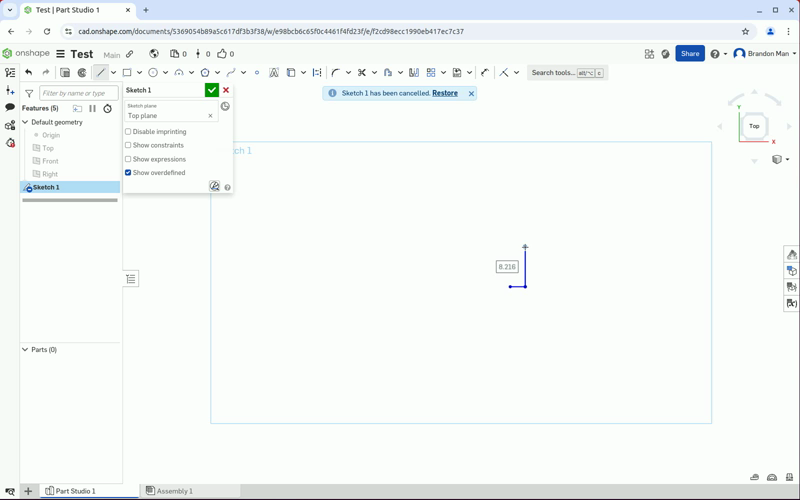
mouse_move(555, 246)
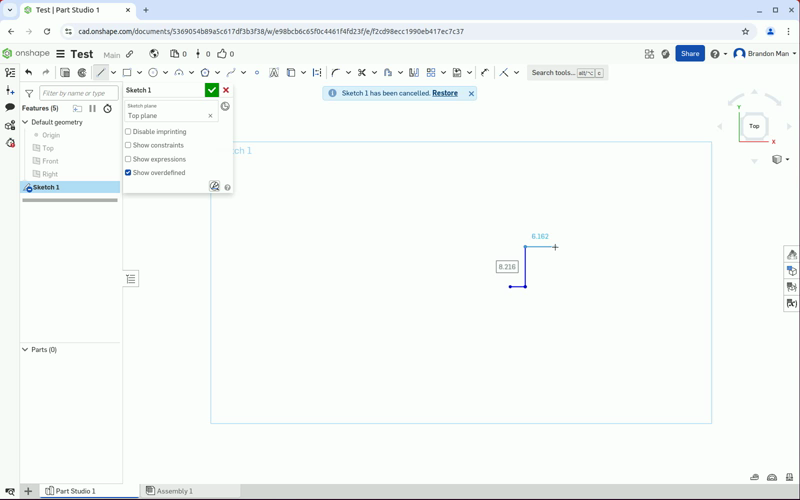
mouse_move(519, 246)
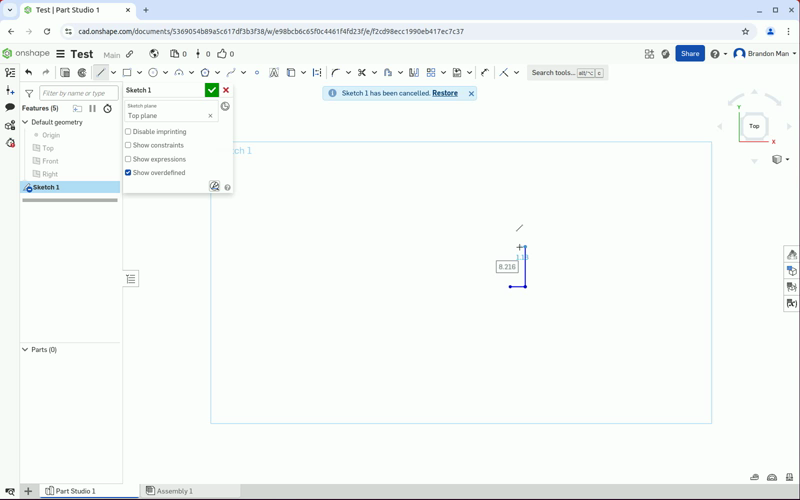
scroll(6)
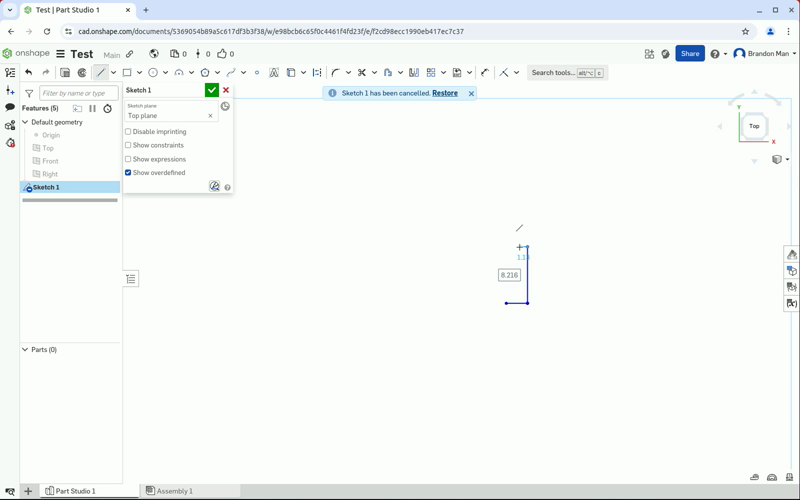
scroll(6)
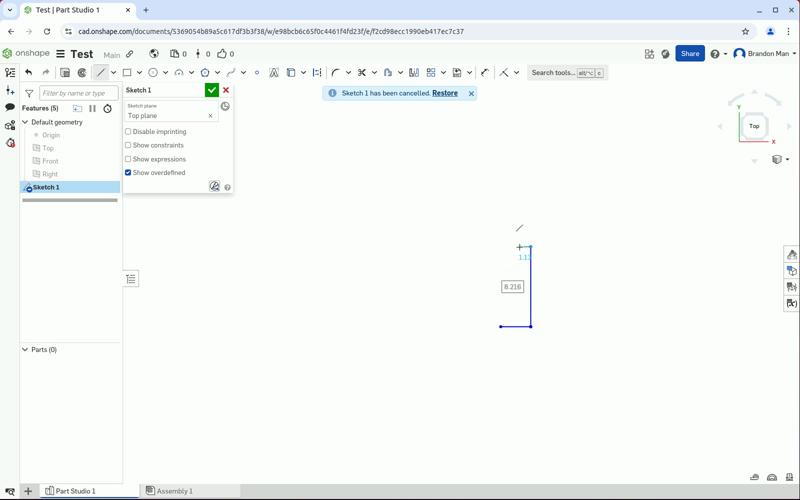
scroll(6)
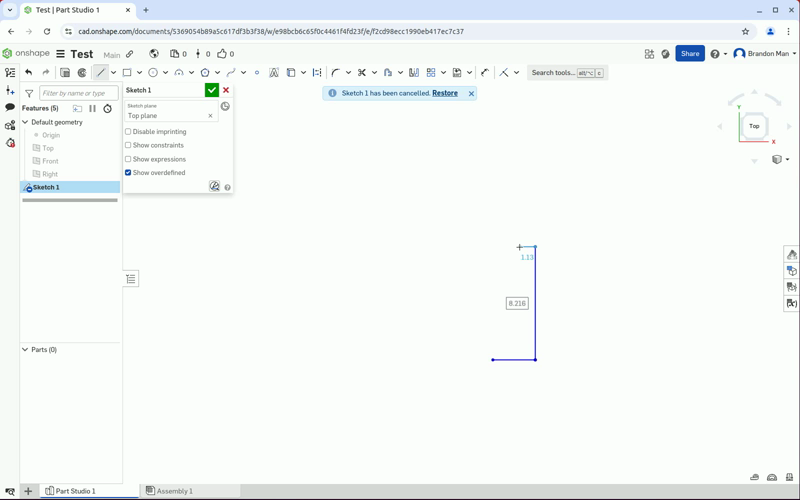
scroll(6)
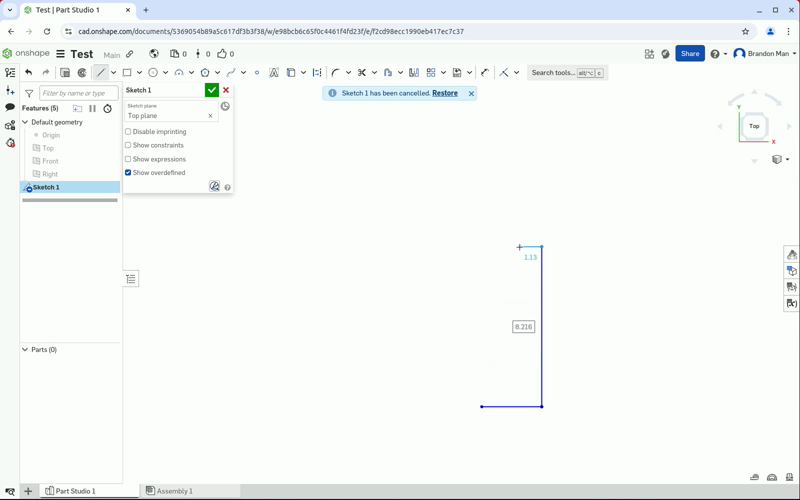
scroll(6)
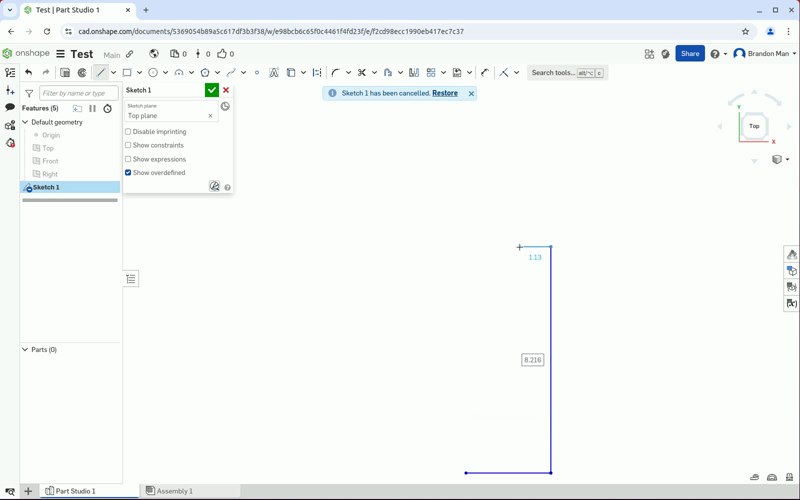
scroll(6)
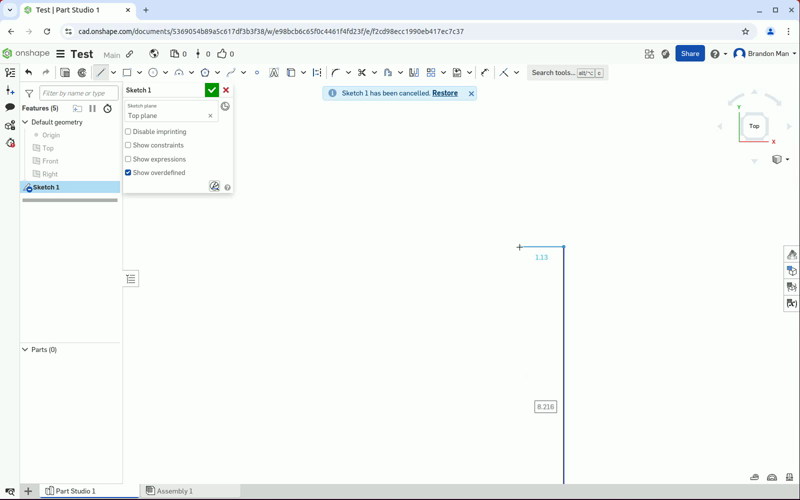
scroll(6)
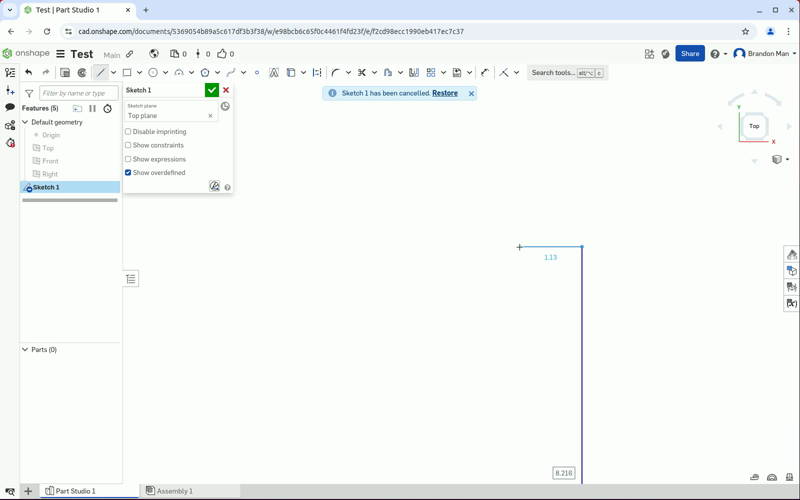
click(519, 246)
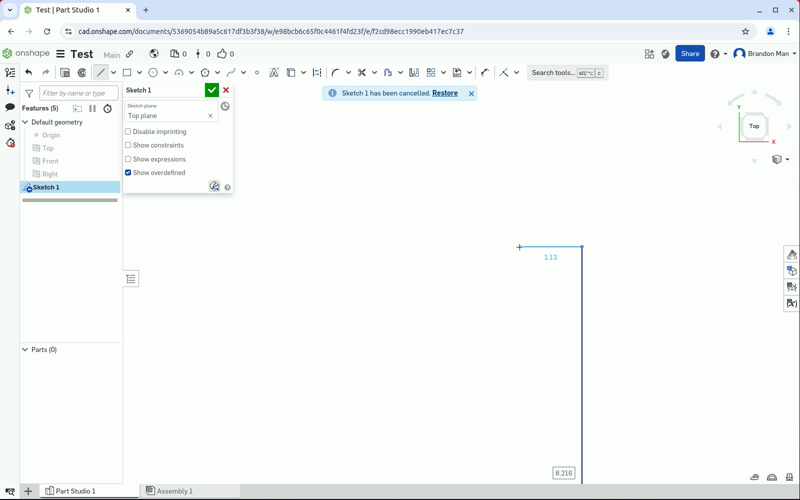
scroll(-6)
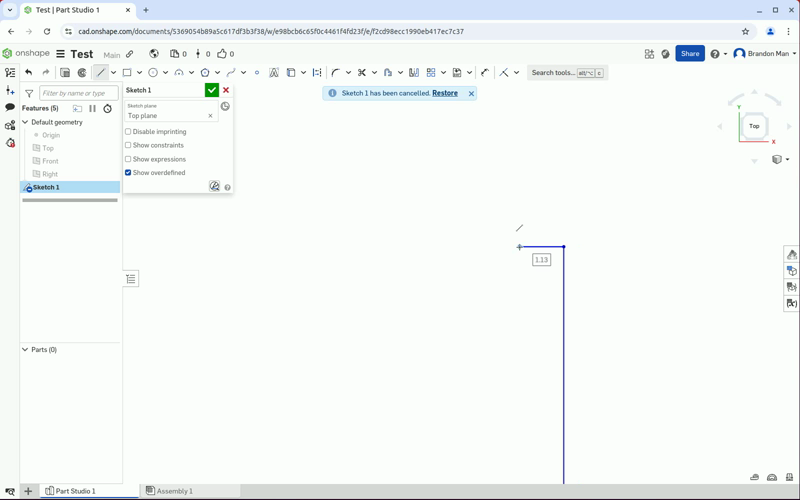
scroll(-6)
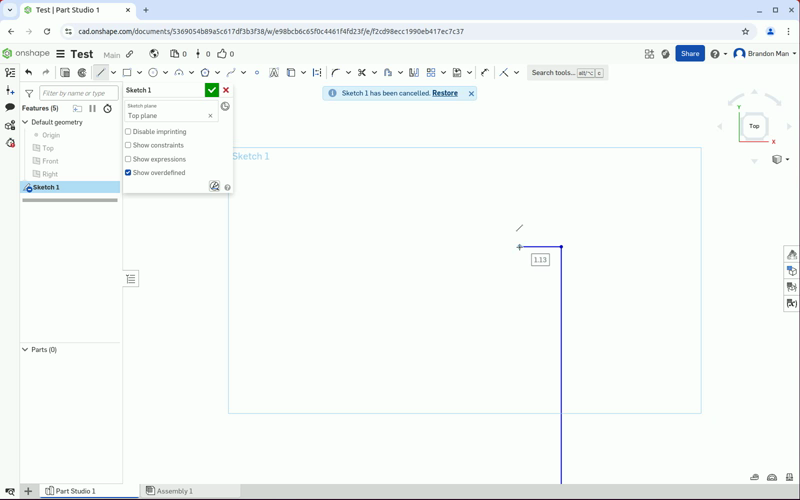
scroll(-6)
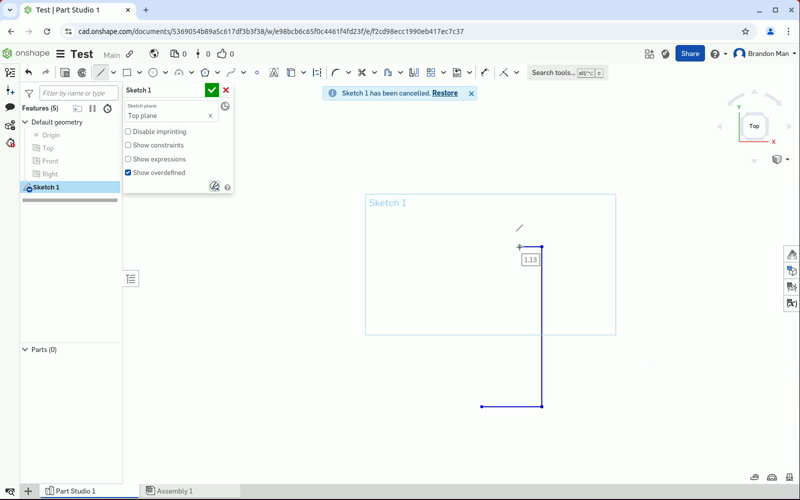
scroll(-6)
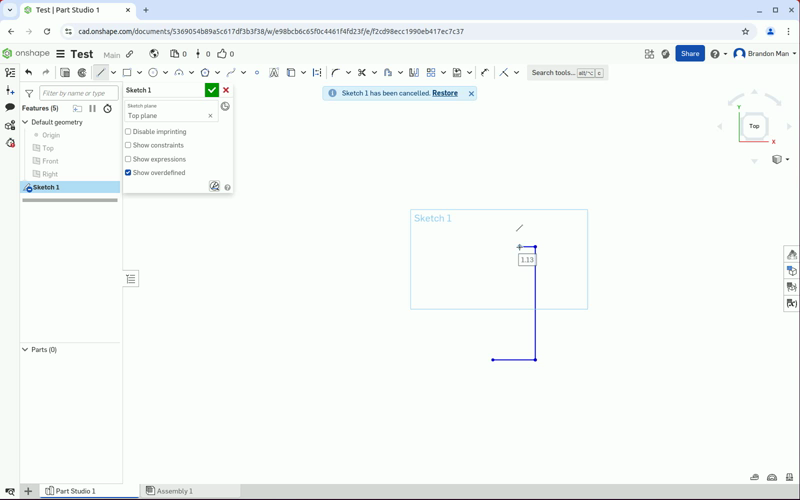
scroll(-6)
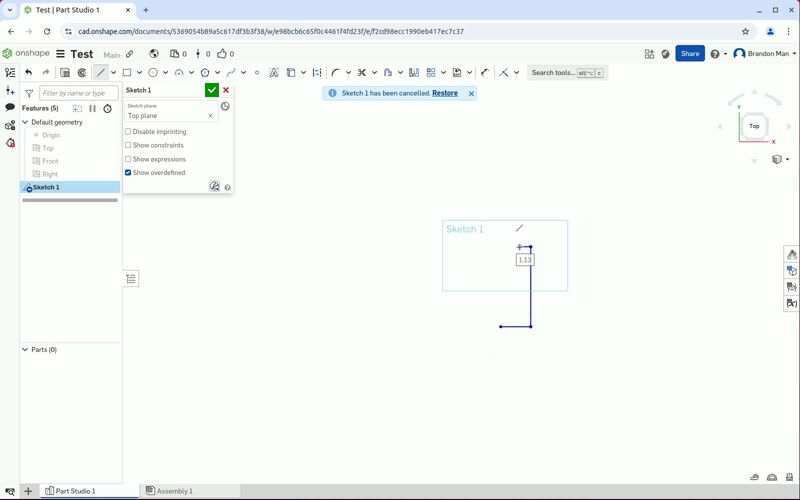
scroll(-6)
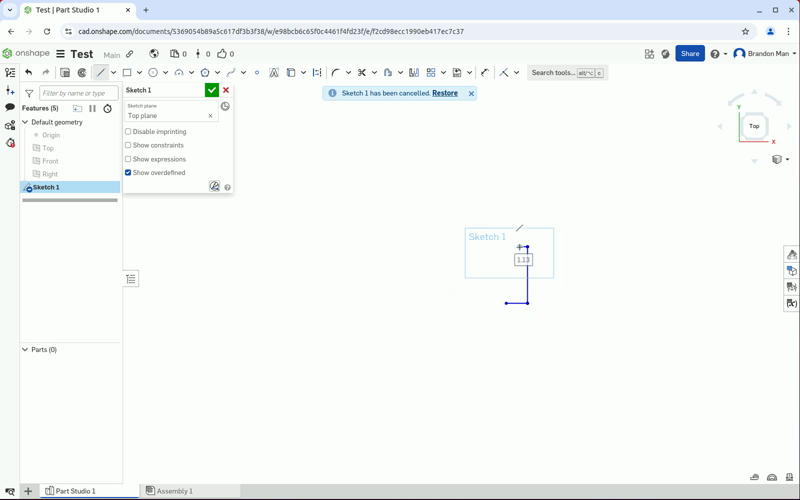
scroll(-6)
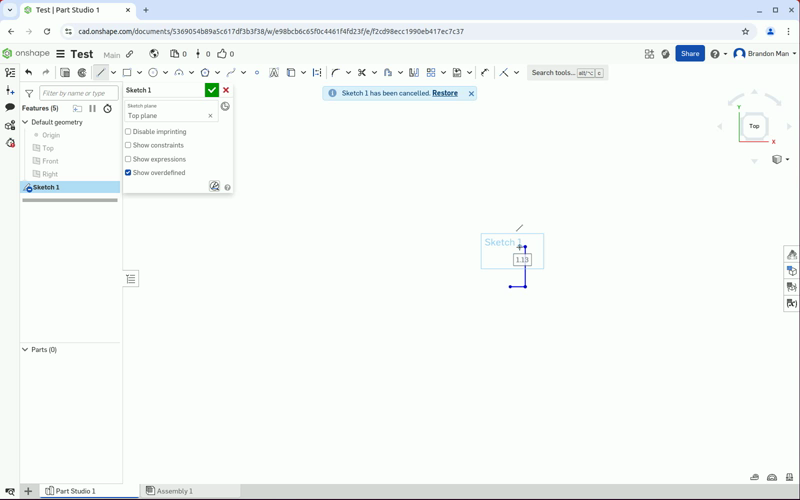
key_up(shift)
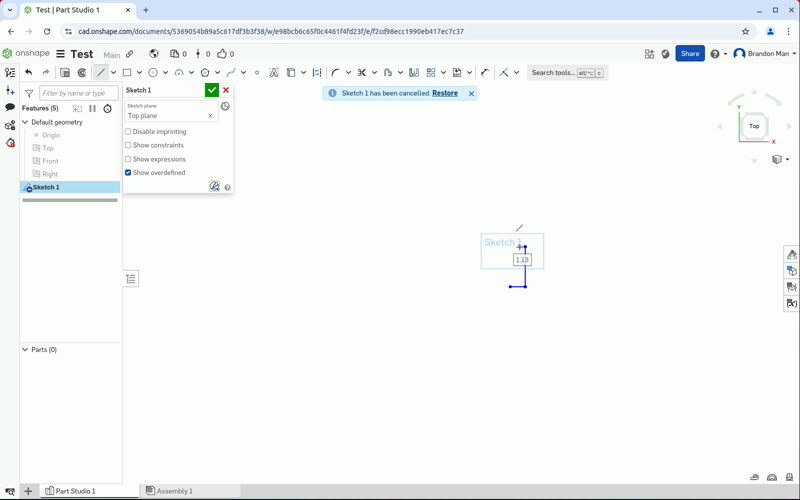
key(esc)
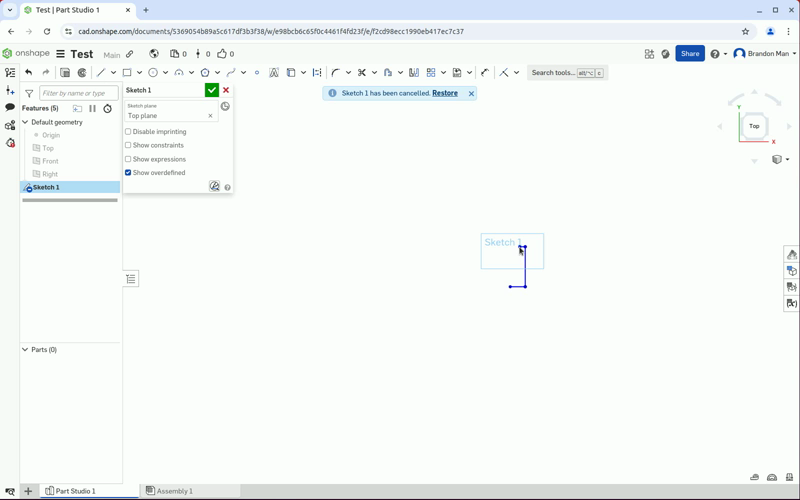
key(a)
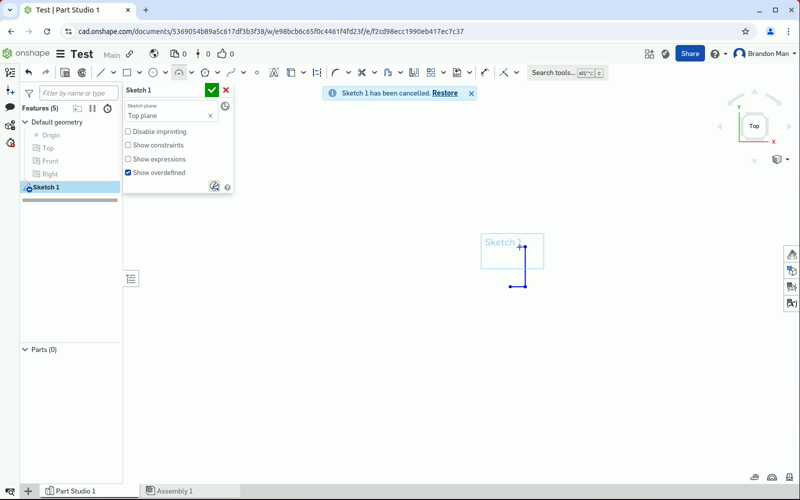
mouse_move(519, 246)
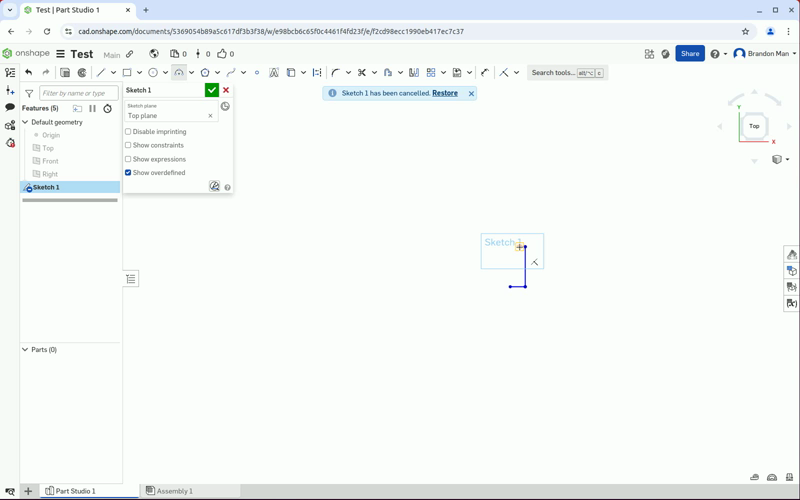
click(519, 246)
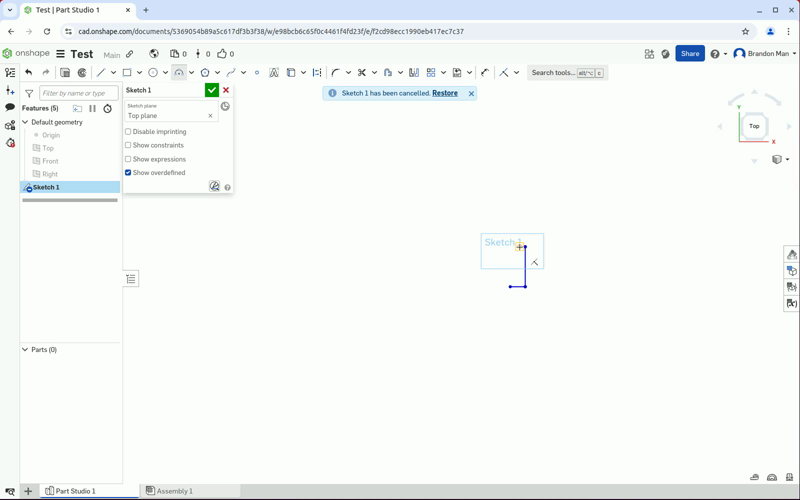
key_down(shift)
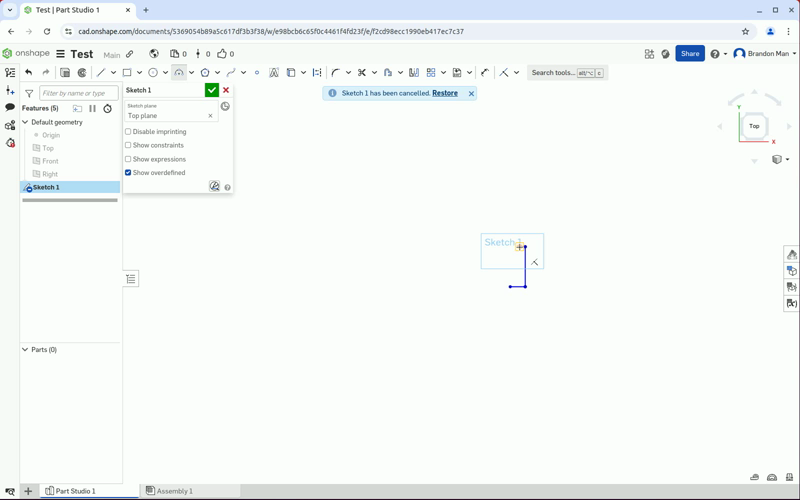
mouse_move(510, 256)
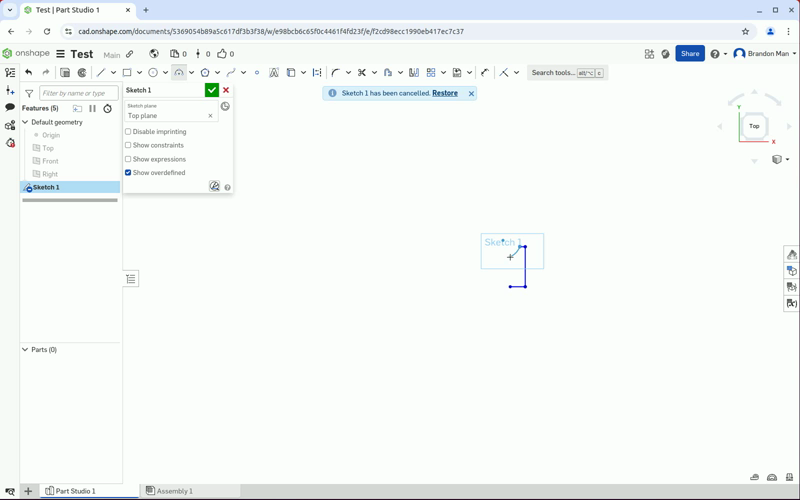
click(510, 256)
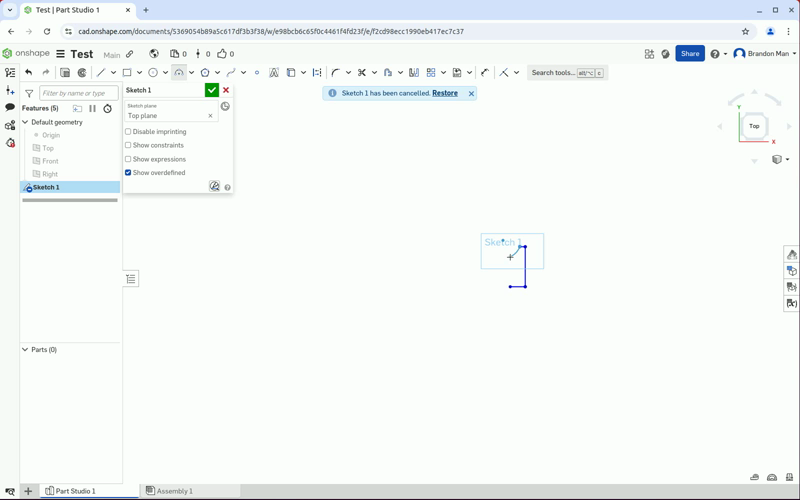
mouse_move(513, 249)
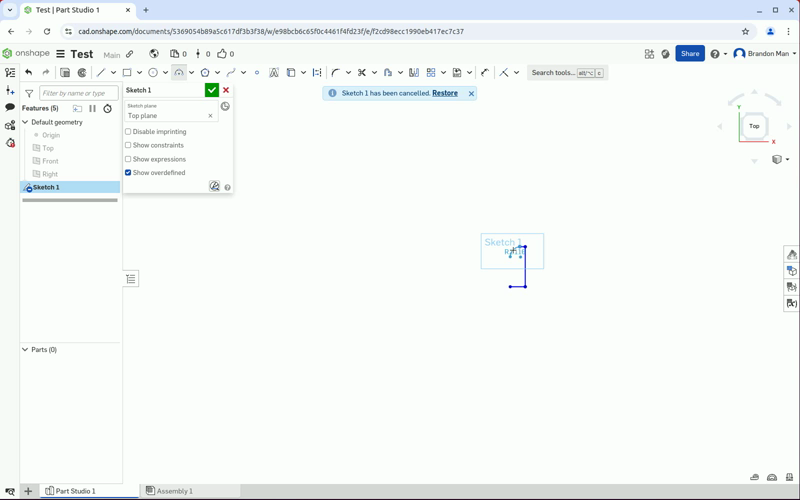
click(513, 249)
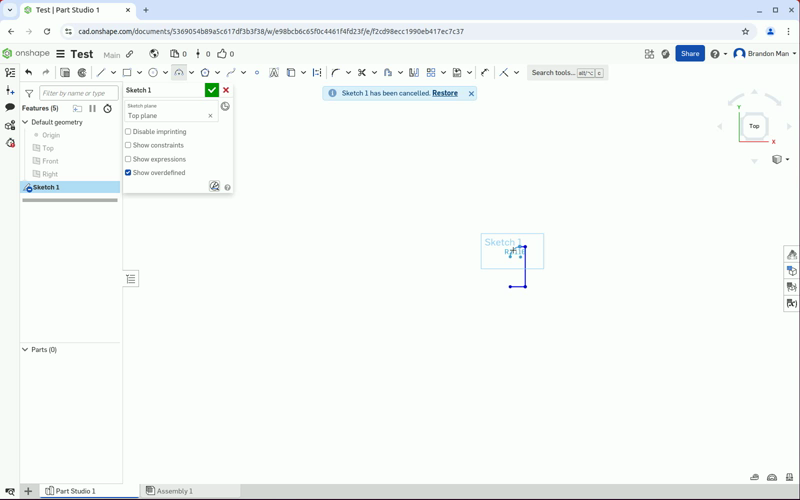
key_up(shift)
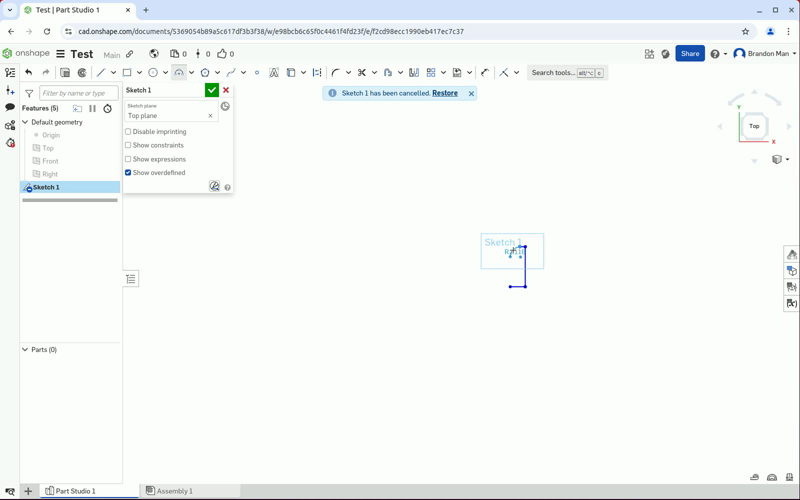
key(esc)
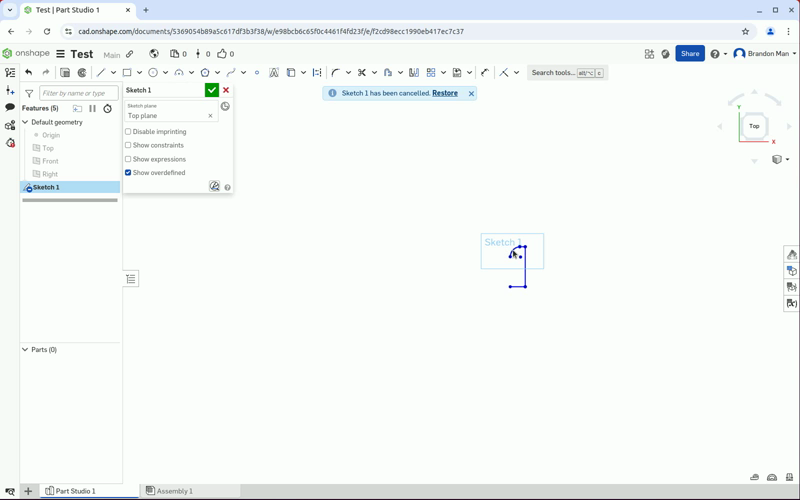
key(l)
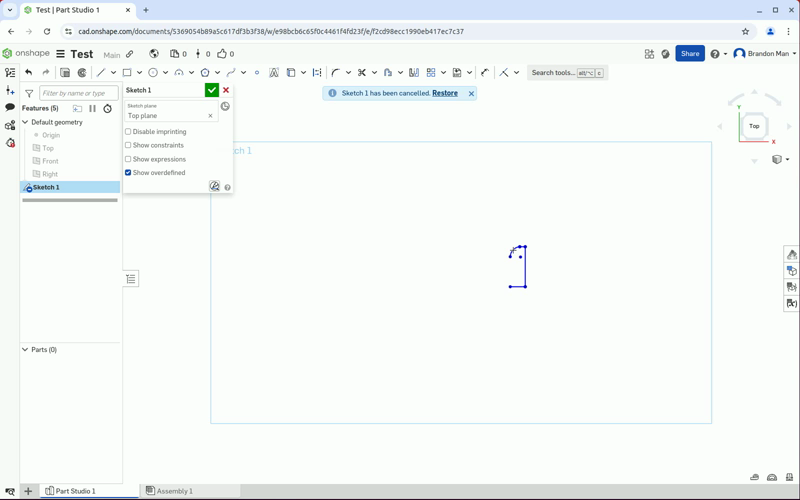
mouse_move(510, 256)
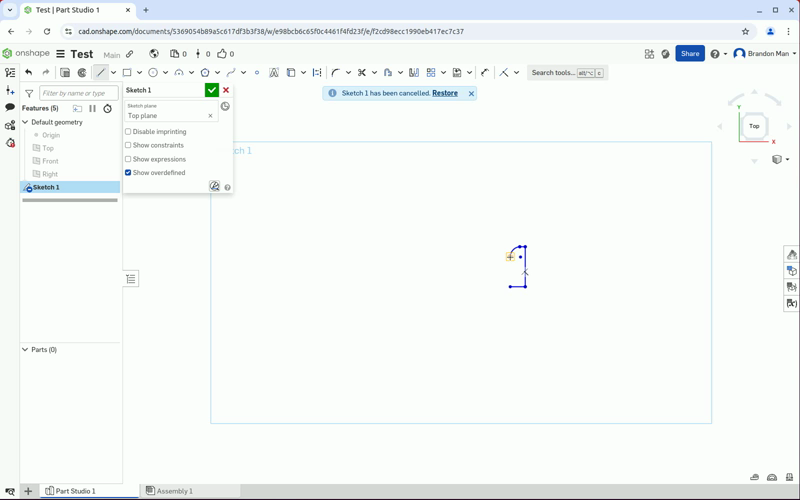
click(510, 256)
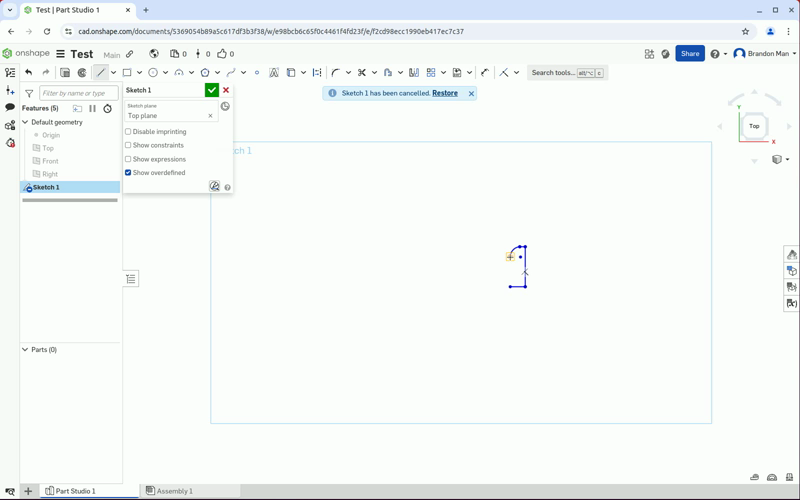
key_down(shift)
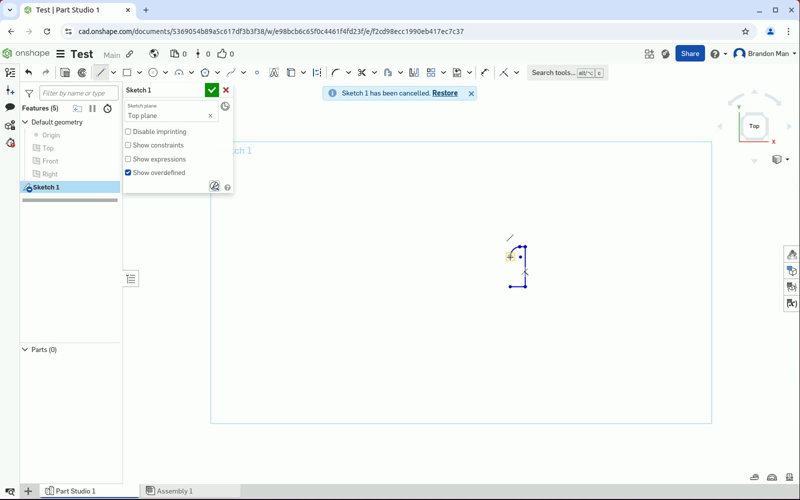
mouse_move(540, 256)
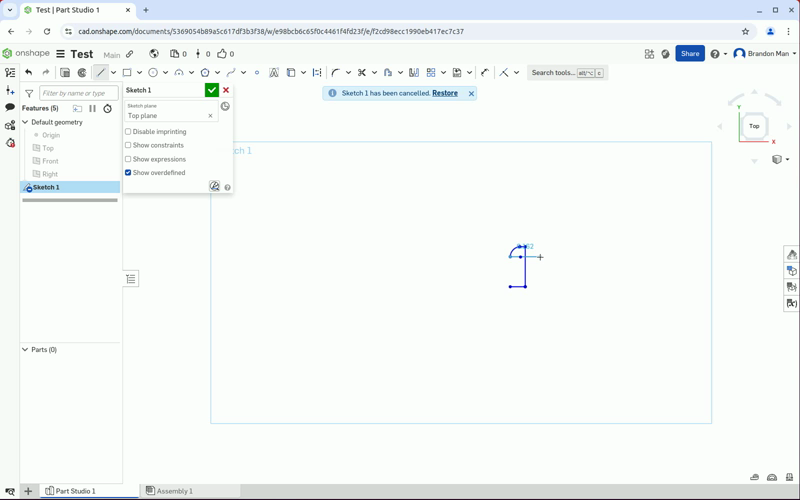
mouse_move(510, 271)
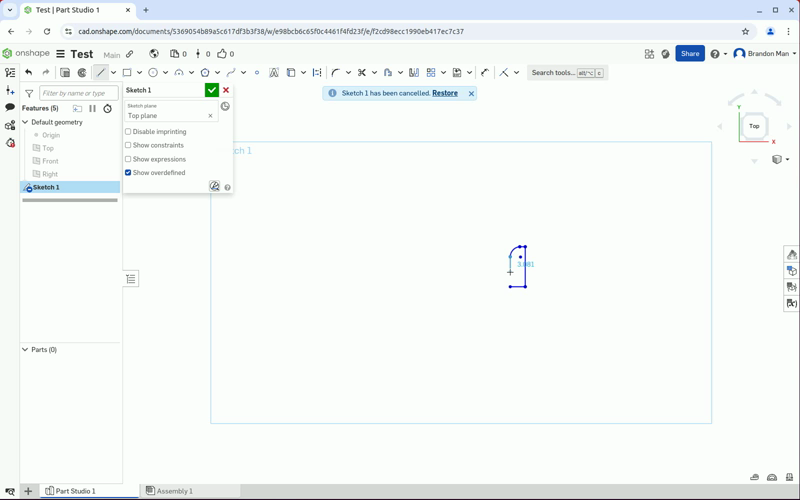
click(510, 271)
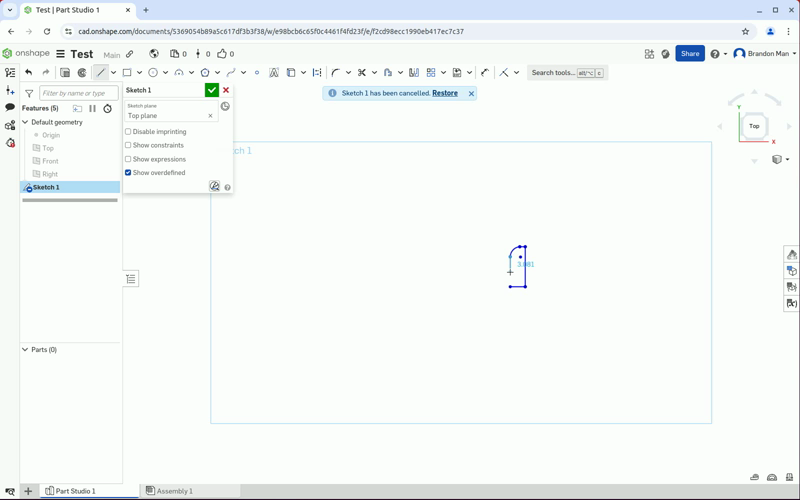
key_up(shift)
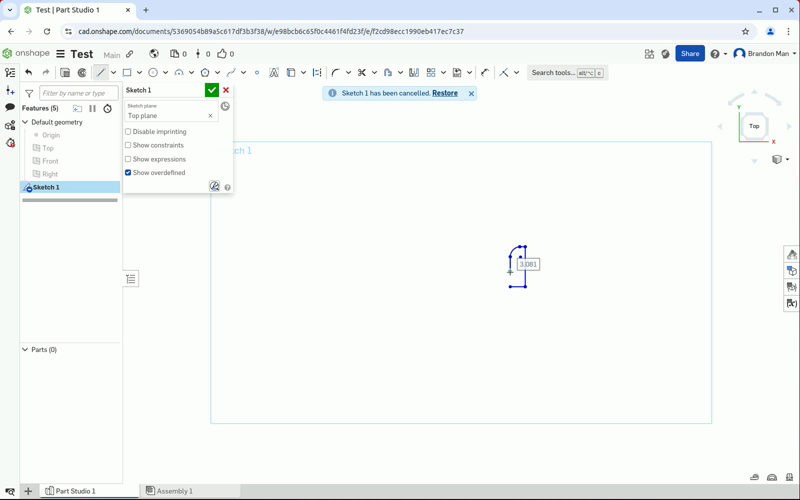
mouse_move(540, 271)
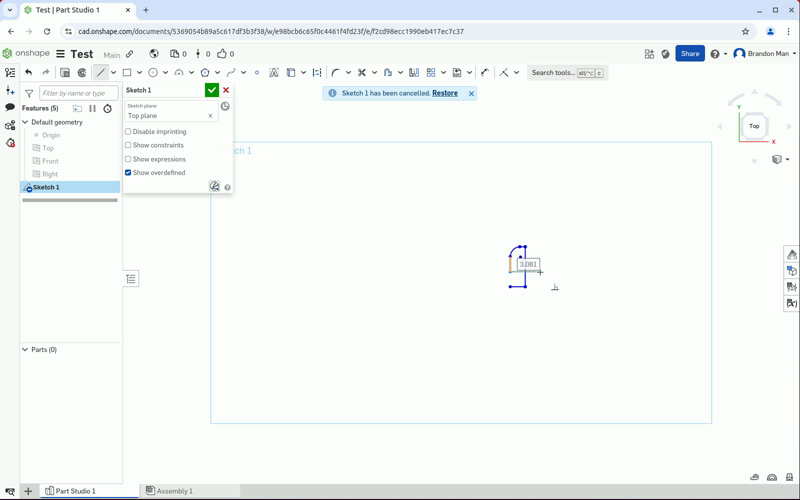
key_down(shift)
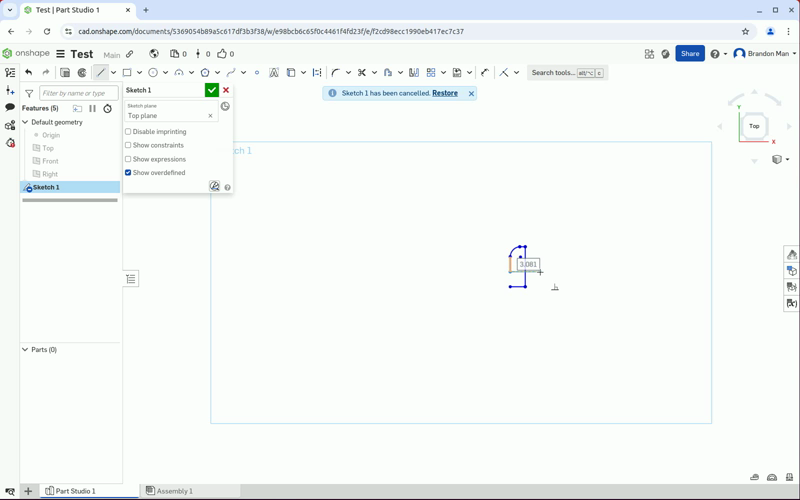
mouse_move(510, 286)
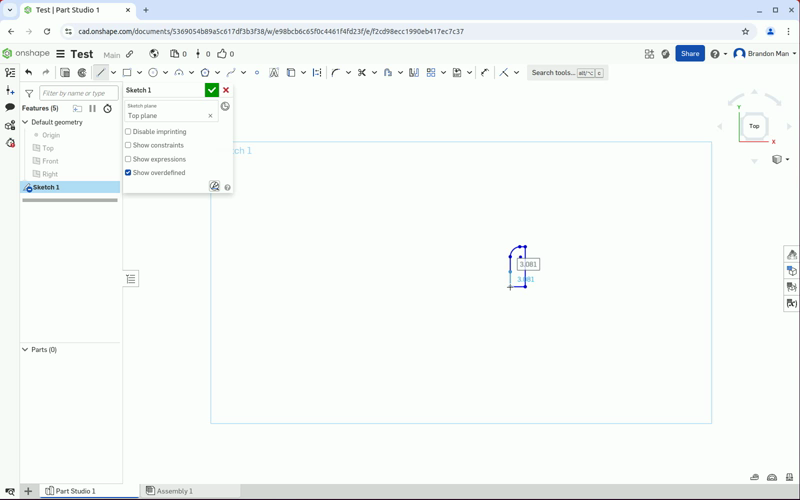
key_up(shift)
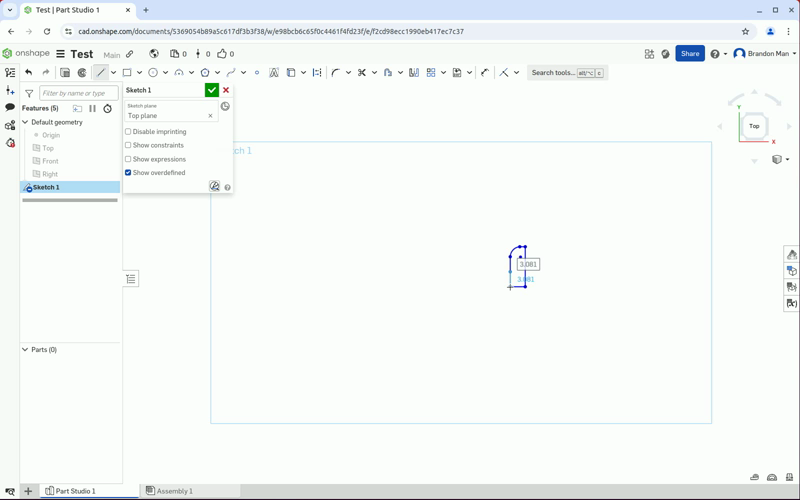
click(510, 286)
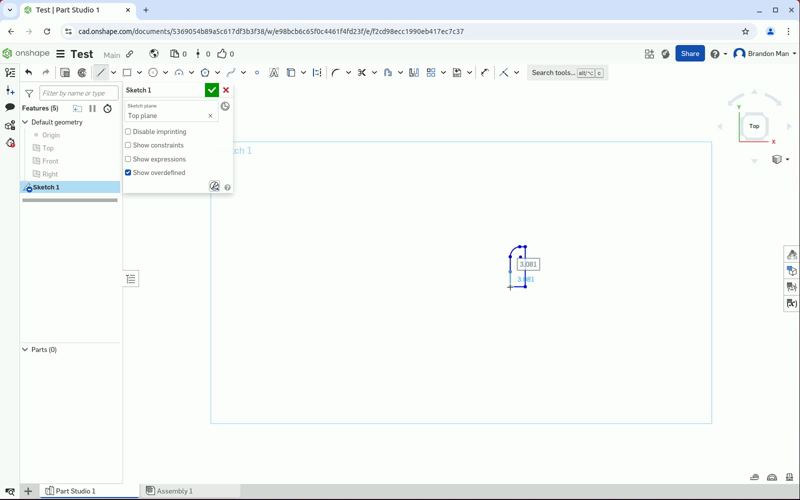
key(esc)
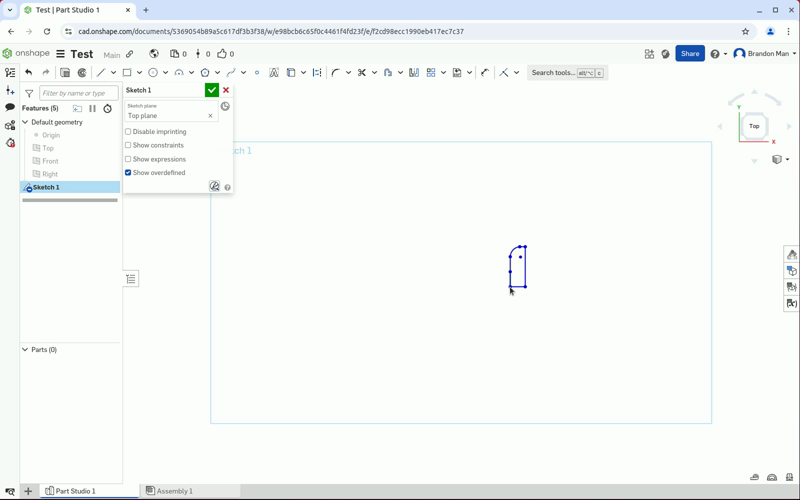
mouse_move(510, 267)
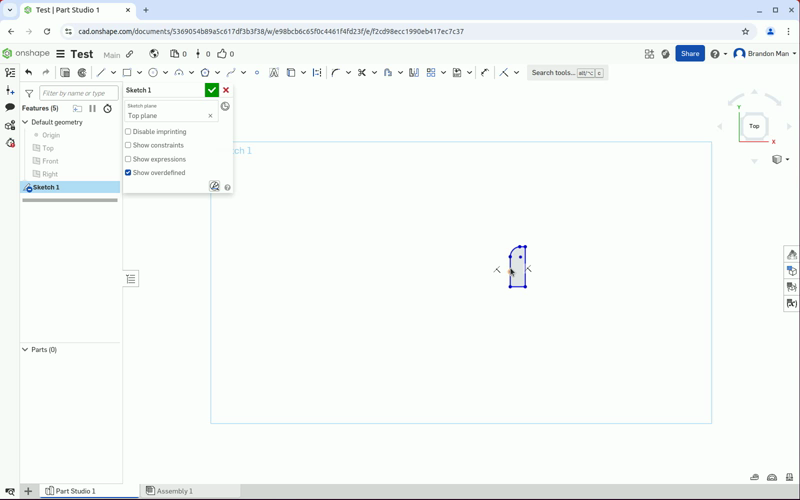
scroll(6)
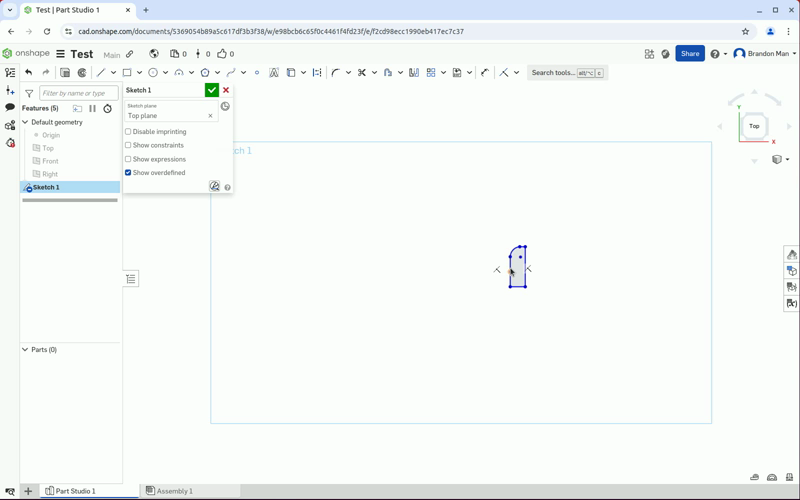
scroll(6)
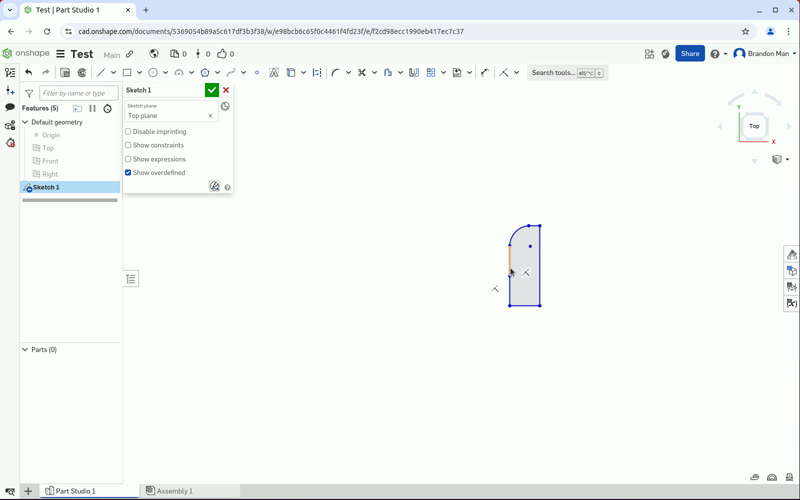
scroll(6)
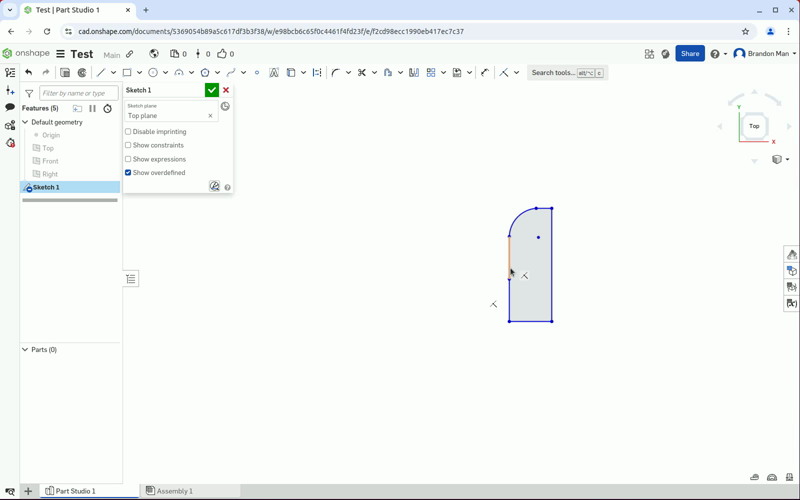
scroll(6)
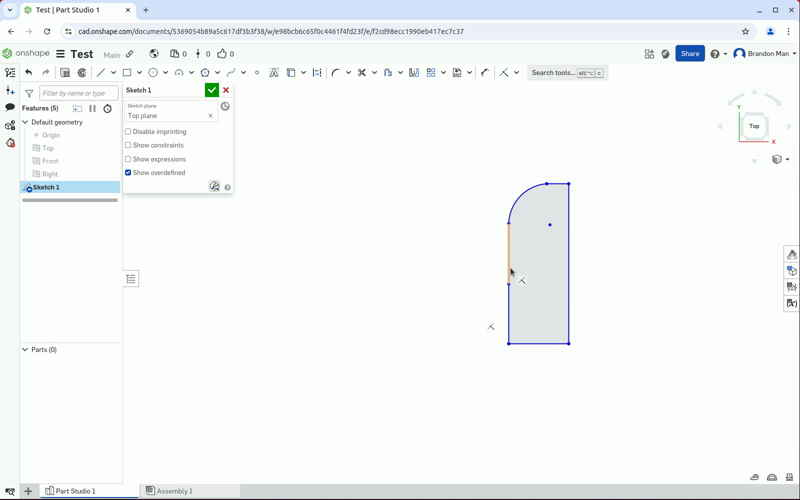
scroll(6)
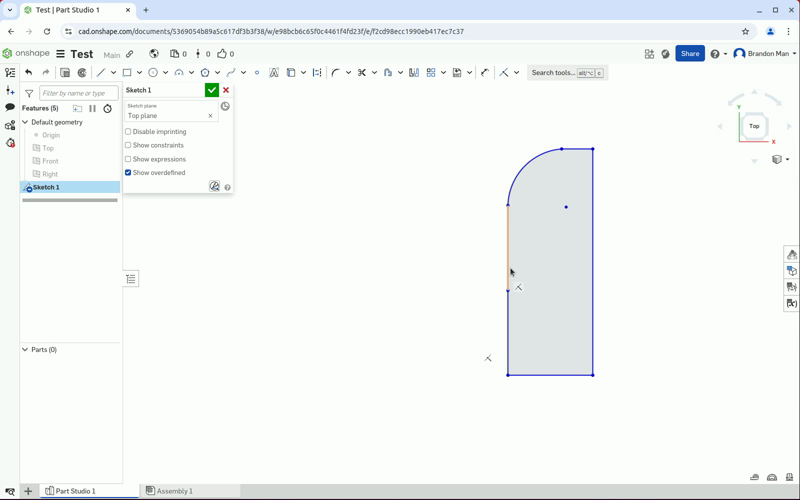
scroll(6)
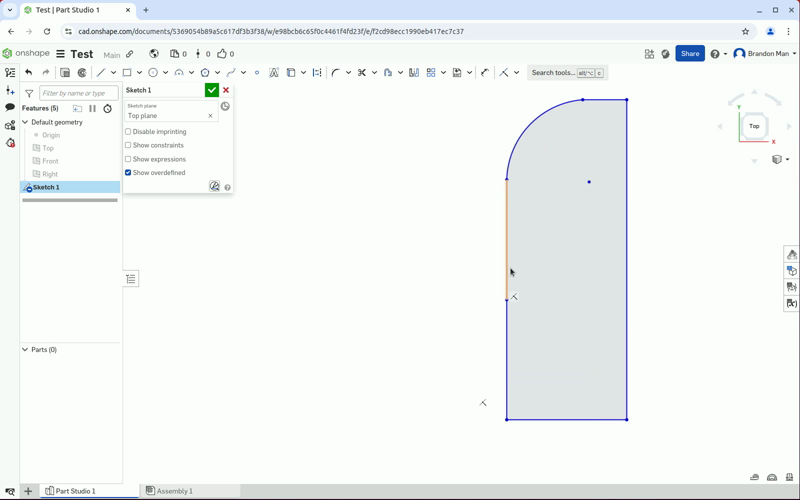
scroll(6)
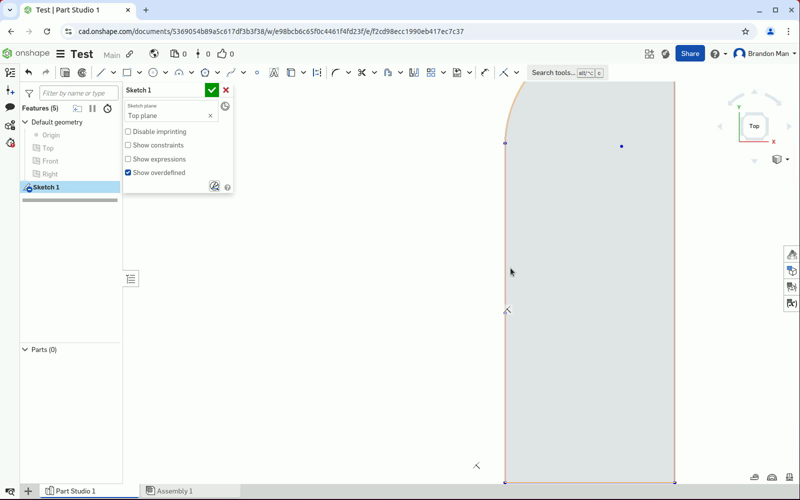
click(510, 267)
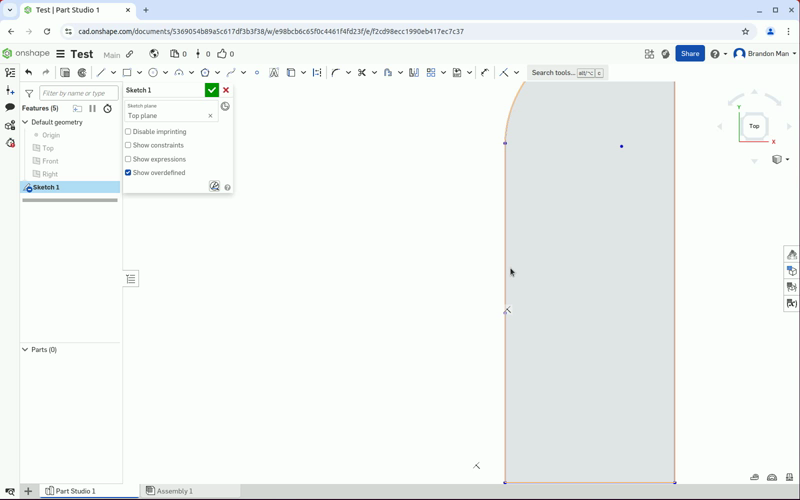
scroll(-6)
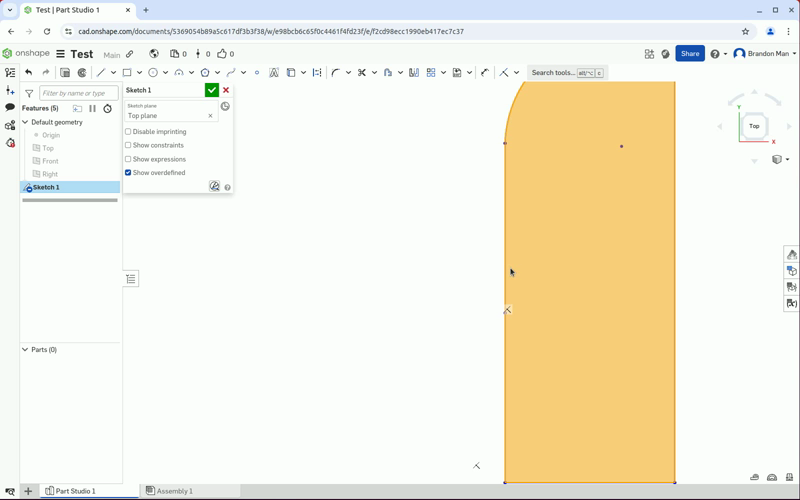
scroll(-6)
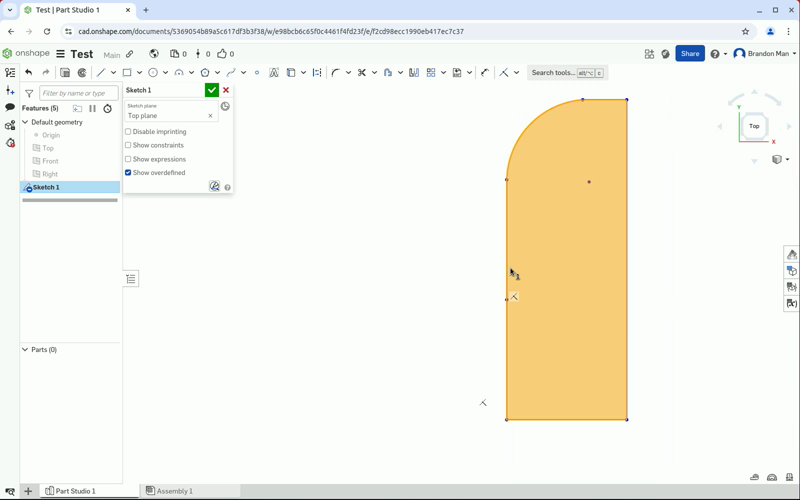
scroll(-6)
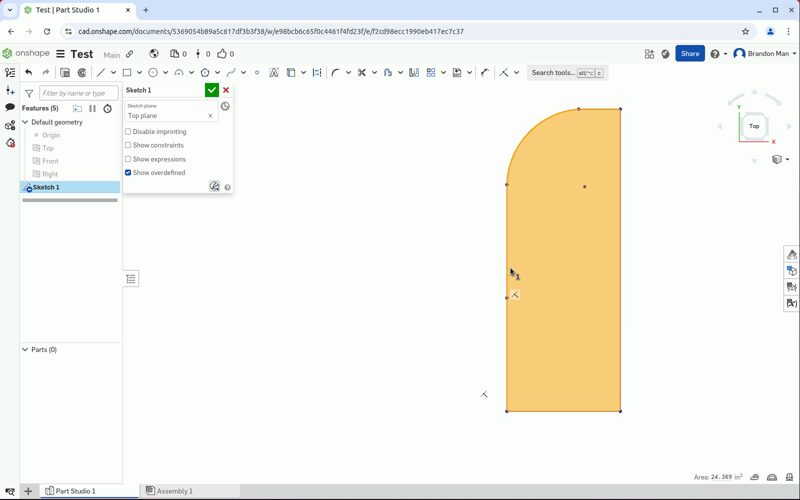
scroll(-6)
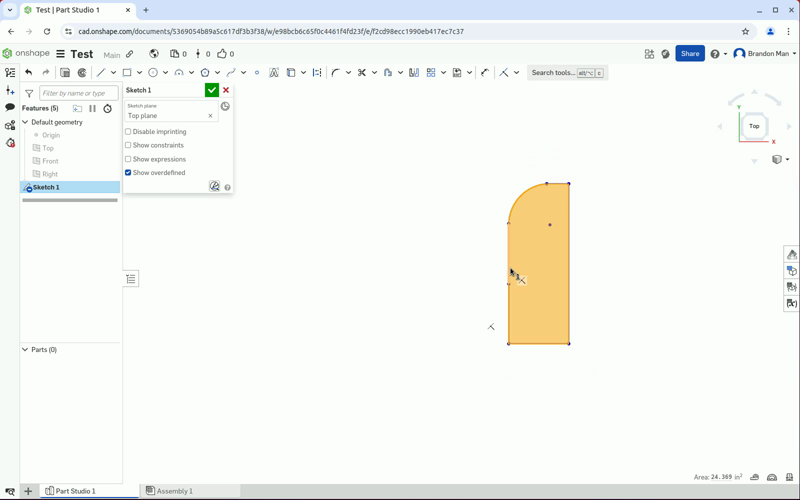
scroll(-6)
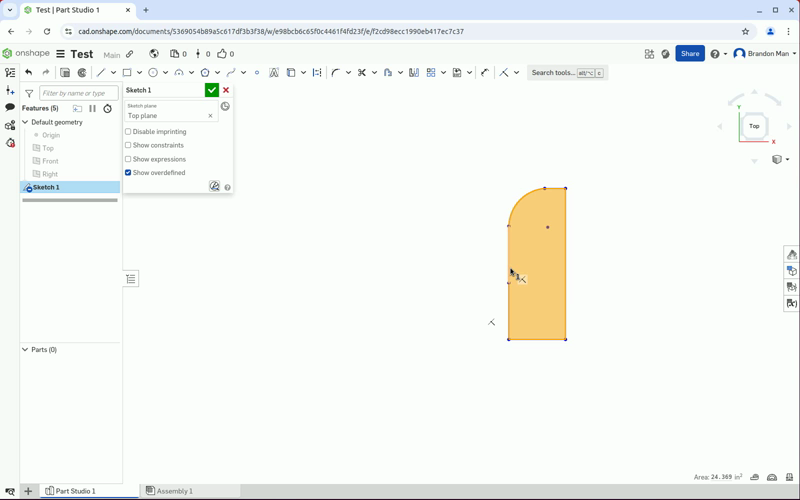
scroll(-6)
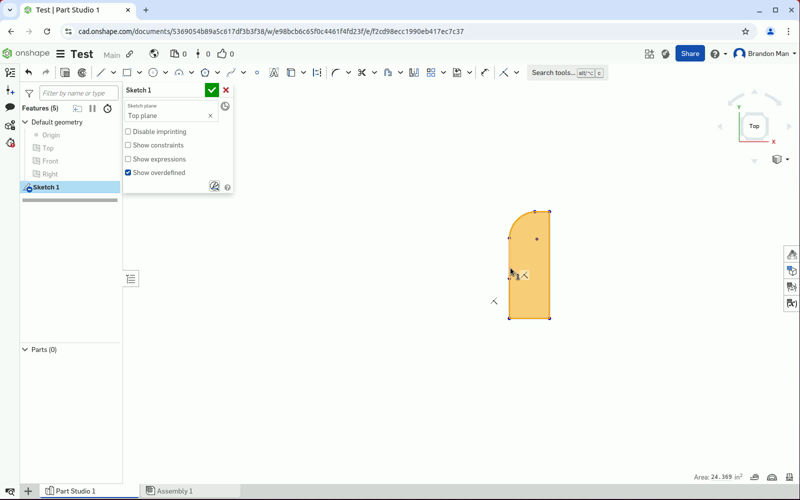
scroll(-6)
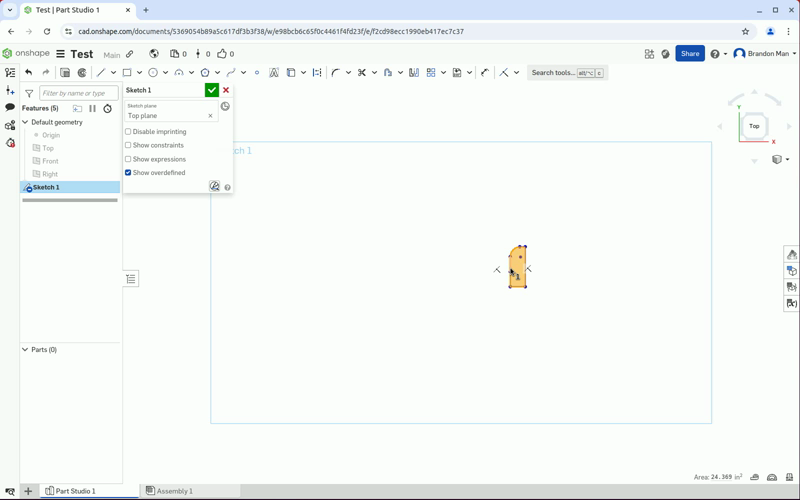
mouse_move(73, 352)
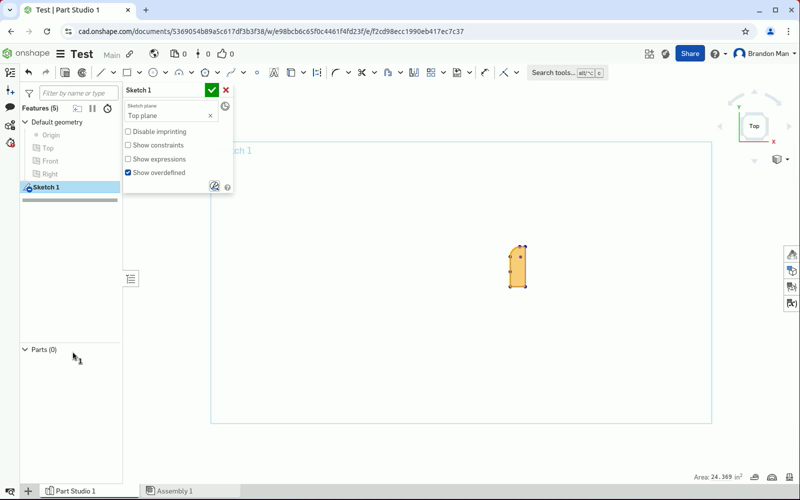
key(shift+y)
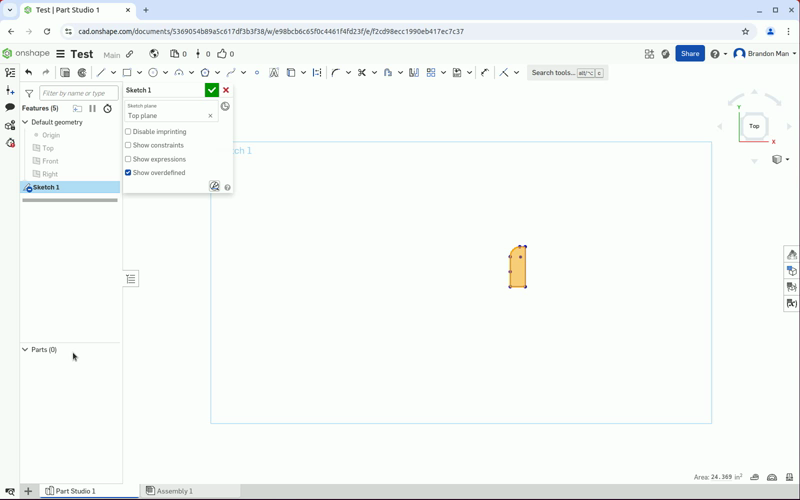
key(shift+e)
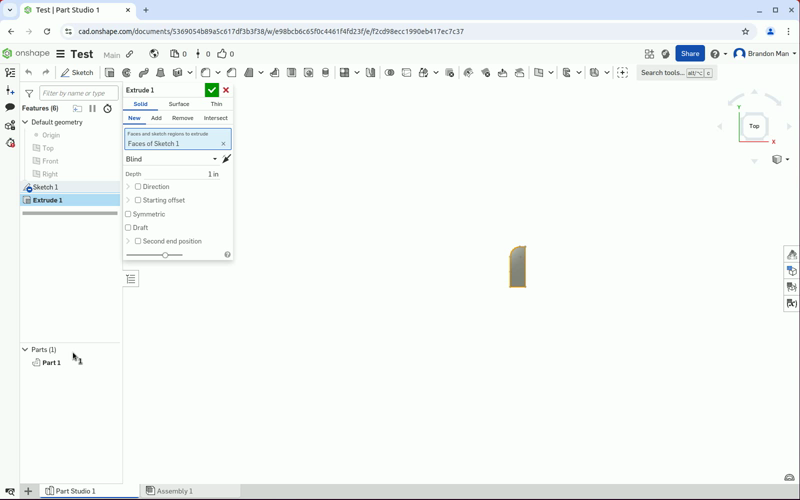
mouse_move(143, 106)
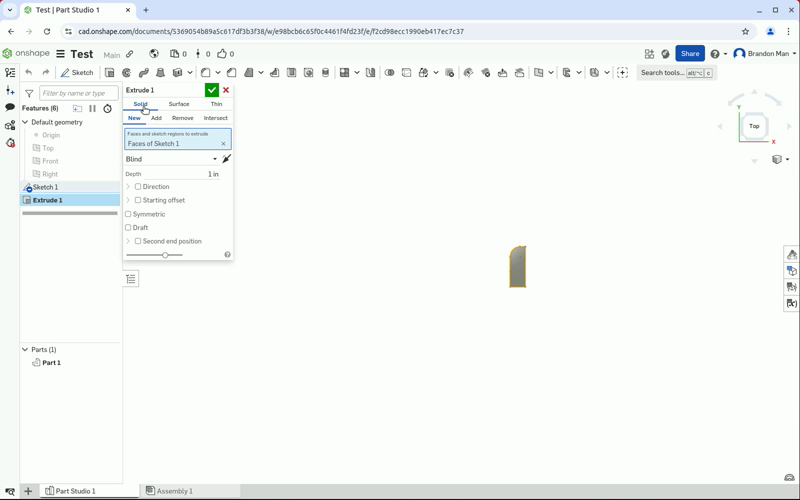
click(143, 106)
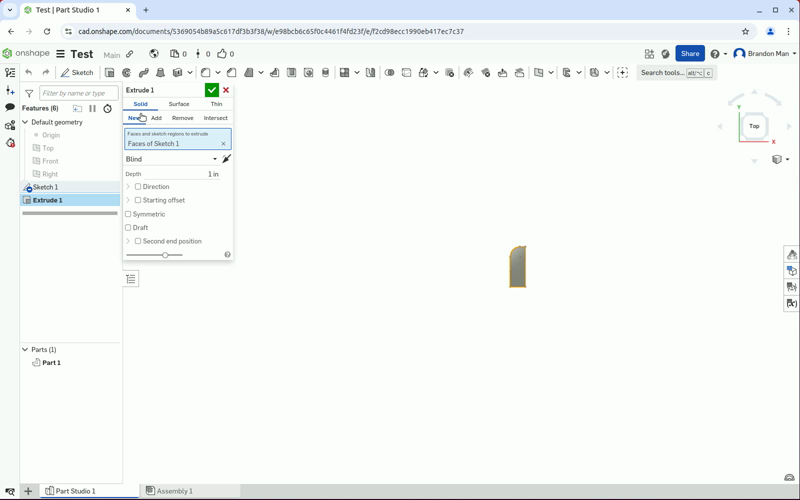
mouse_move(137, 120)
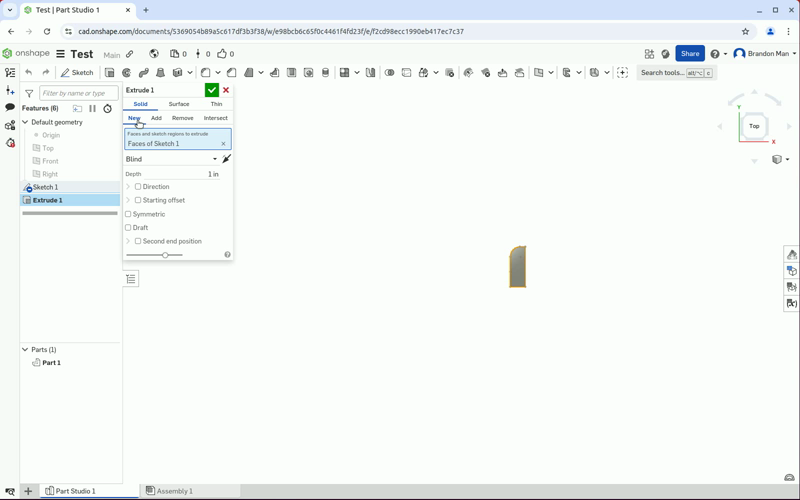
click(137, 120)
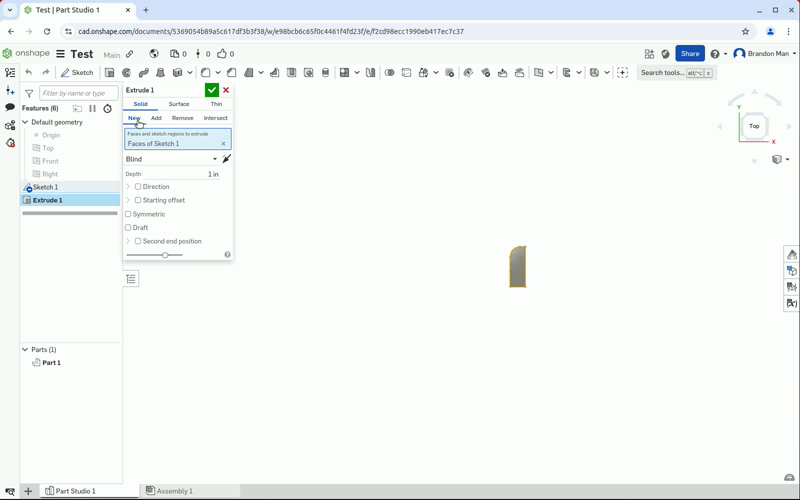
key(tab, 4)
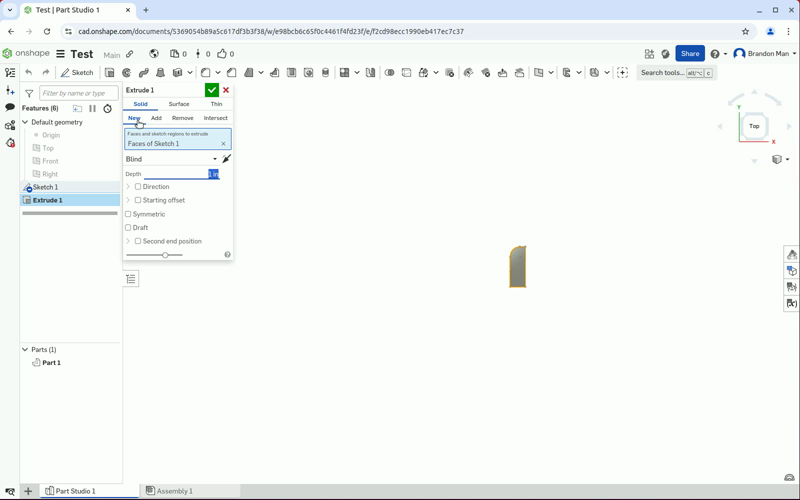
text(3.129)
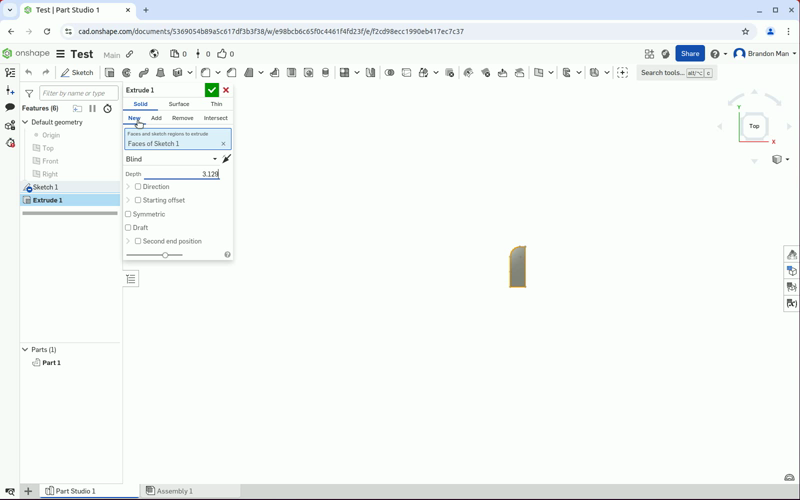
key(enter)
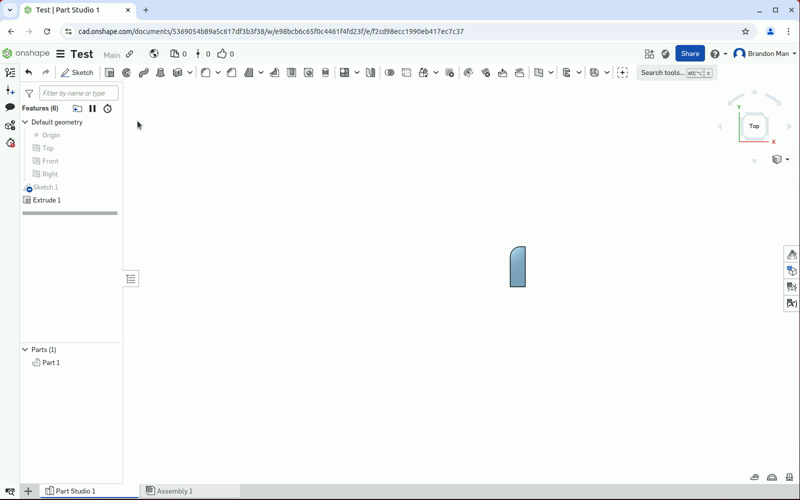
key(shift+h)
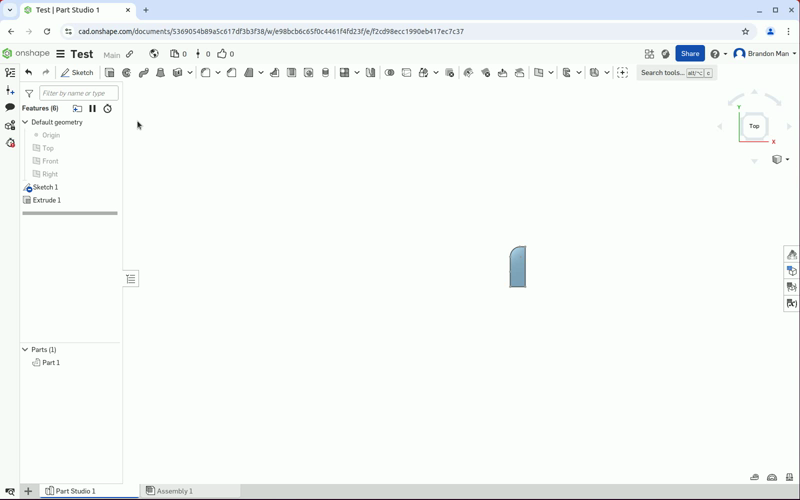
key(shift+h)
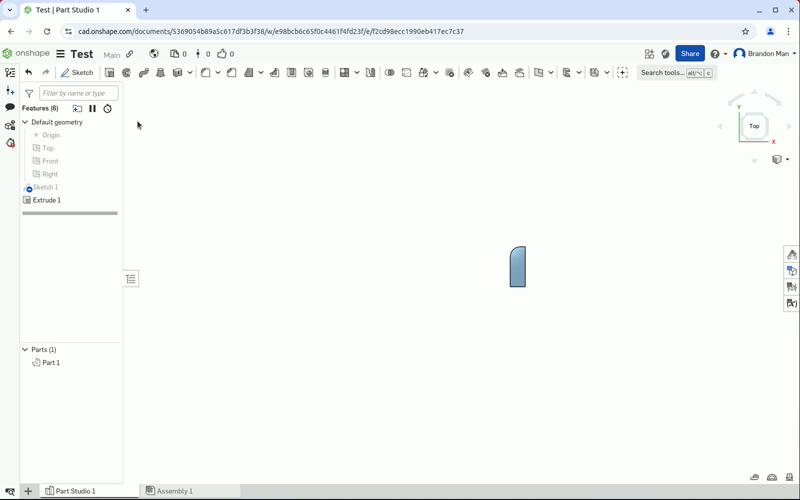
mouse_move(73, 189)
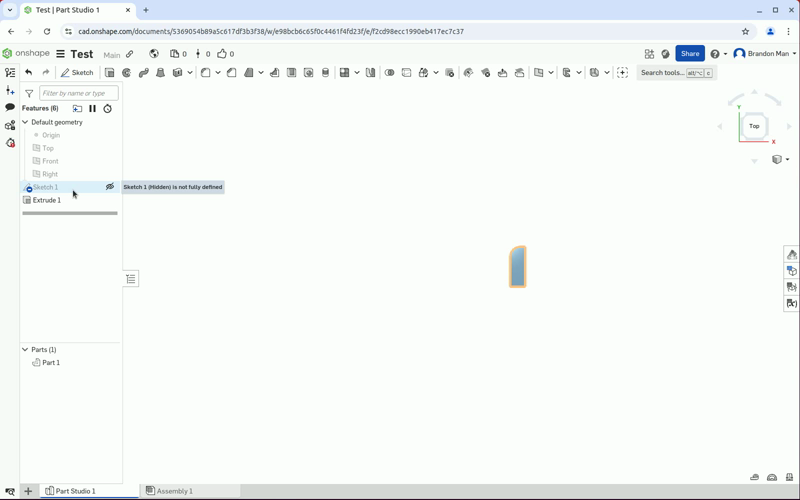
click(73, 189)
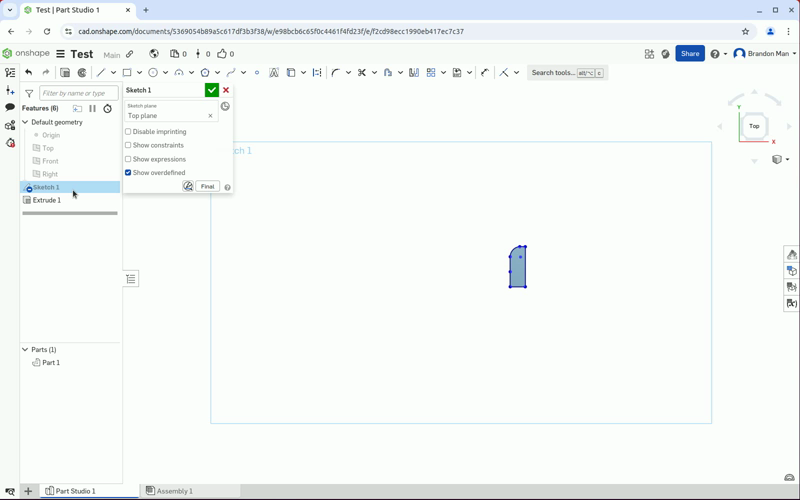
mouse_move(229, 92)
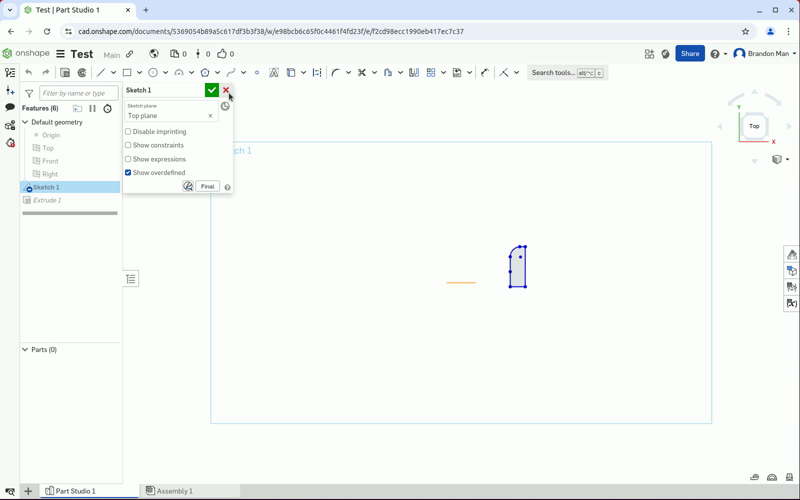
click(229, 92)
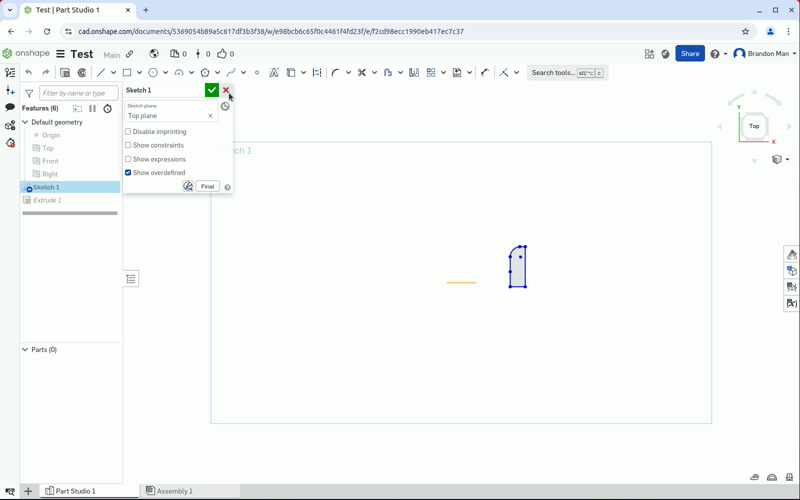
key(shift+s)
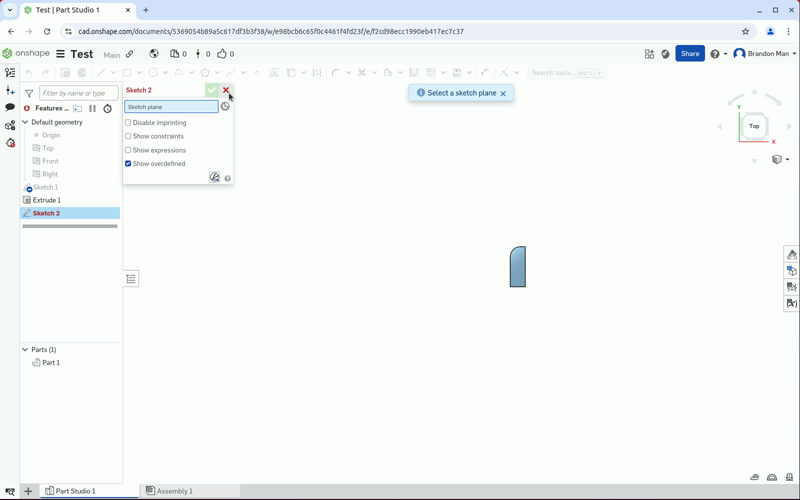
mouse_move(73, 150)
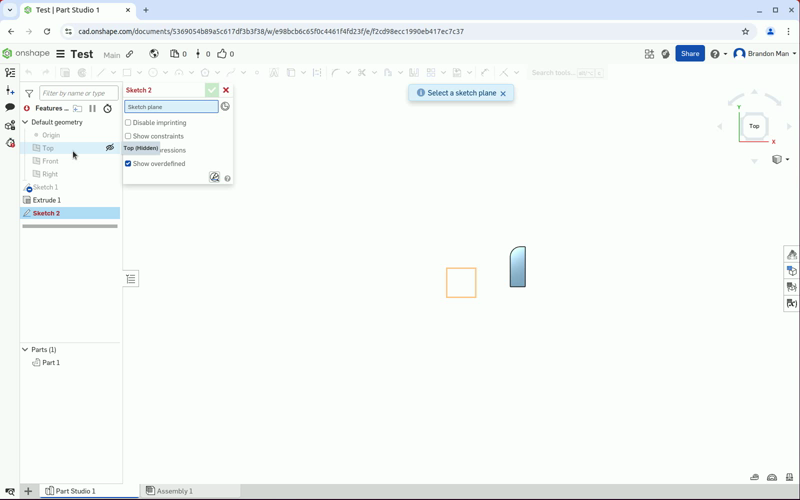
click(73, 150)
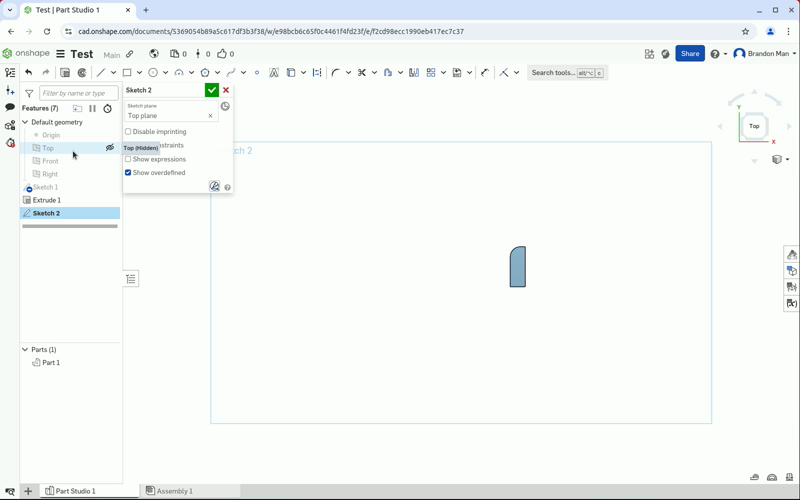
mouse_move(73, 352)
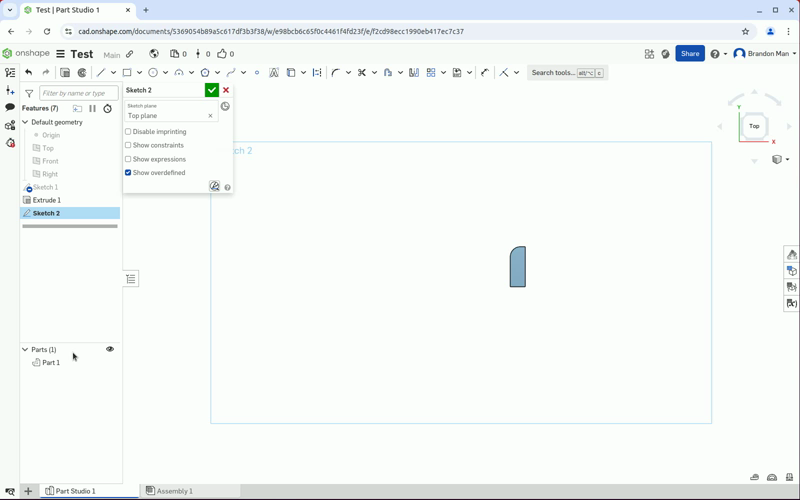
key(y)
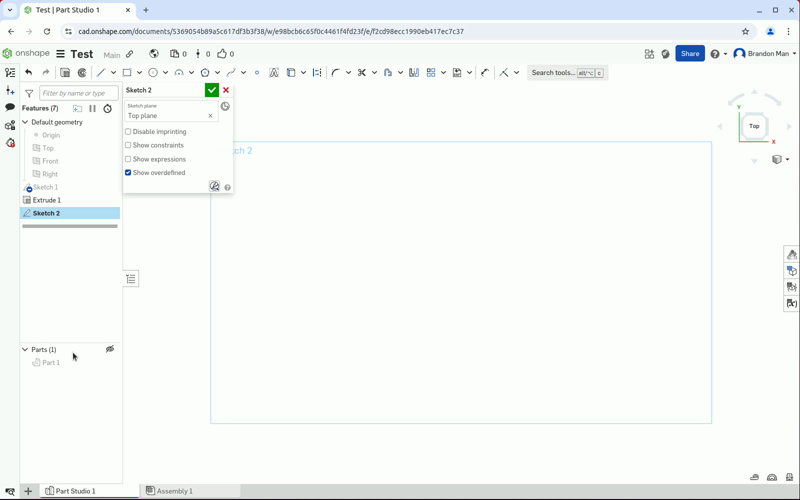
key(l)
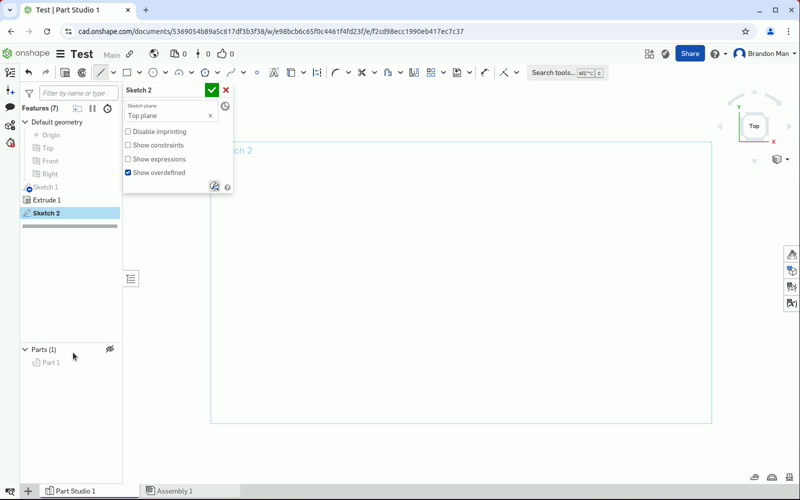
key_down(shift)
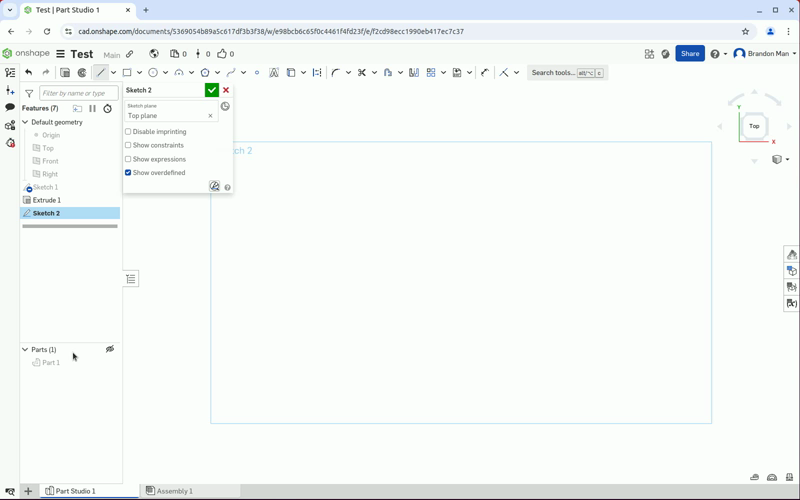
mouse_move(348, 286)
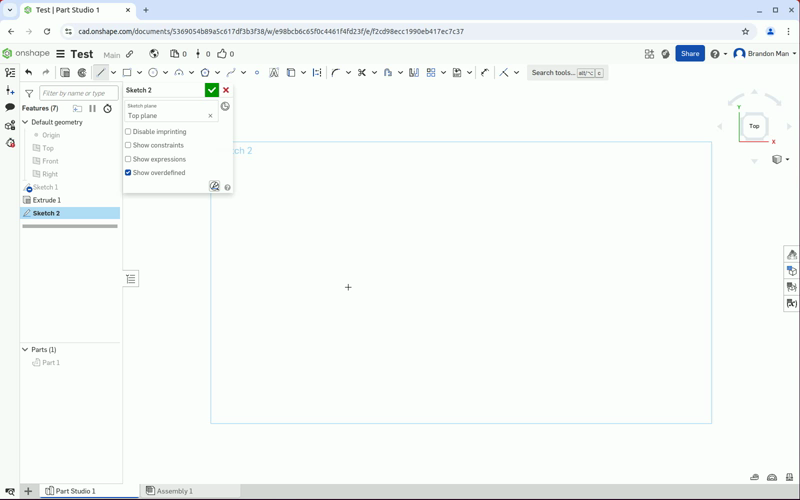
click(348, 286)
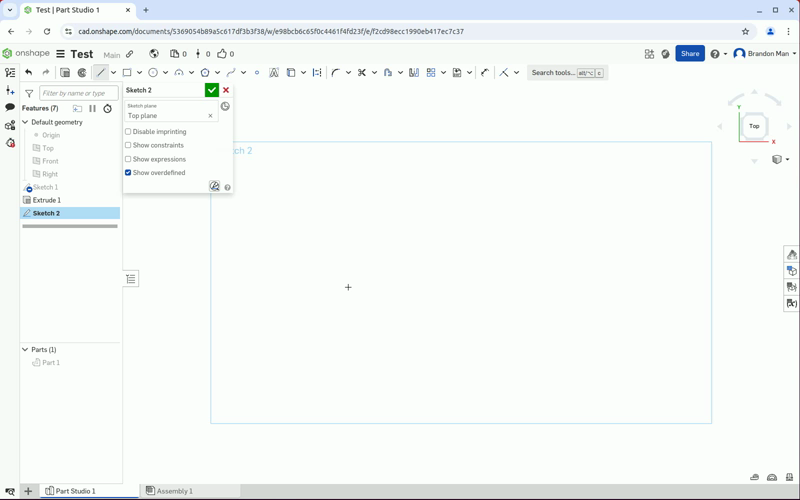
key_up(shift)
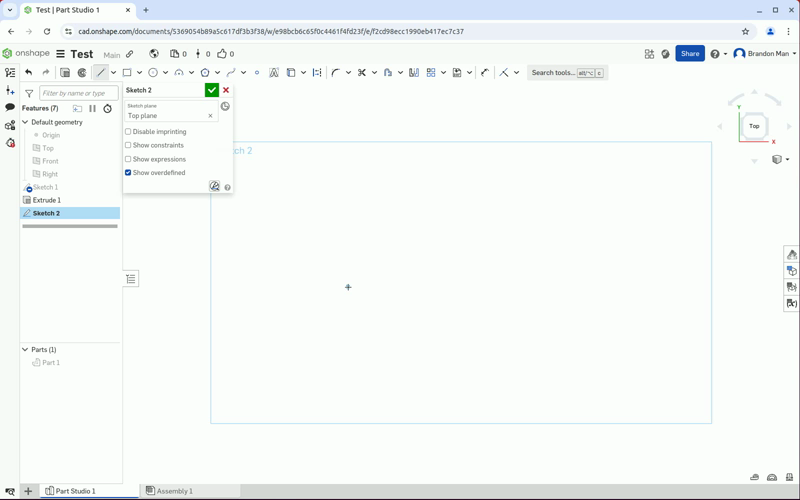
key_down(shift)
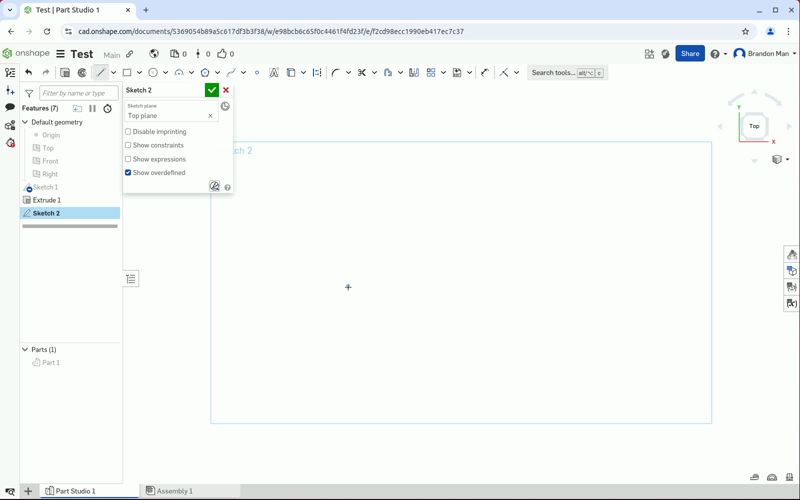
mouse_move(378, 286)
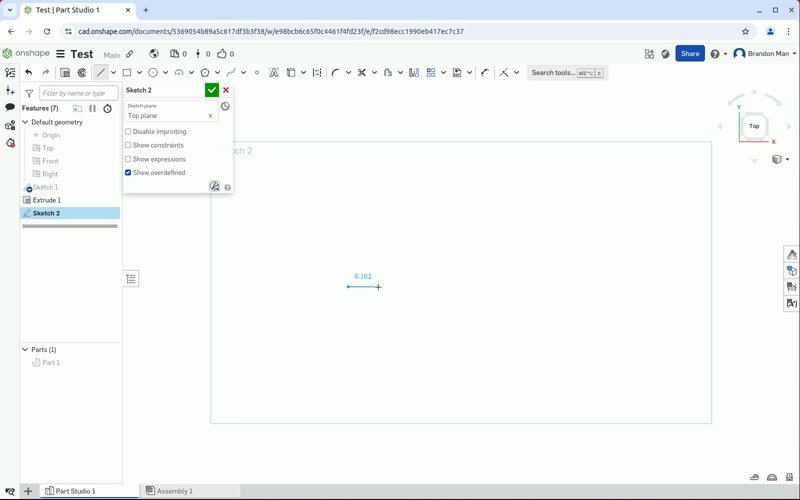
mouse_move(363, 286)
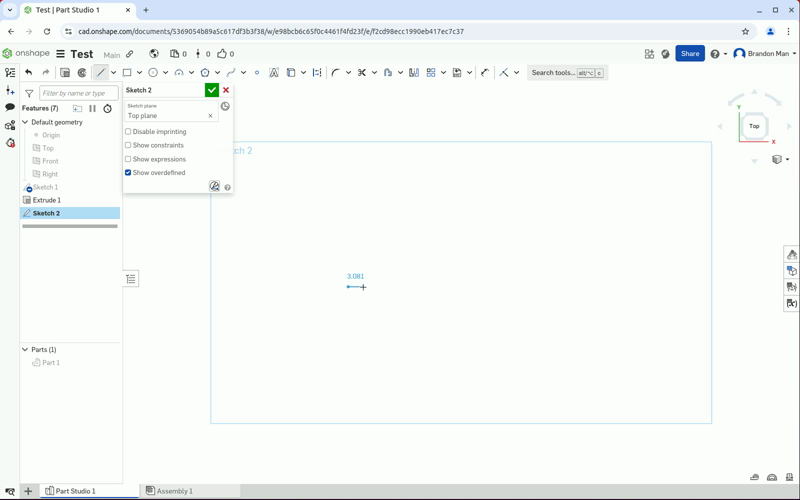
click(363, 286)
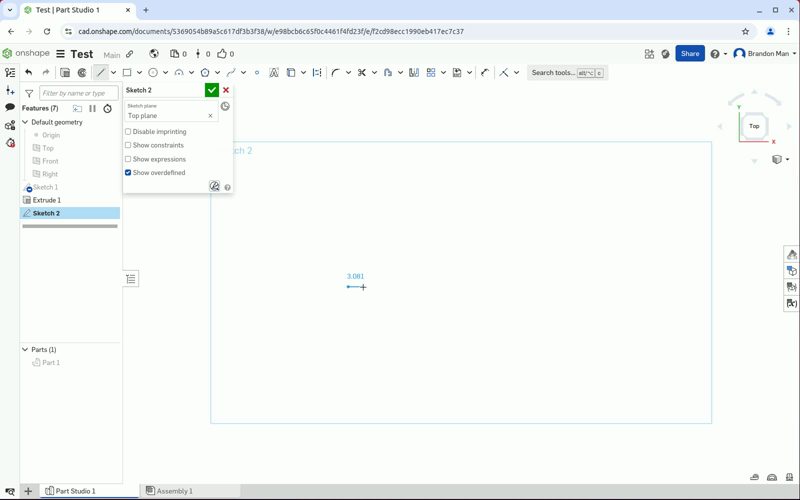
key_up(shift)
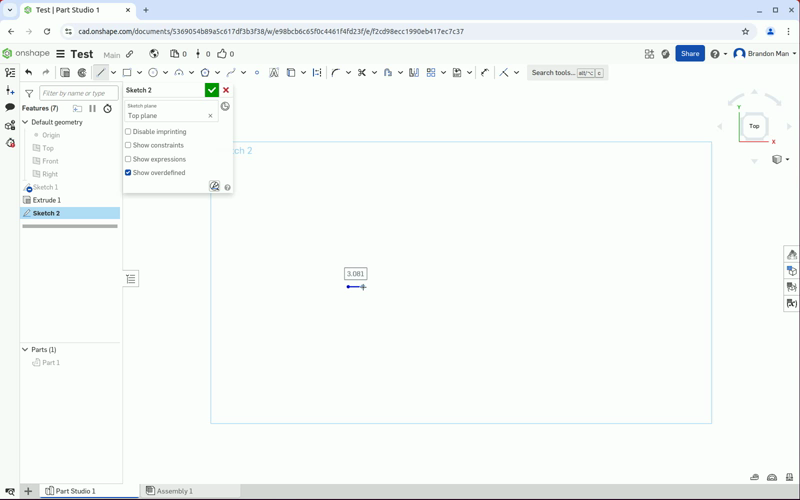
key_down(shift)
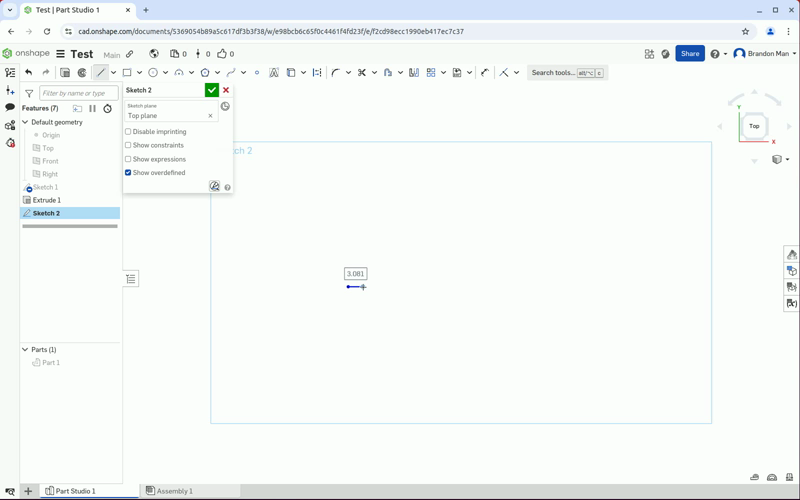
mouse_move(393, 286)
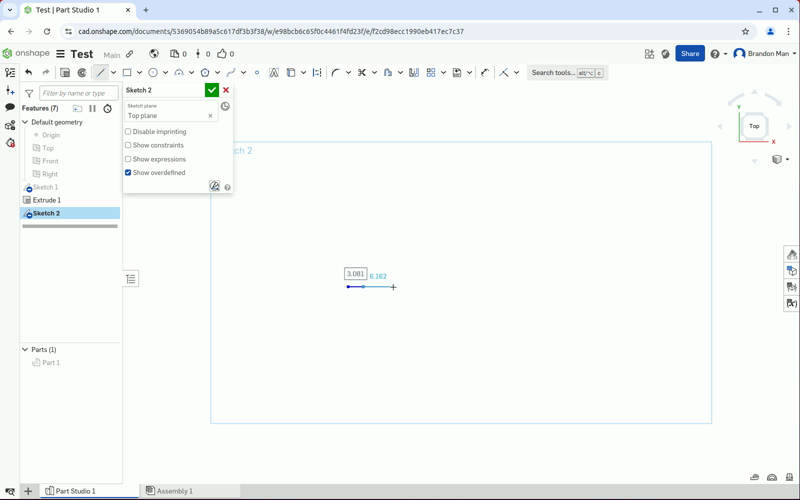
mouse_move(363, 271)
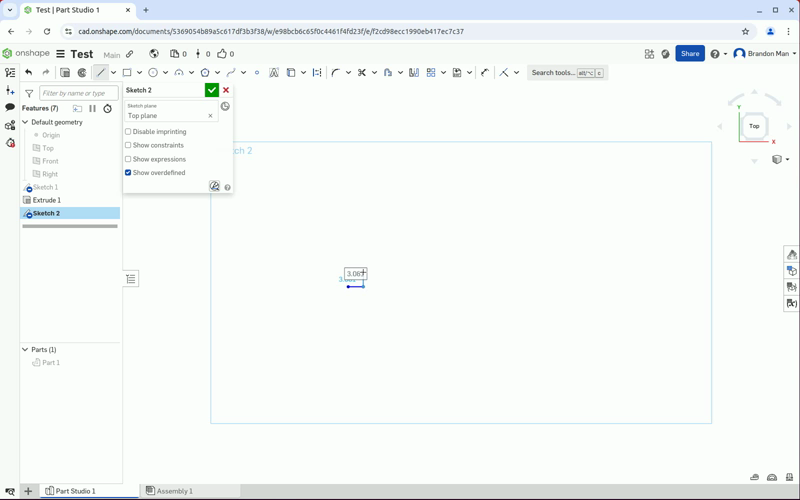
click(363, 271)
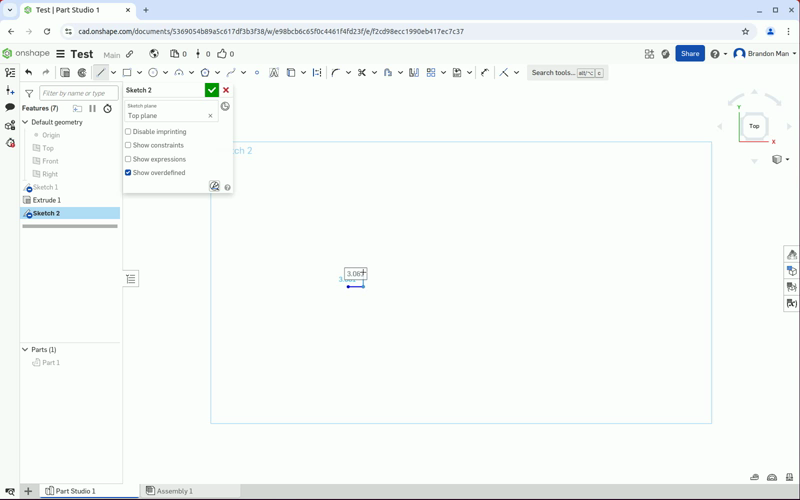
key_up(shift)
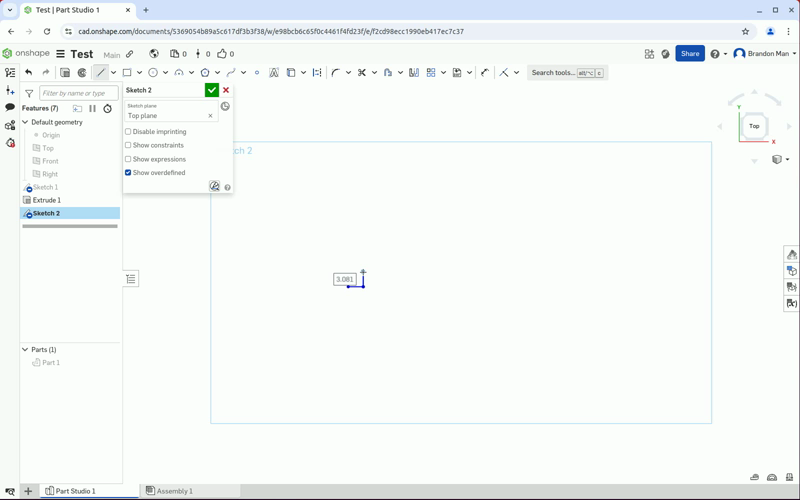
key_down(shift)
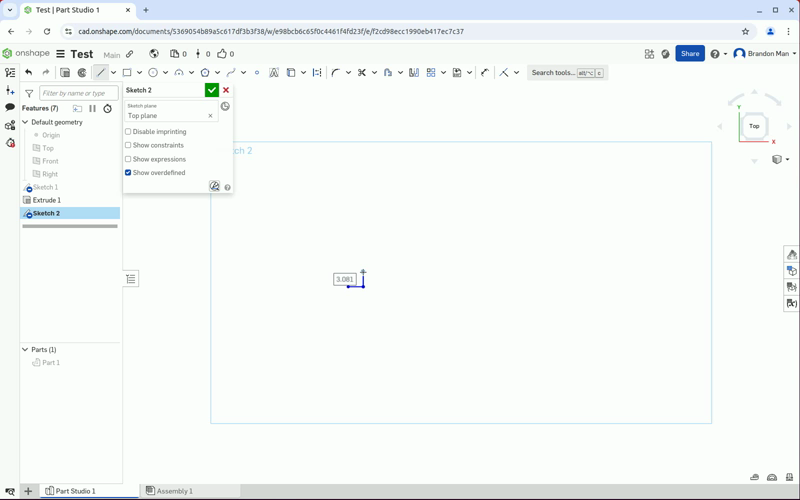
mouse_move(393, 271)
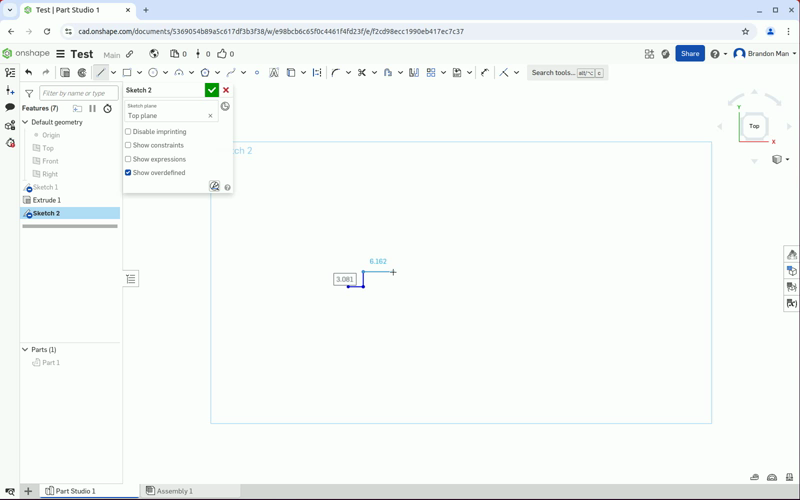
mouse_move(363, 256)
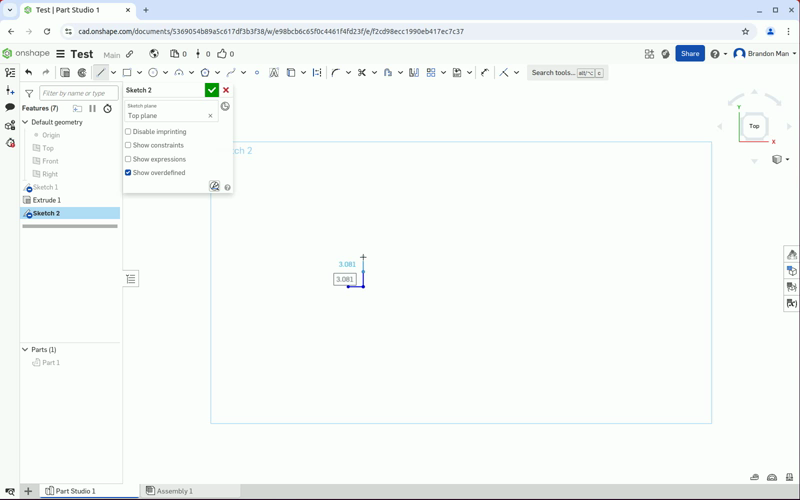
click(363, 256)
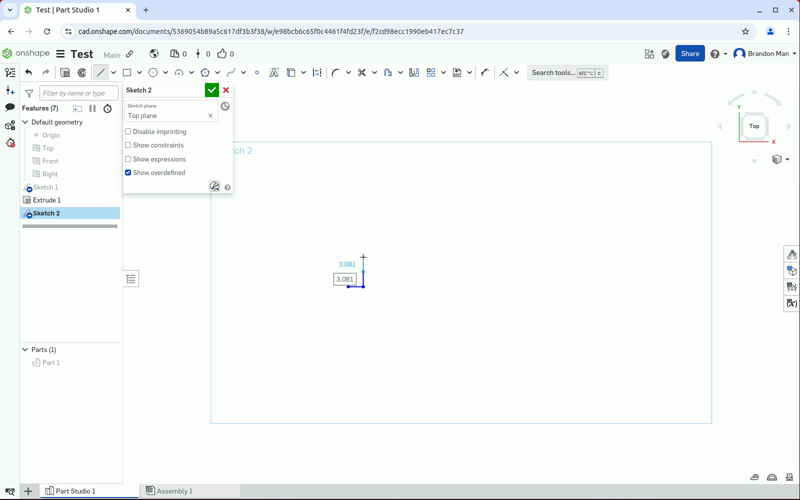
key_up(shift)
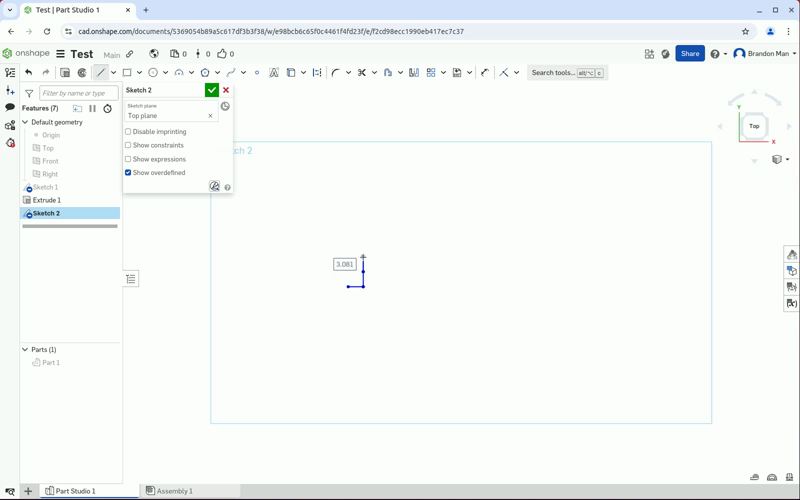
key(esc)
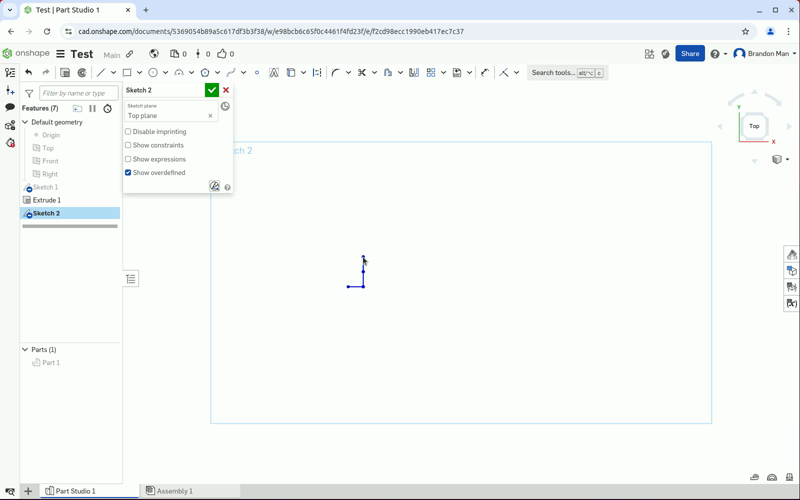
key(a)
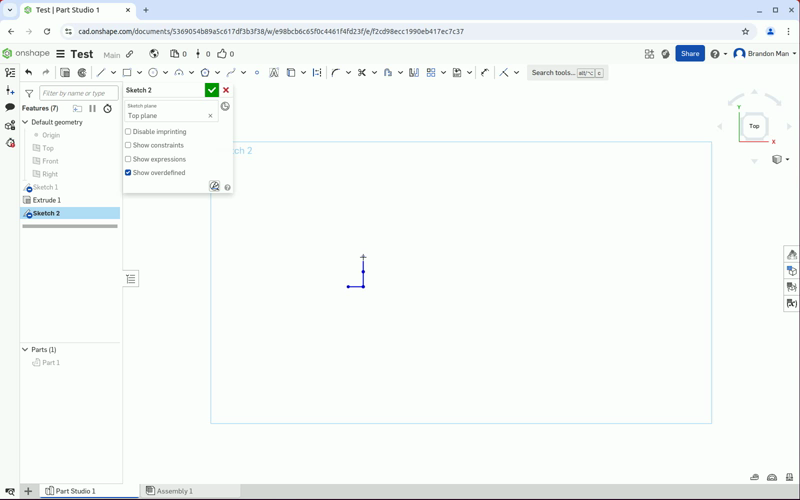
mouse_move(363, 256)
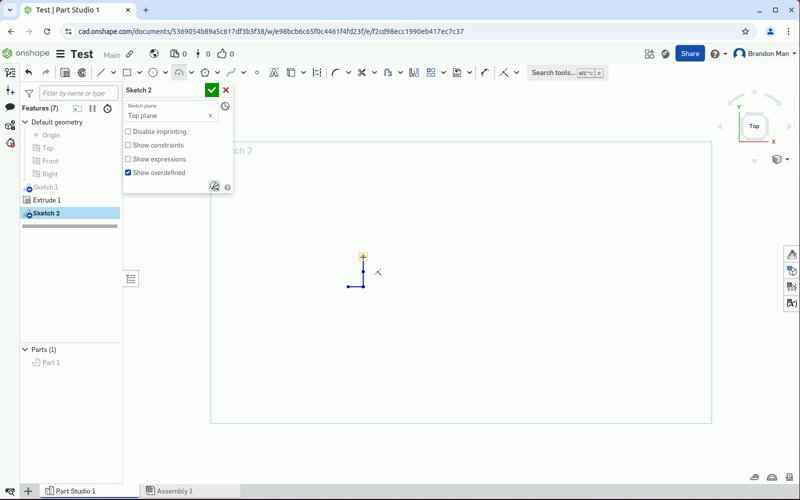
click(363, 256)
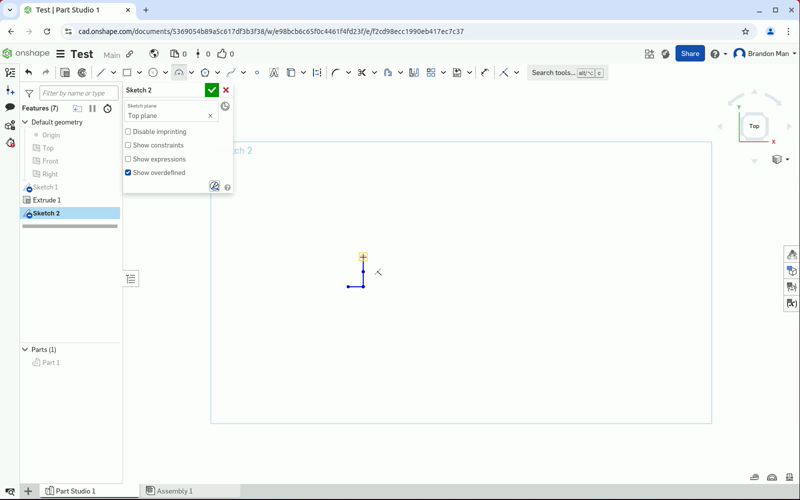
key_down(shift)
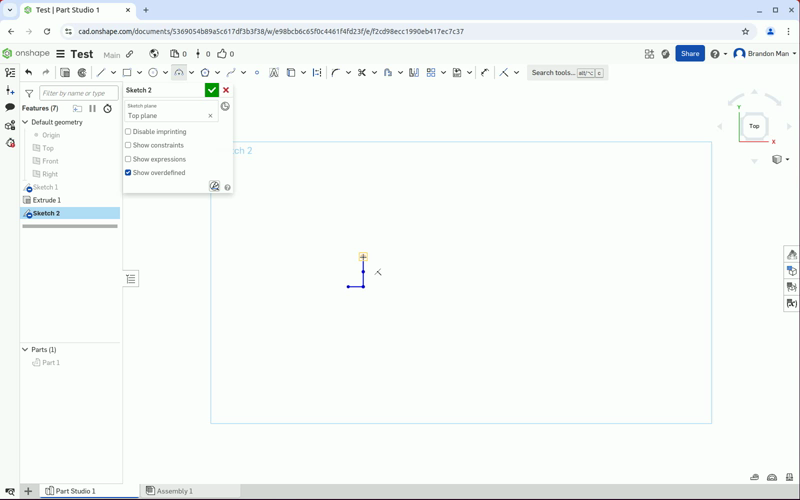
mouse_move(353, 246)
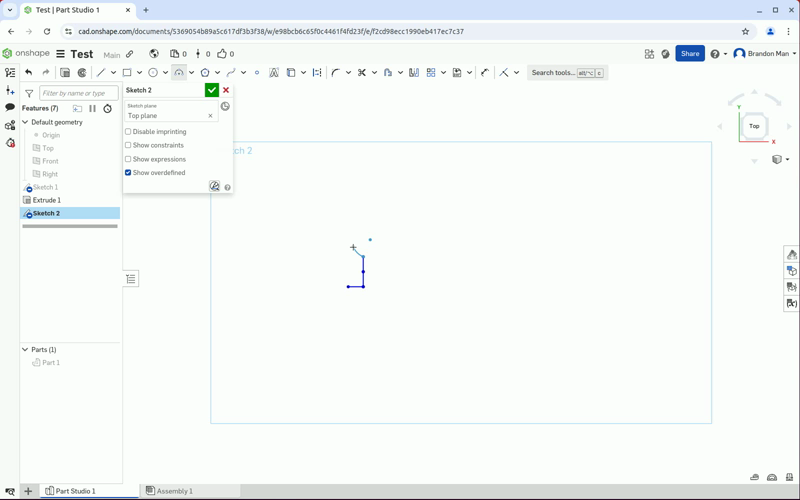
click(353, 246)
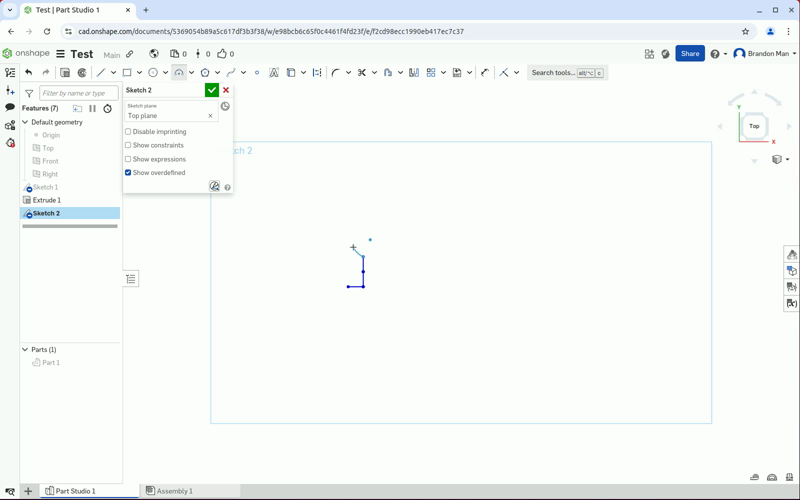
mouse_move(360, 249)
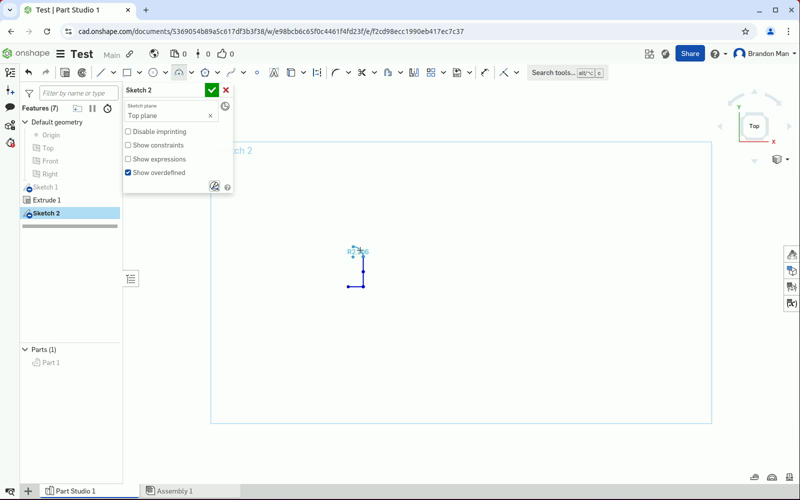
click(360, 249)
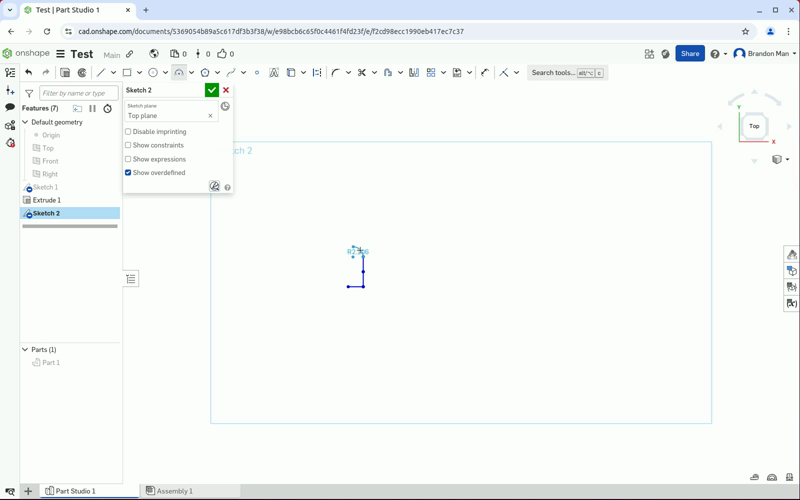
key_up(shift)
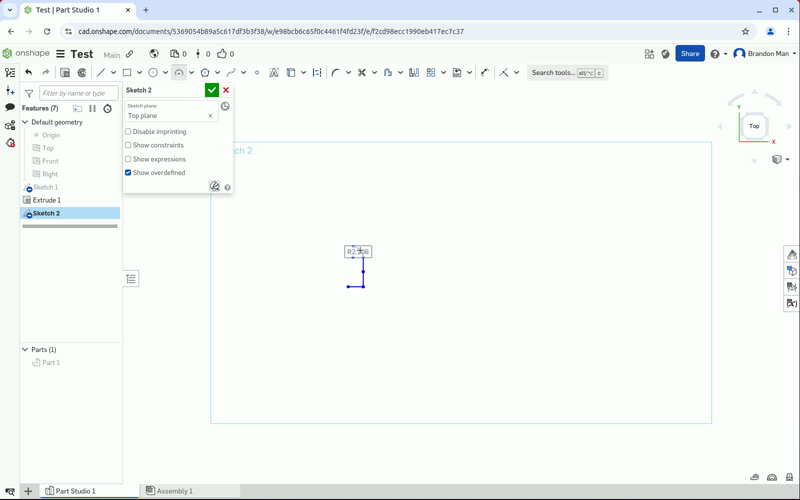
key(esc)
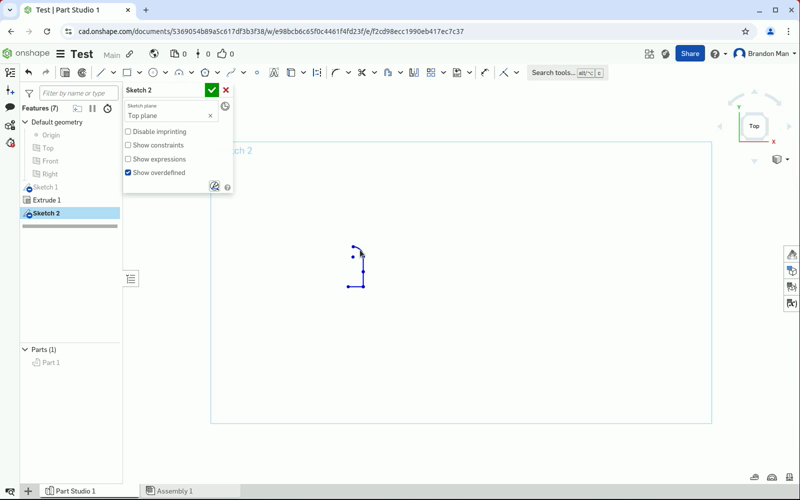
key(l)
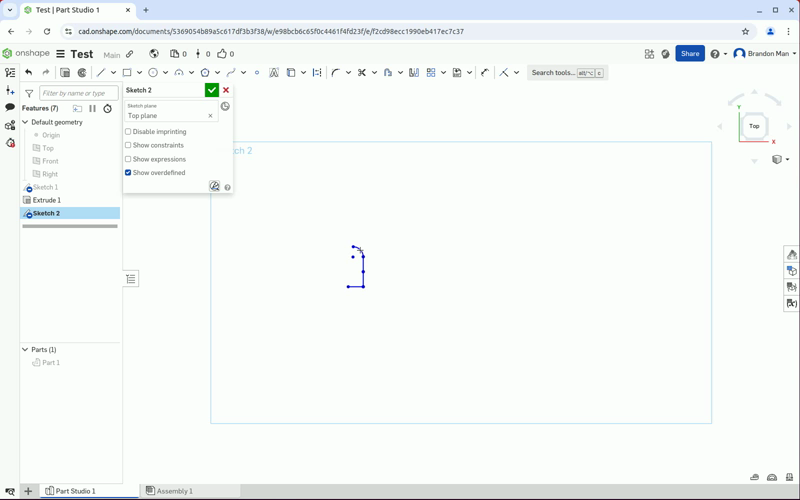
mouse_move(353, 246)
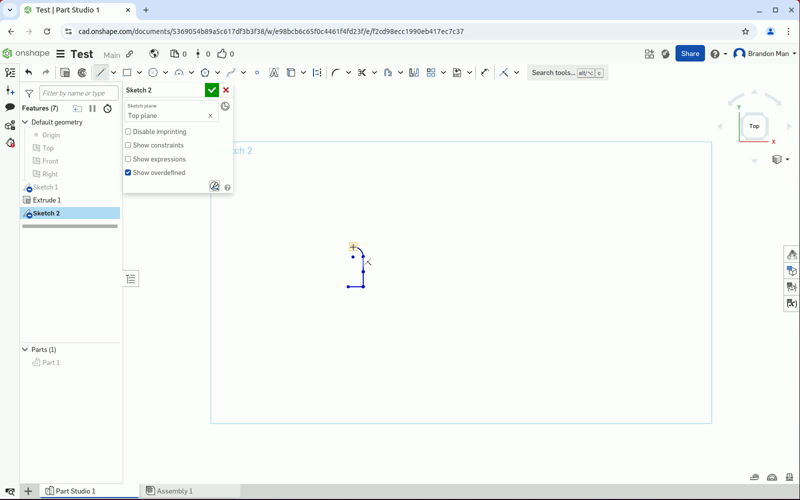
click(353, 246)
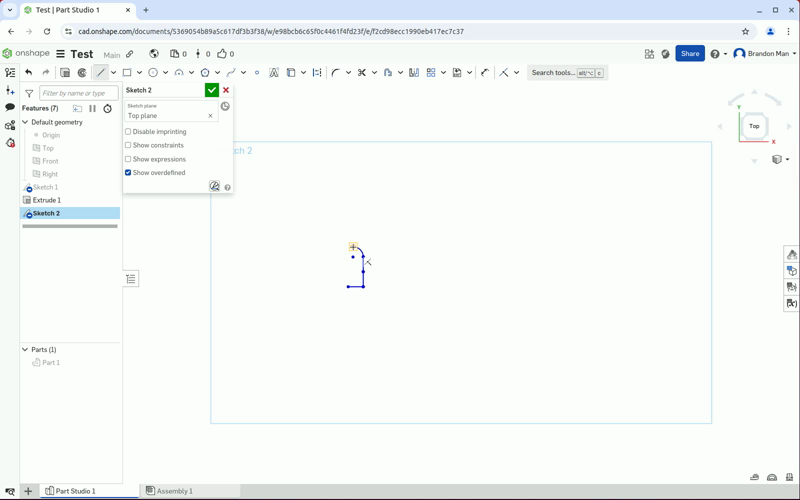
key_down(shift)
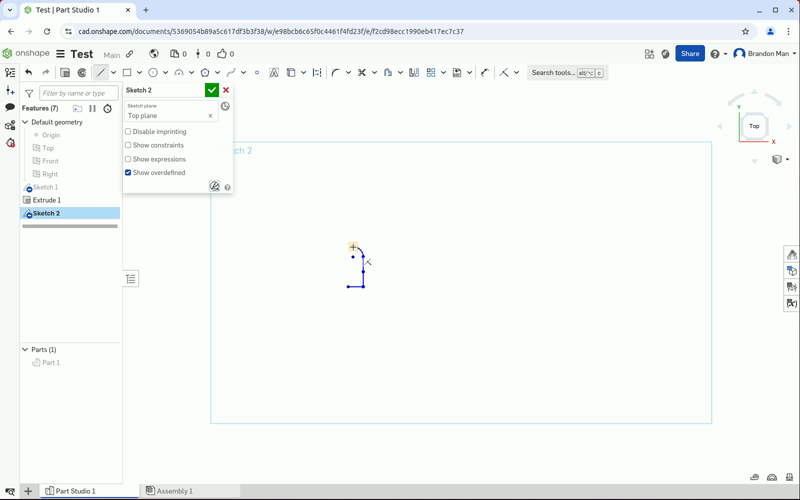
mouse_move(383, 246)
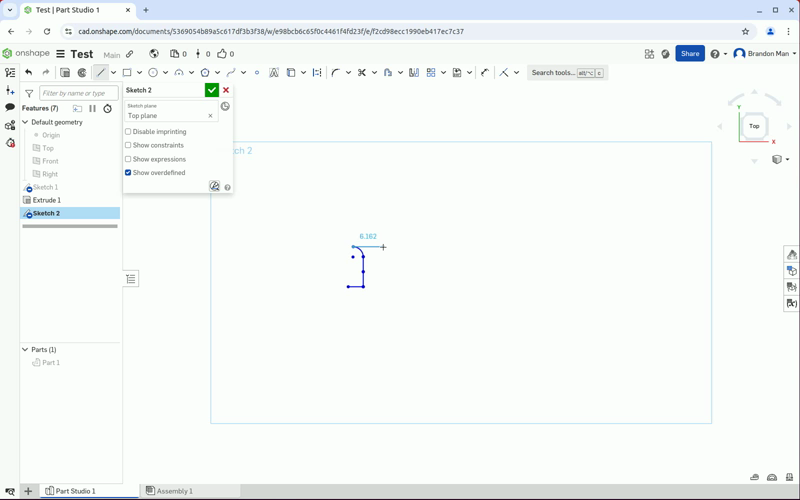
mouse_move(348, 246)
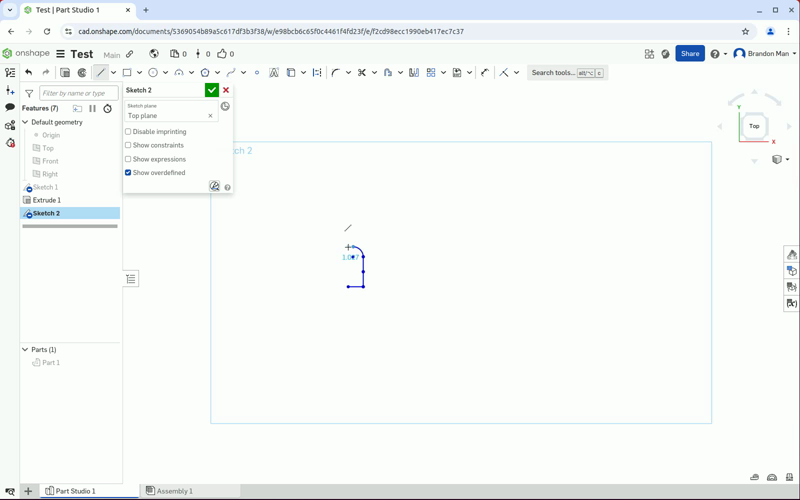
scroll(6)
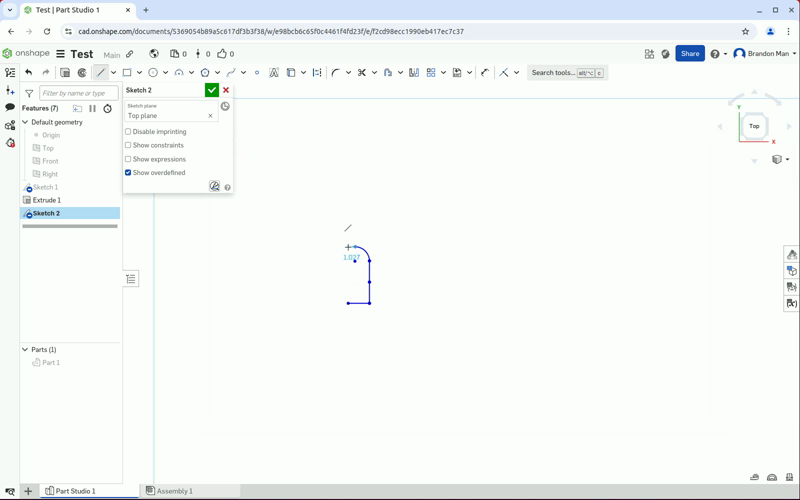
scroll(6)
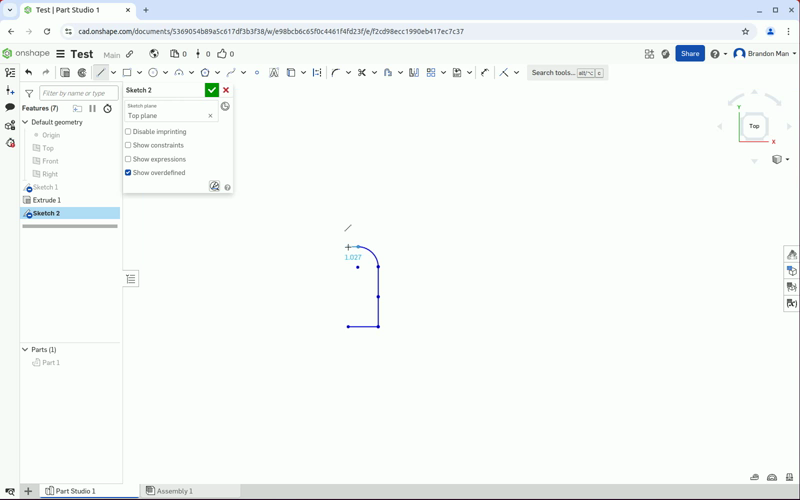
scroll(6)
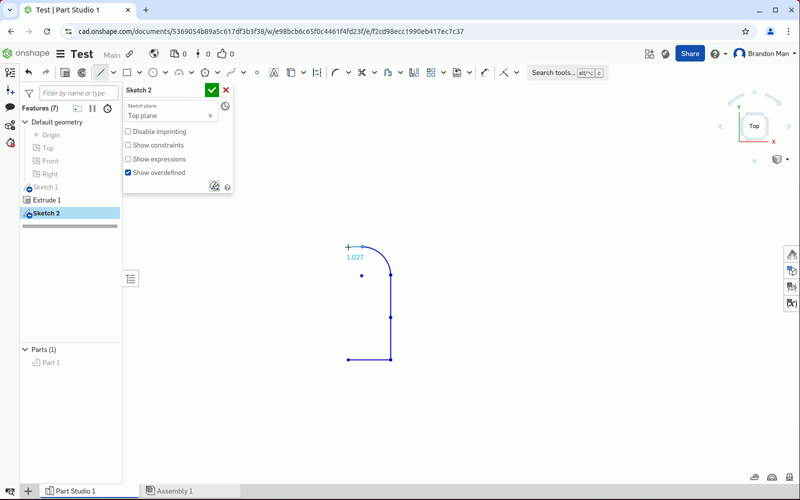
scroll(6)
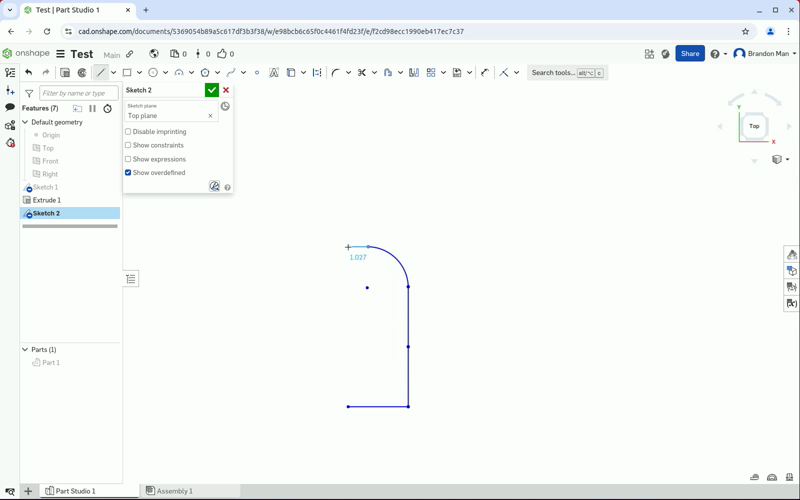
scroll(6)
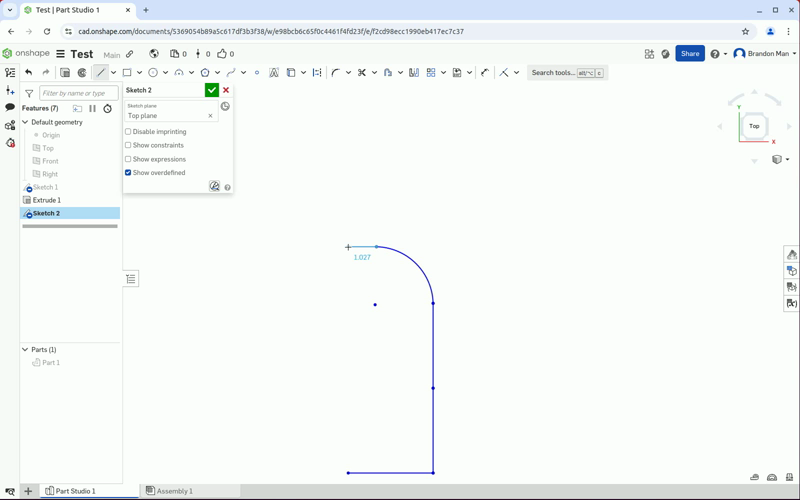
scroll(6)
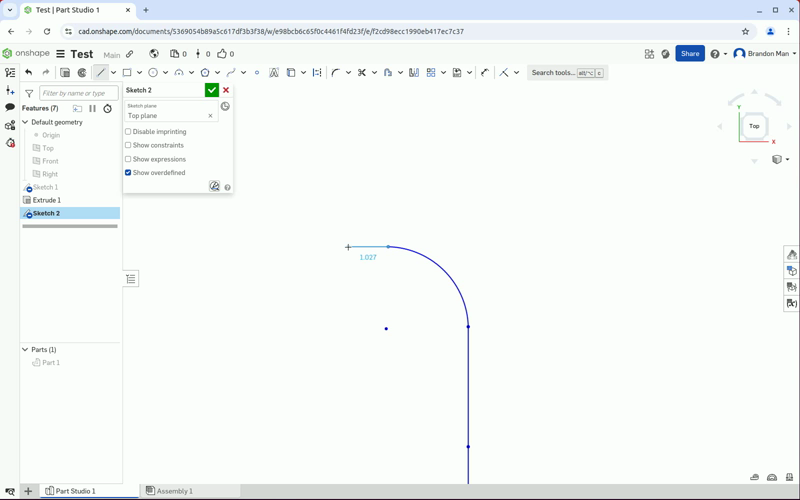
scroll(6)
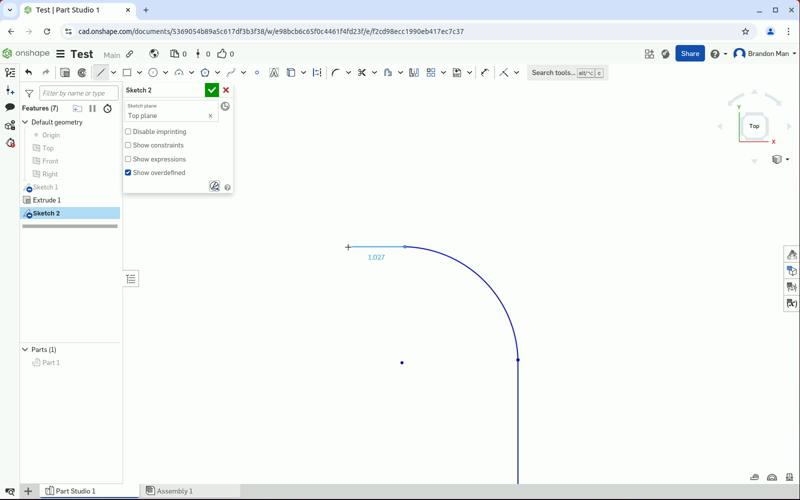
click(348, 246)
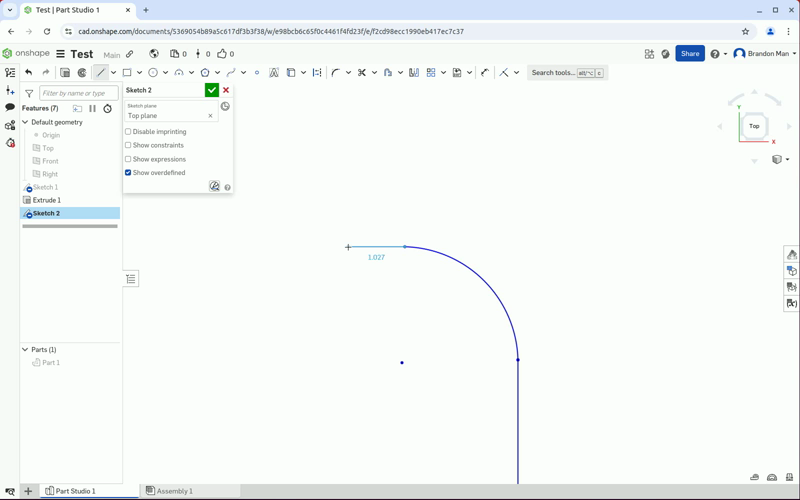
scroll(-6)
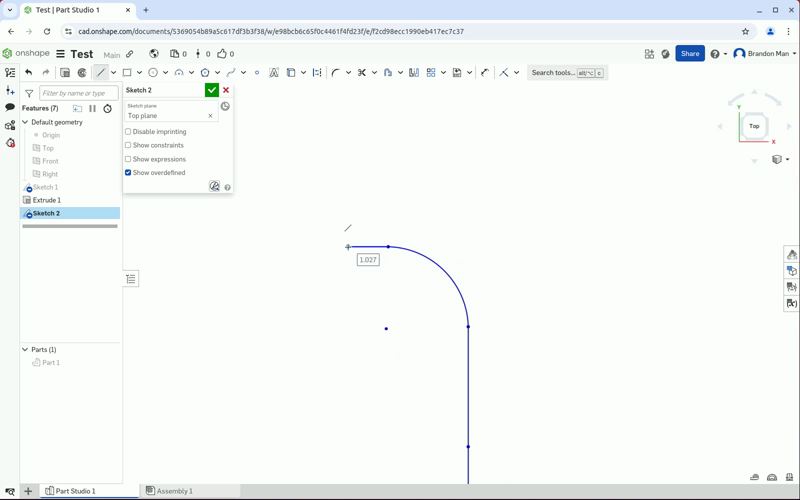
scroll(-6)
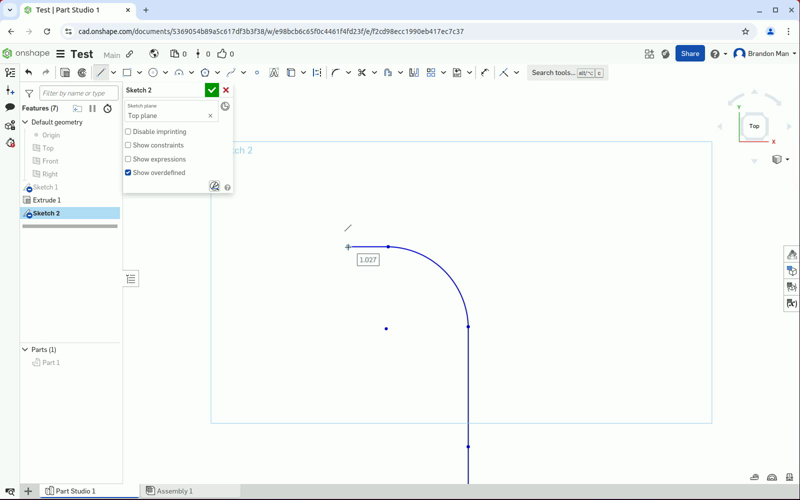
scroll(-6)
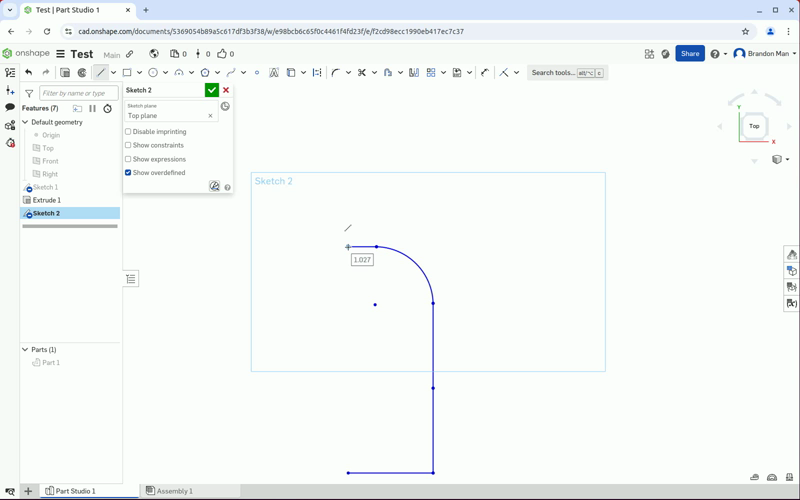
scroll(-6)
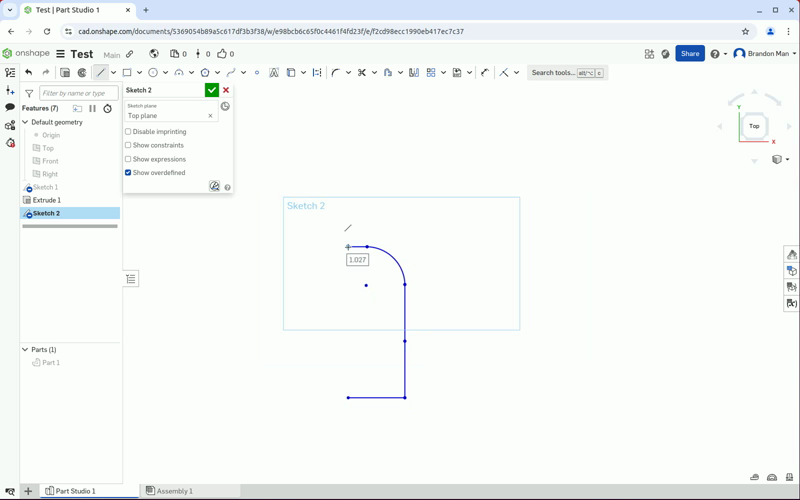
scroll(-6)
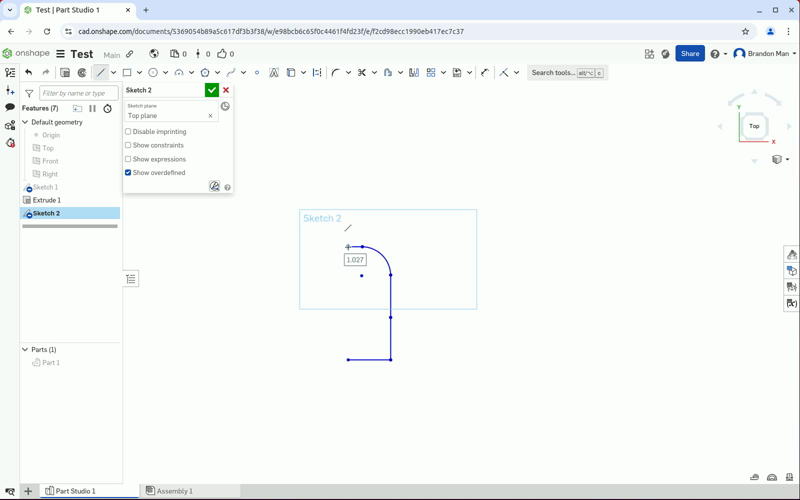
scroll(-6)
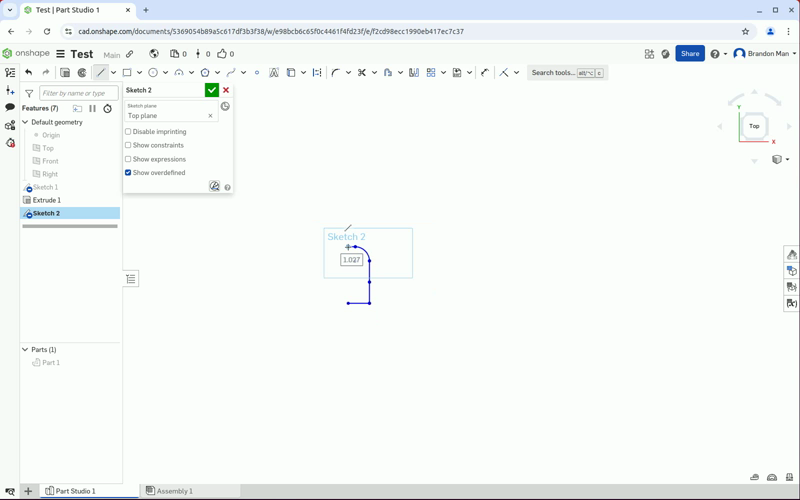
scroll(-6)
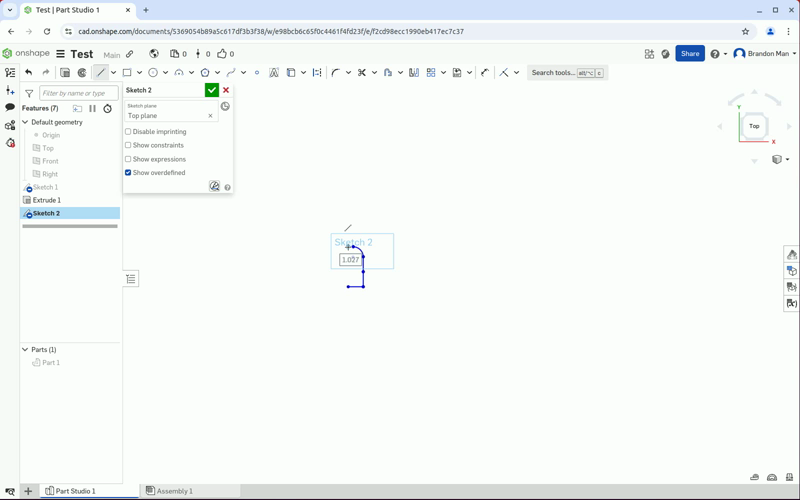
key_up(shift)
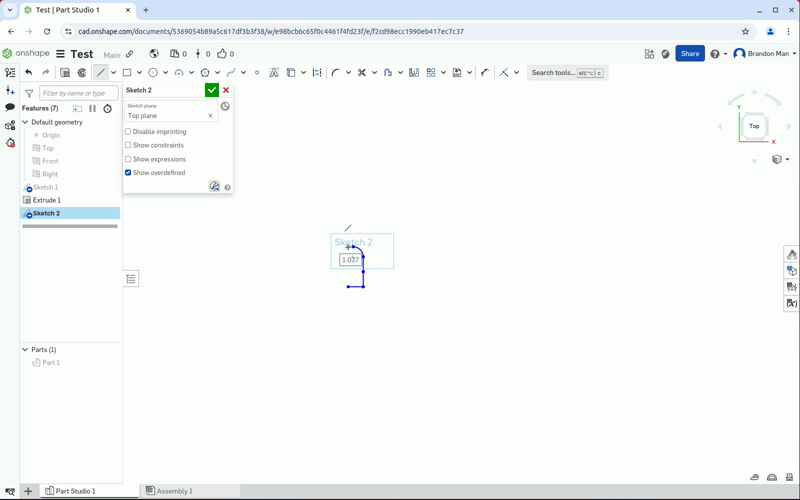
mouse_move(378, 246)
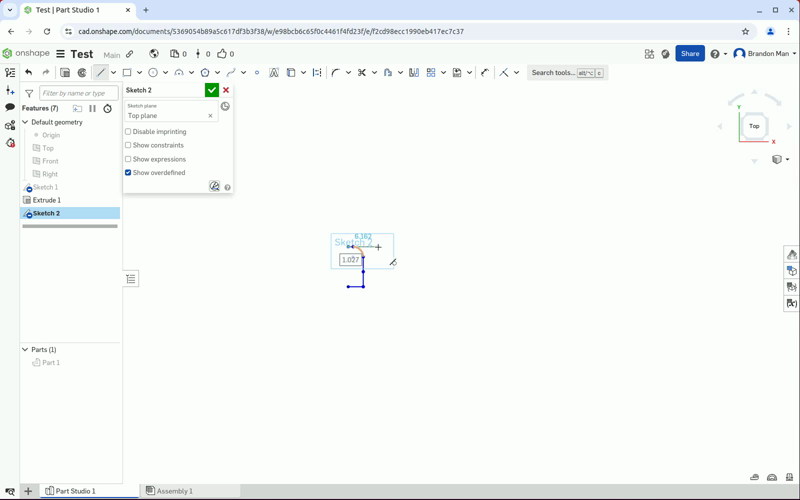
key_down(shift)
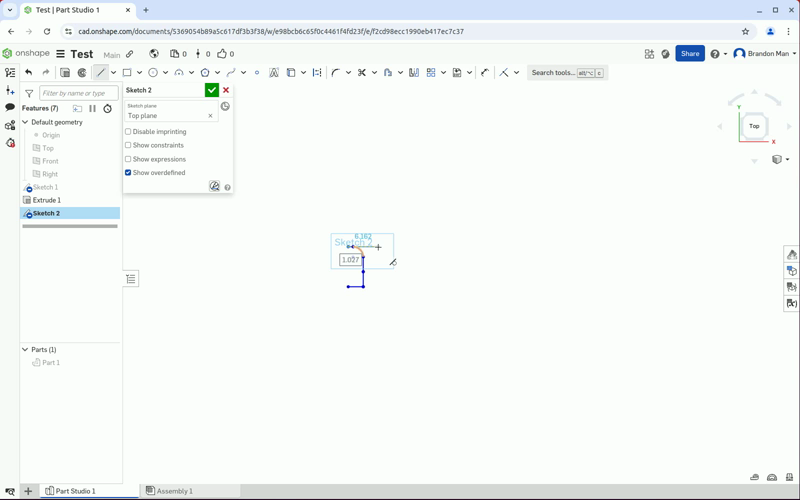
mouse_move(348, 286)
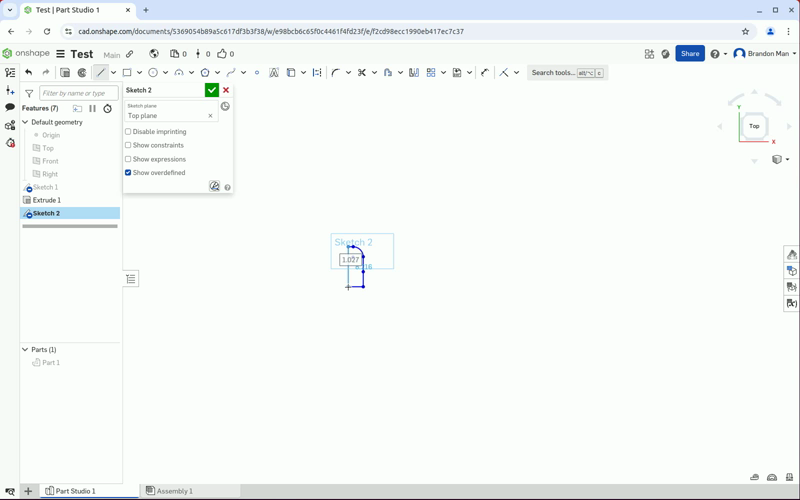
key_up(shift)
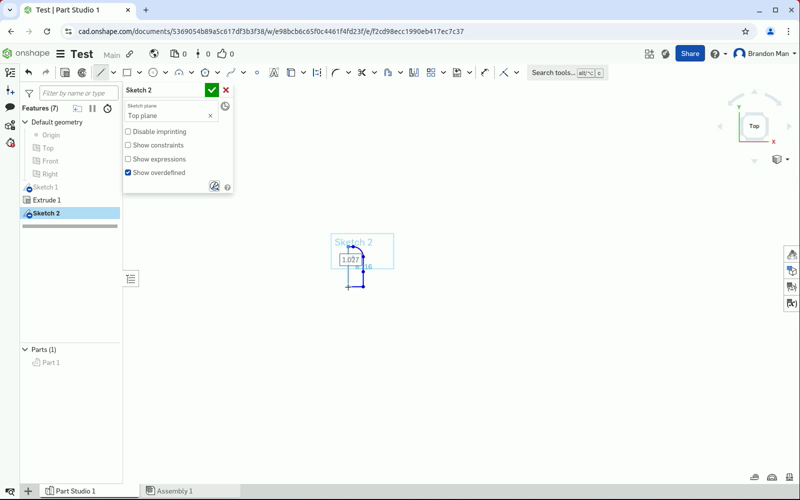
click(348, 286)
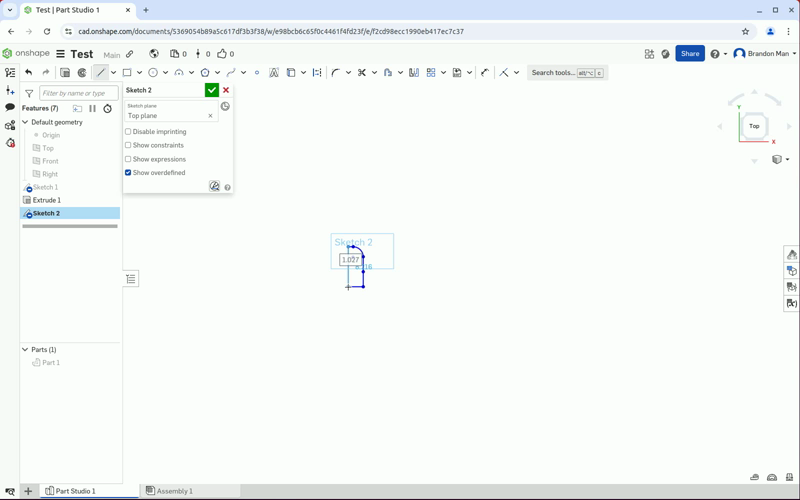
key(esc)
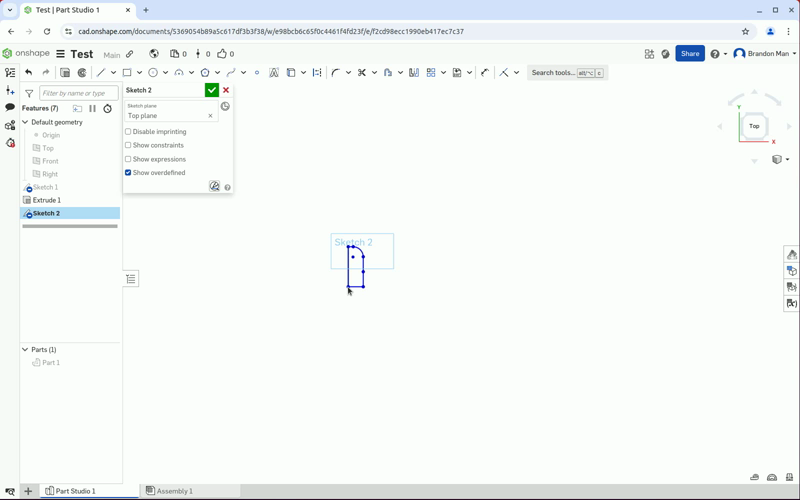
mouse_move(359, 270)
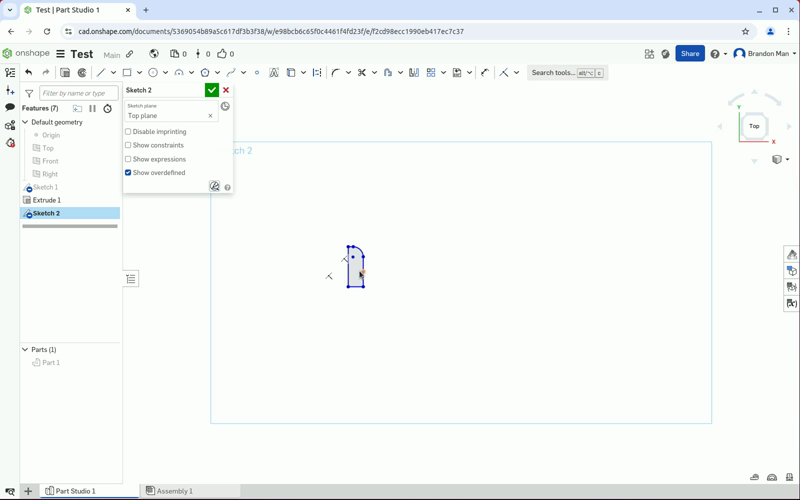
scroll(6)
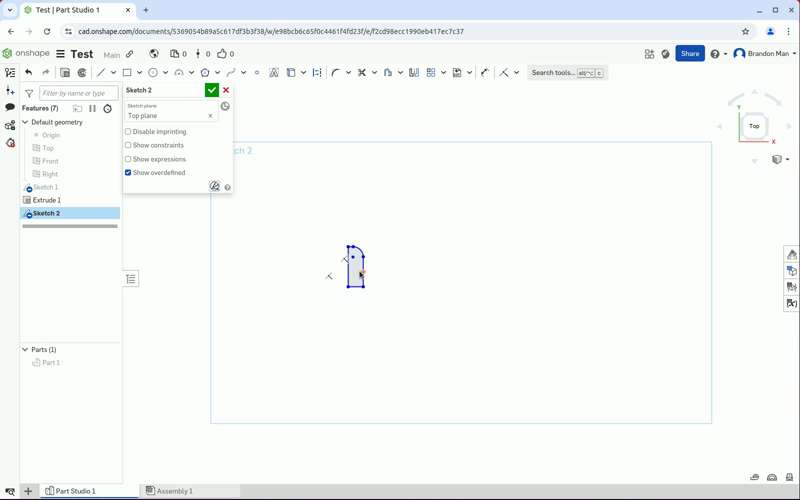
scroll(6)
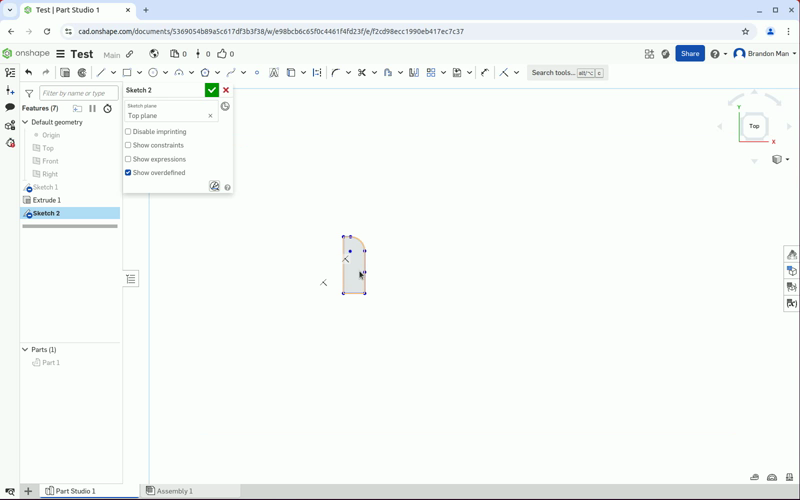
scroll(6)
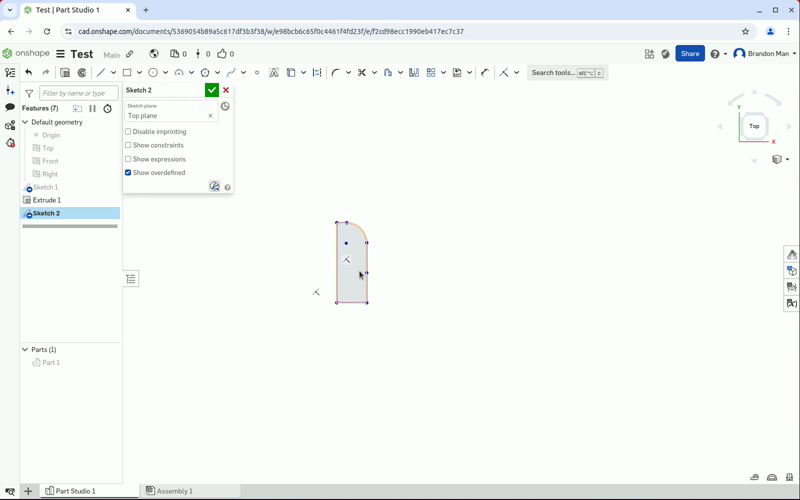
scroll(6)
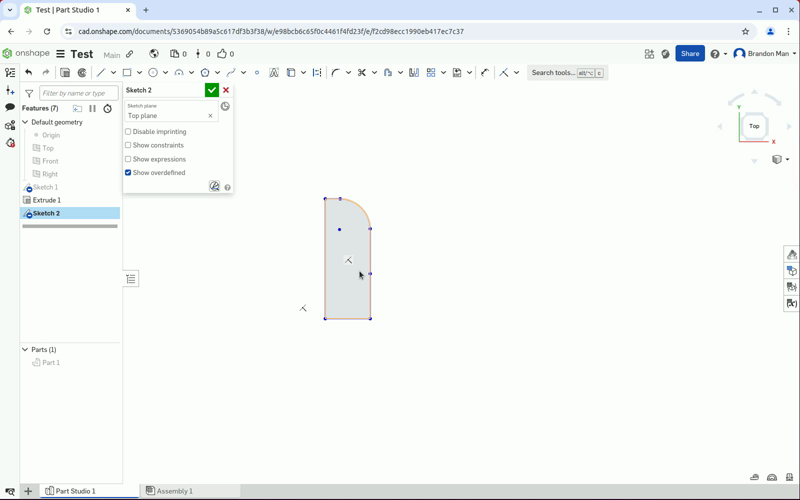
scroll(6)
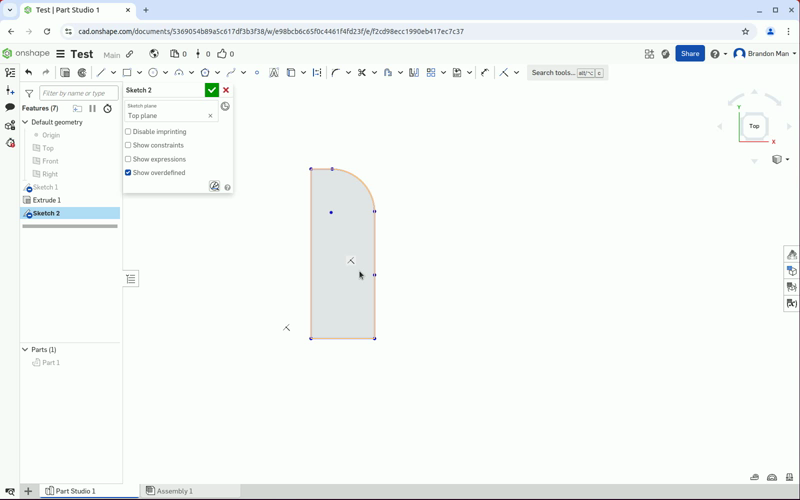
scroll(6)
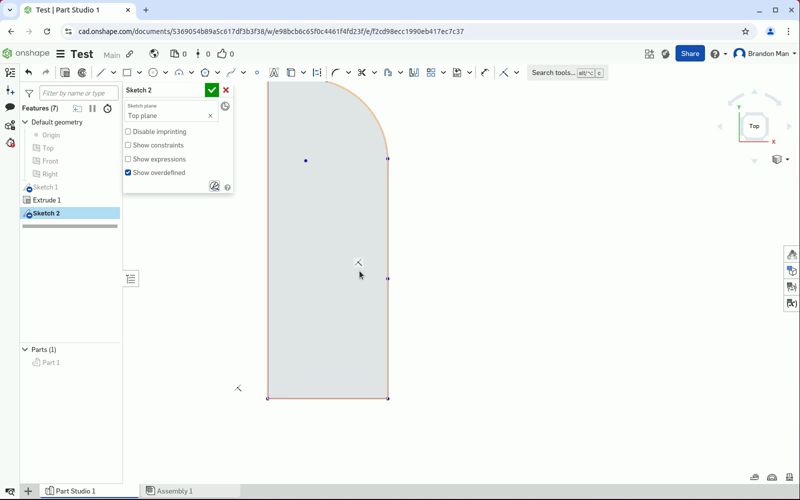
scroll(6)
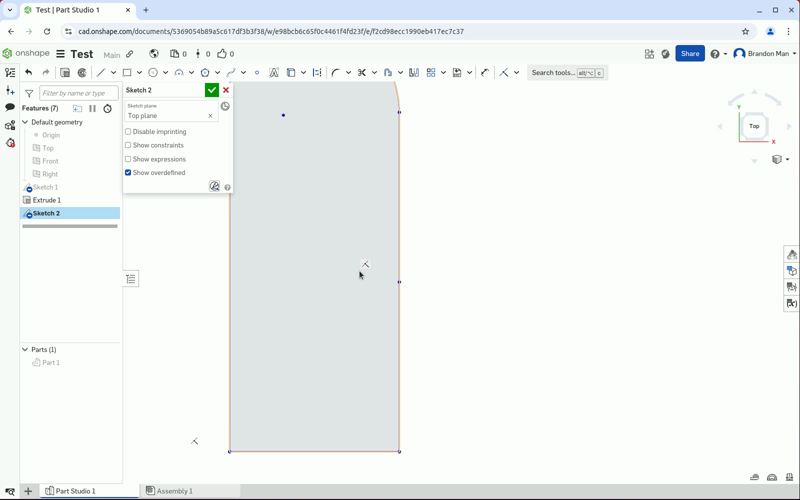
click(359, 270)
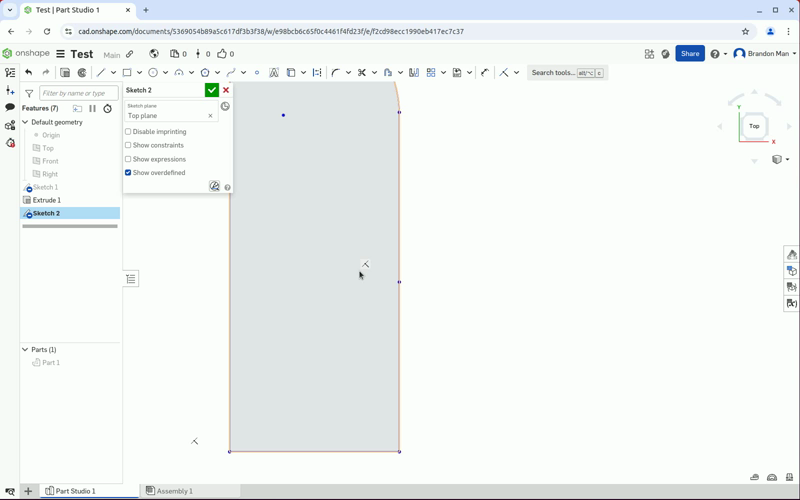
scroll(-6)
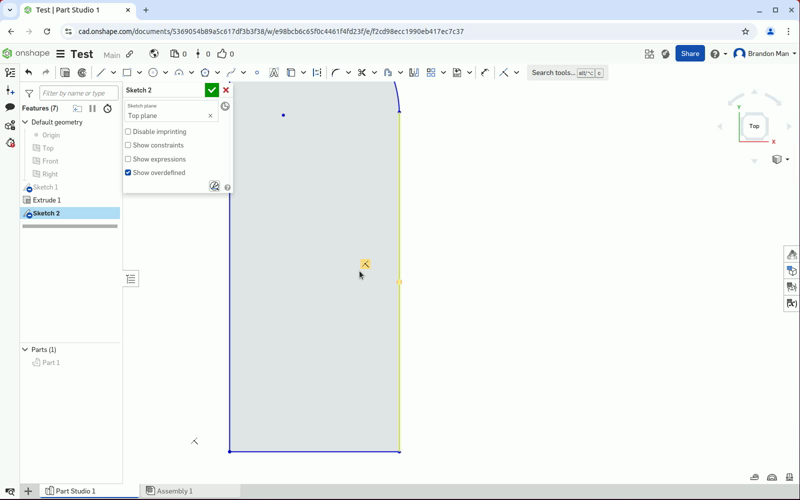
scroll(-6)
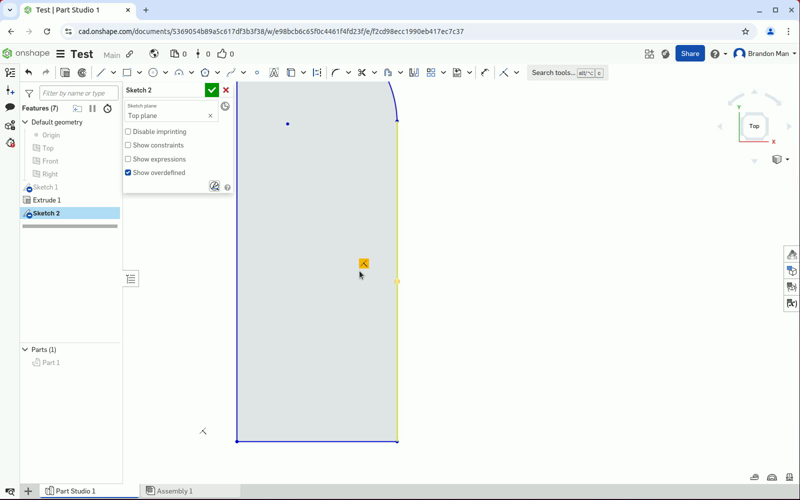
scroll(-6)
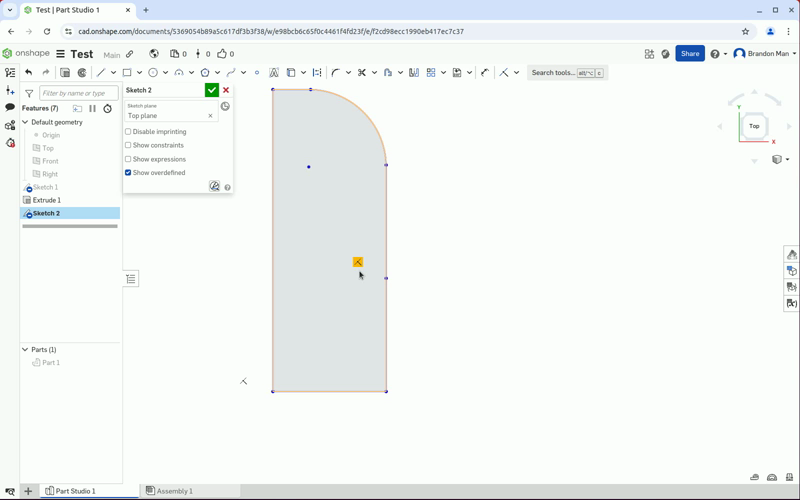
scroll(-6)
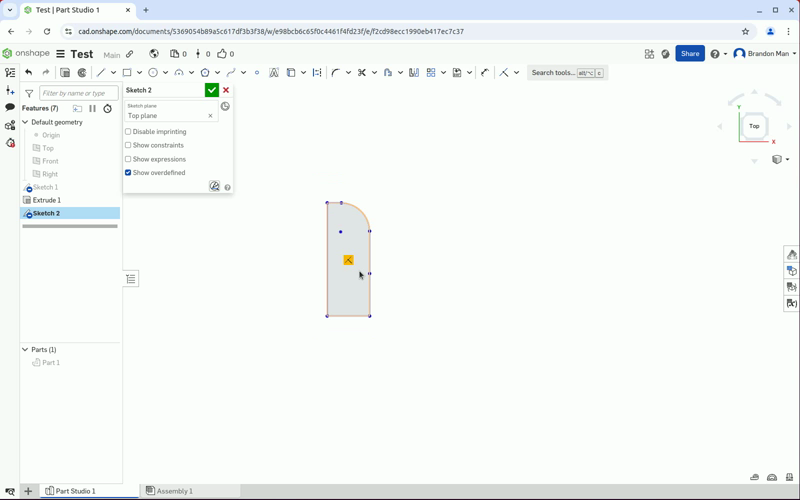
scroll(-6)
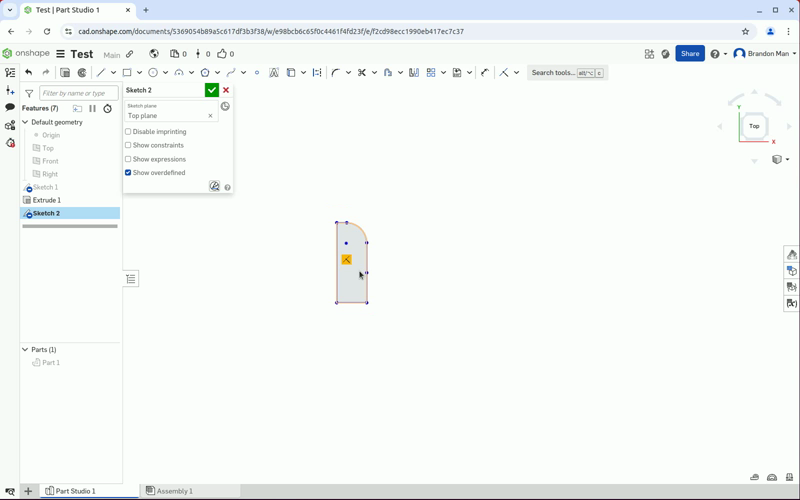
scroll(-6)
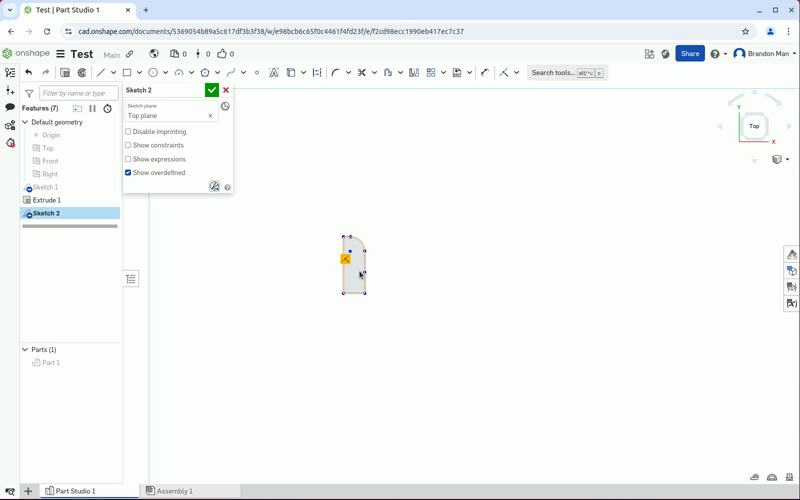
scroll(-6)
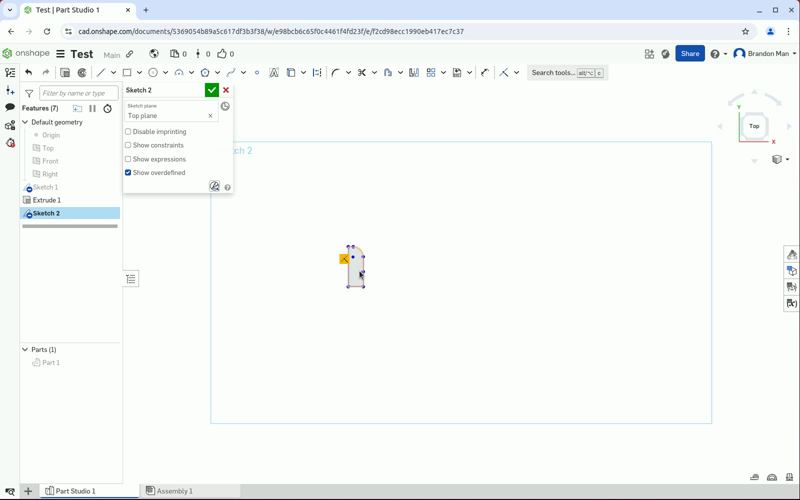
mouse_move(73, 352)
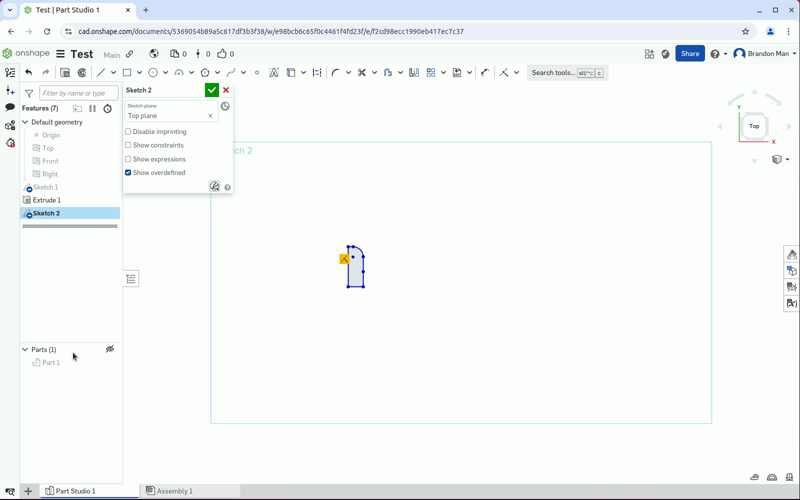
key(shift+y)
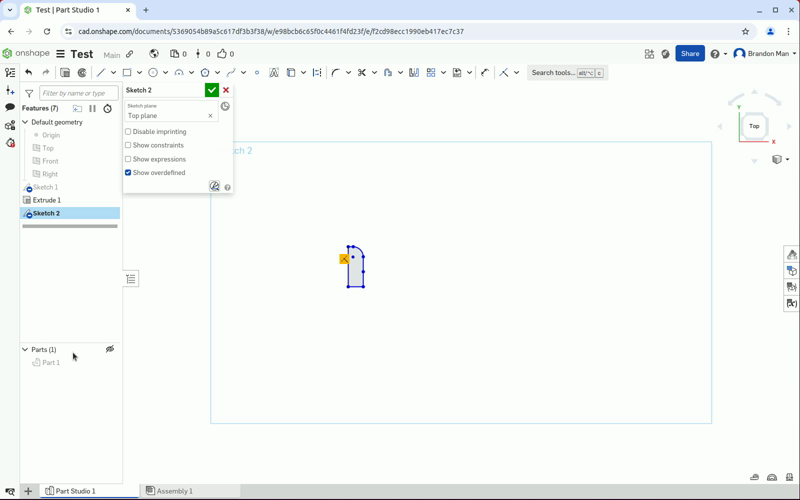
key(shift+e)
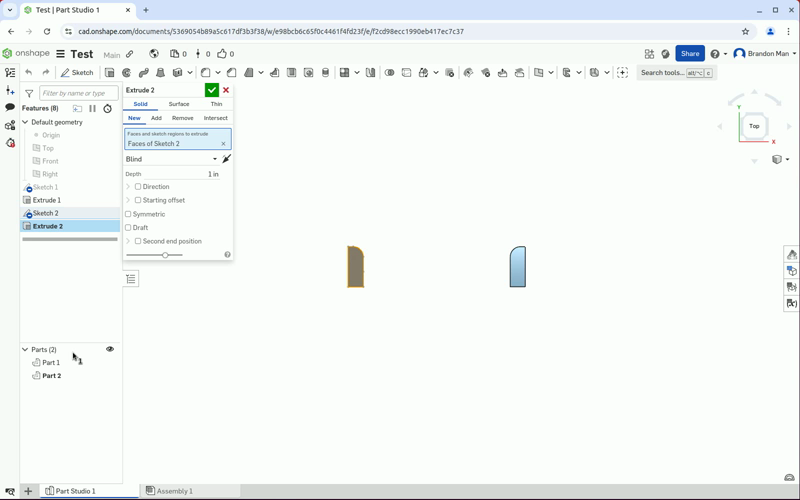
mouse_move(143, 106)
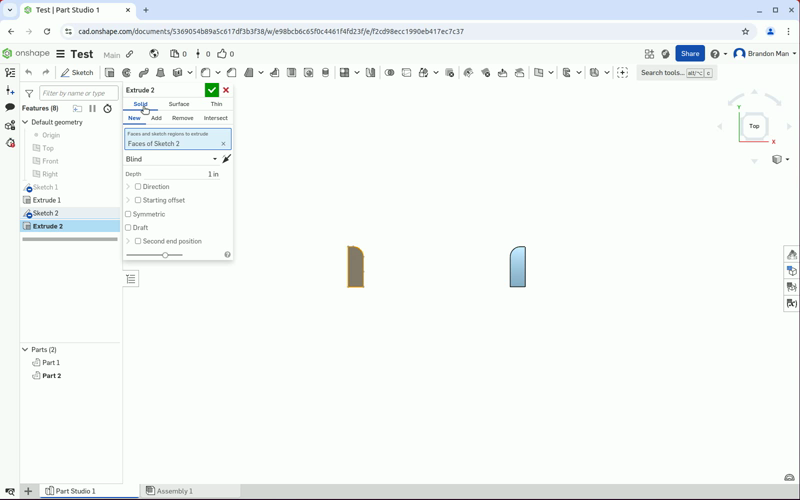
click(143, 106)
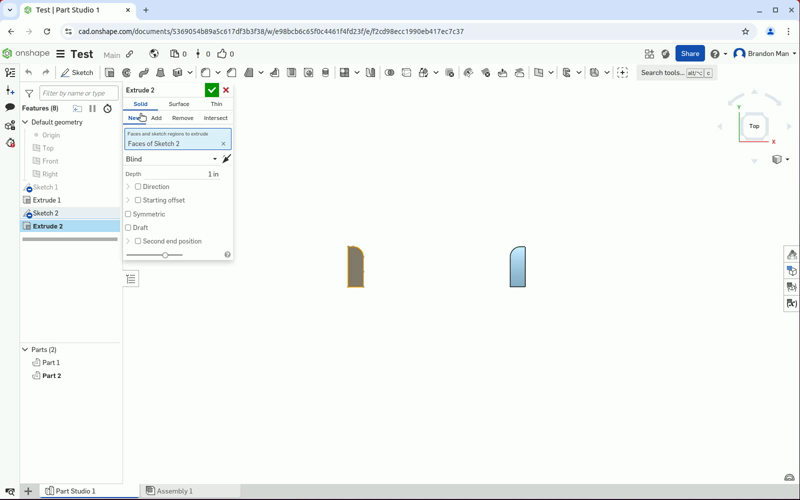
mouse_move(137, 120)
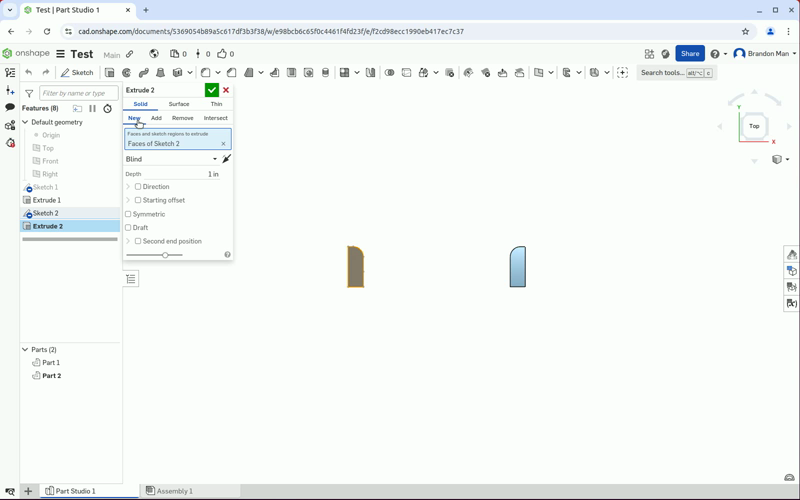
click(137, 120)
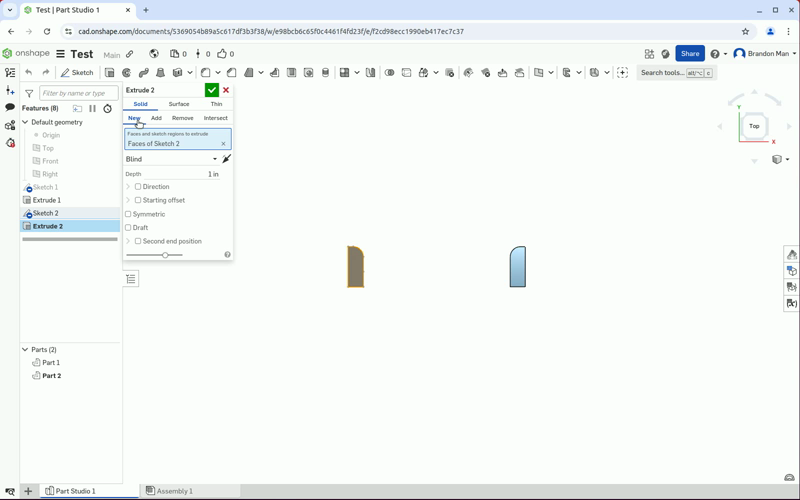
key(tab, 4)
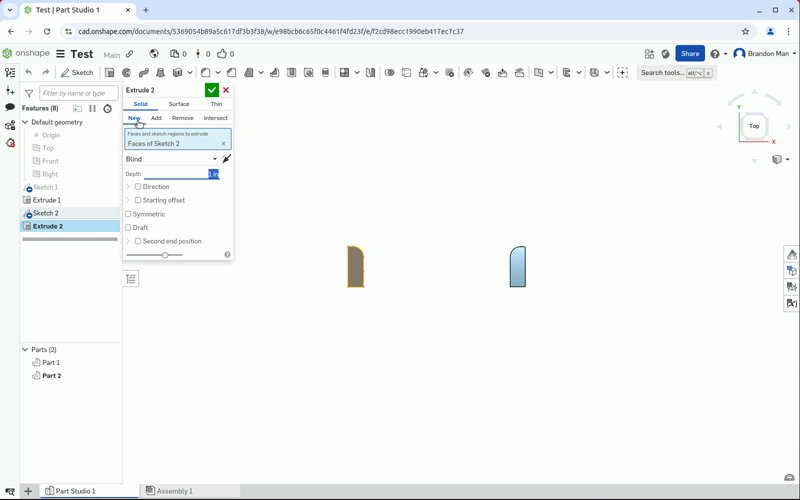
text(3.129)
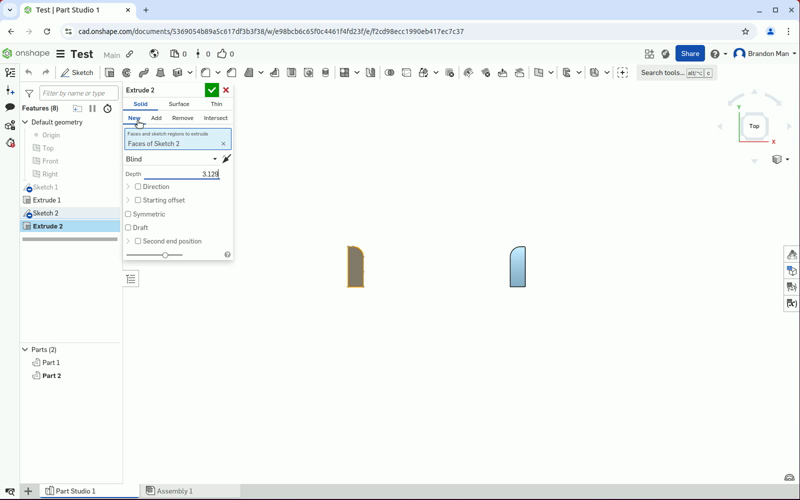
key(enter)
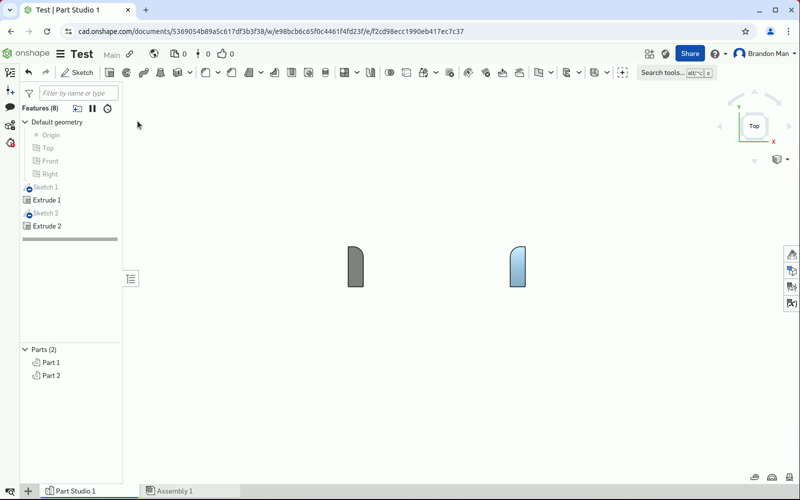
key(shift+h)
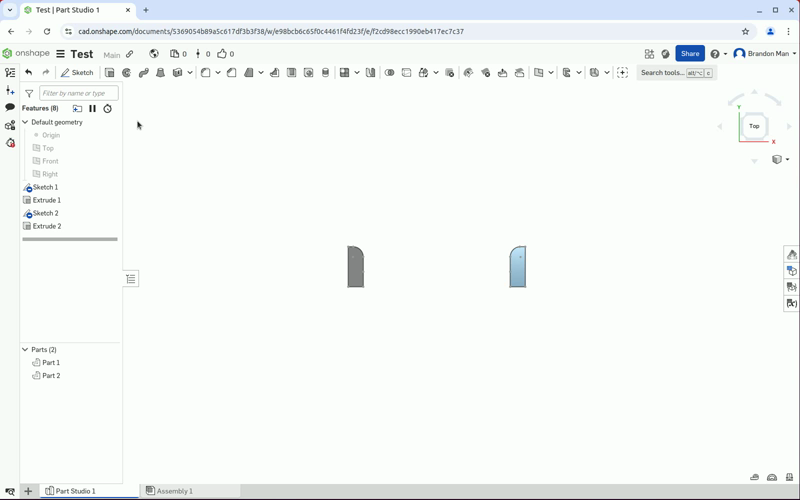
key(shift+h)
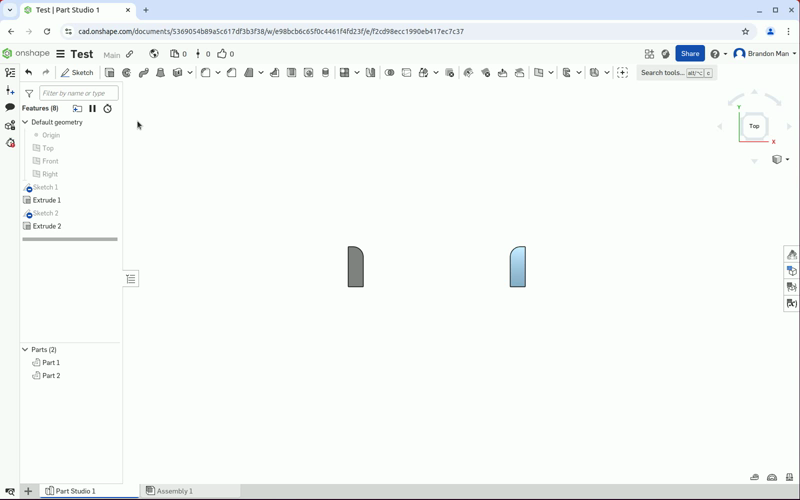
mouse_move(73, 189)
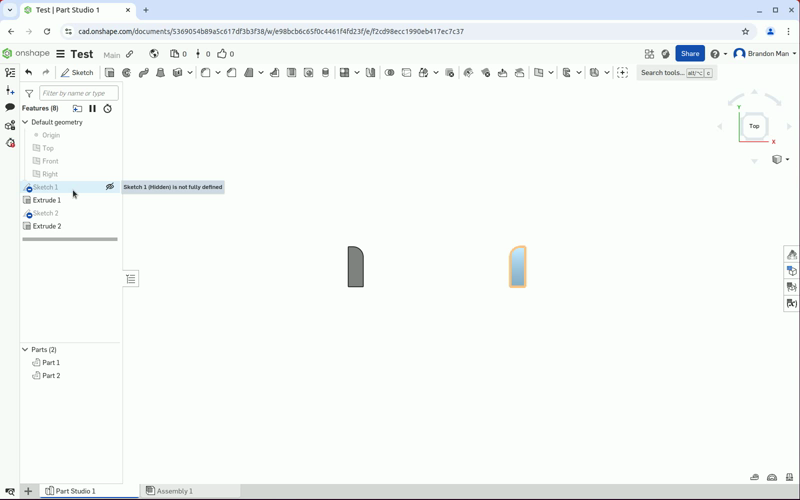
click(73, 189)
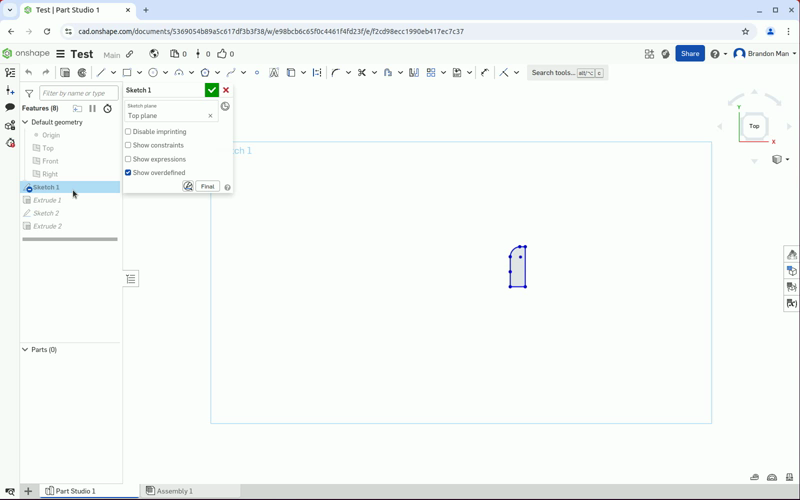
mouse_move(229, 92)
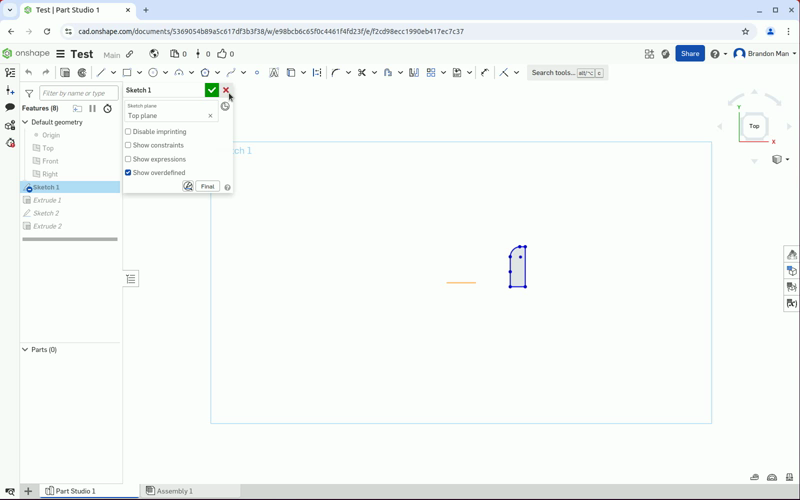
click(229, 92)
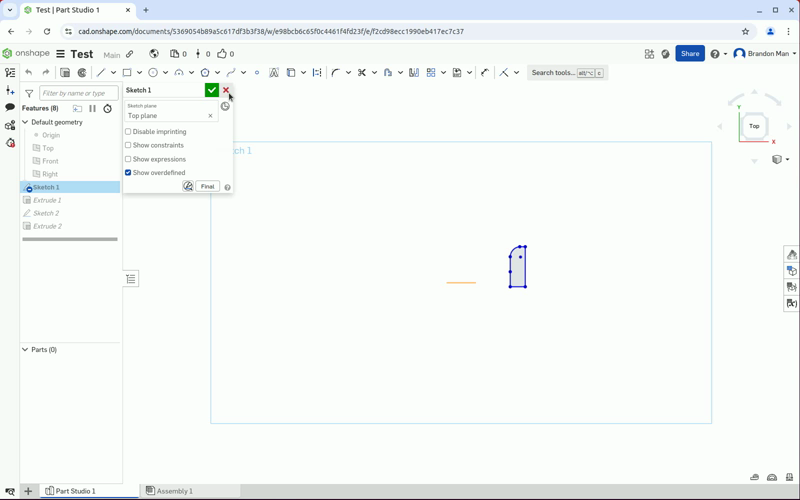
key(shift+s)
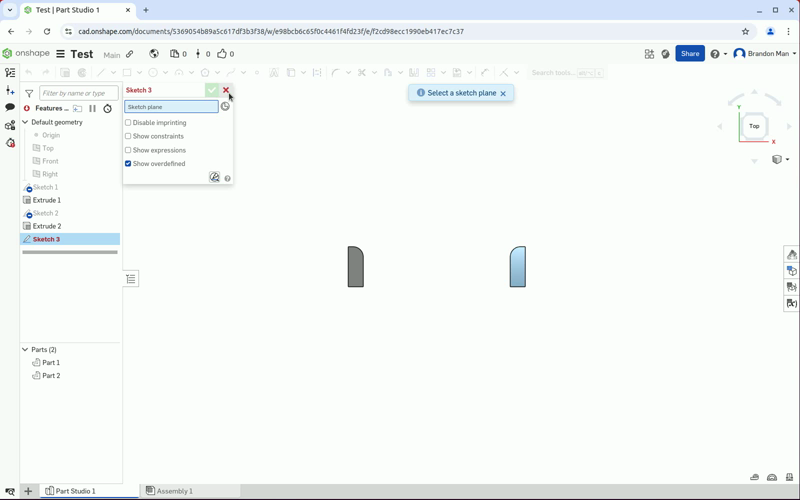
mouse_move(73, 150)
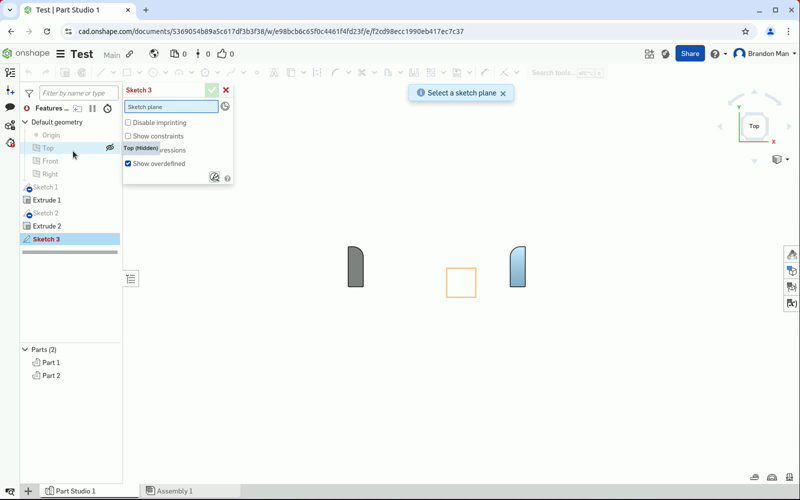
click(73, 150)
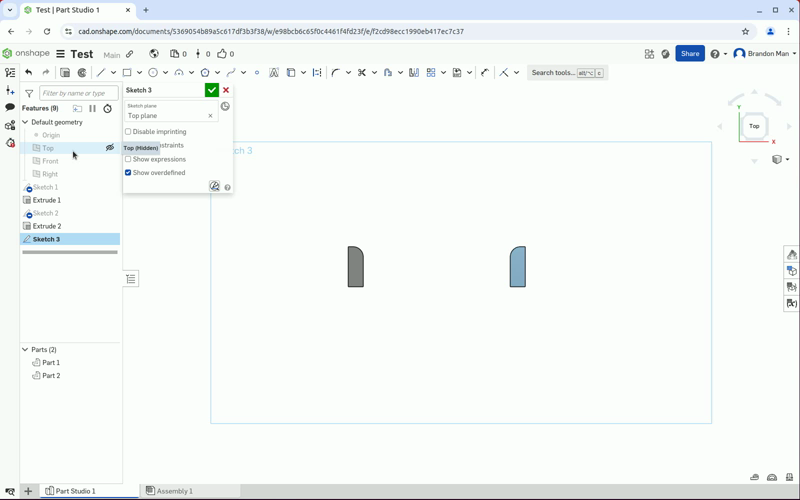
mouse_move(73, 352)
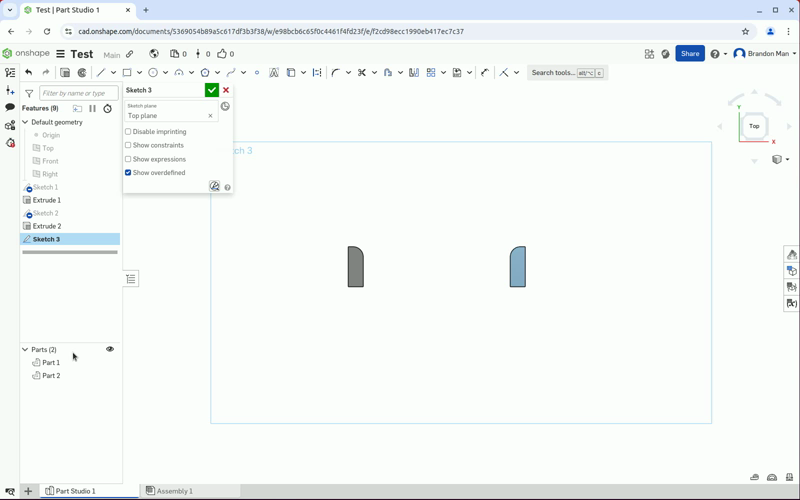
key(y)
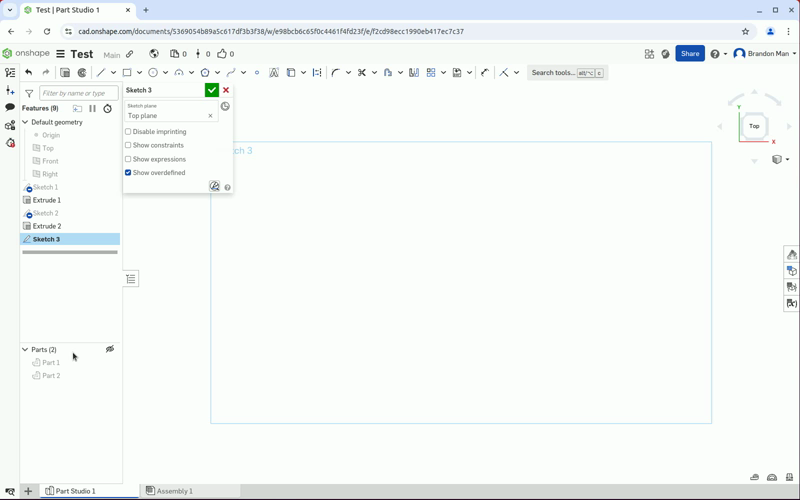
key(l)
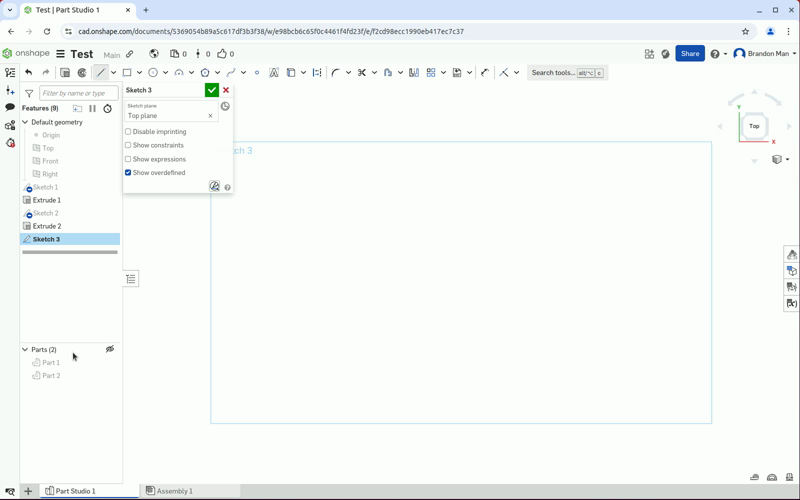
key_down(shift)
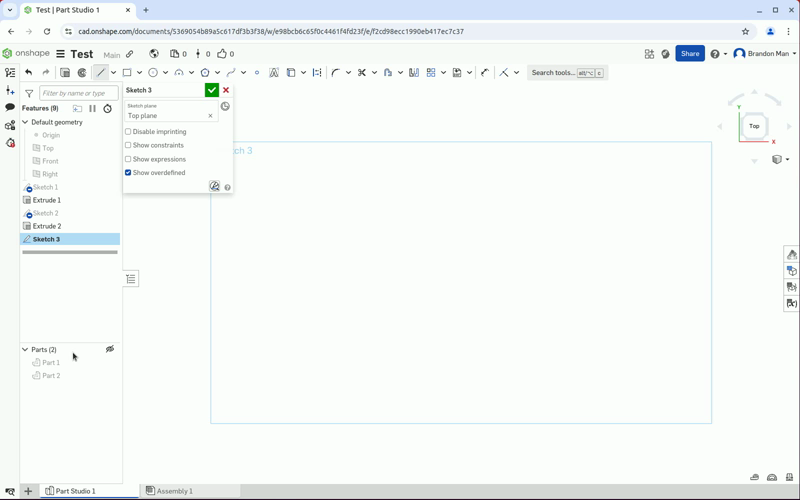
mouse_move(363, 286)
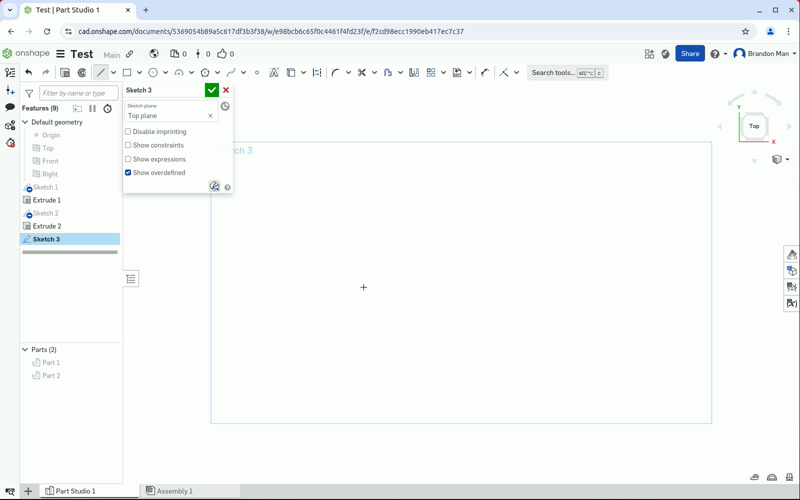
click(363, 286)
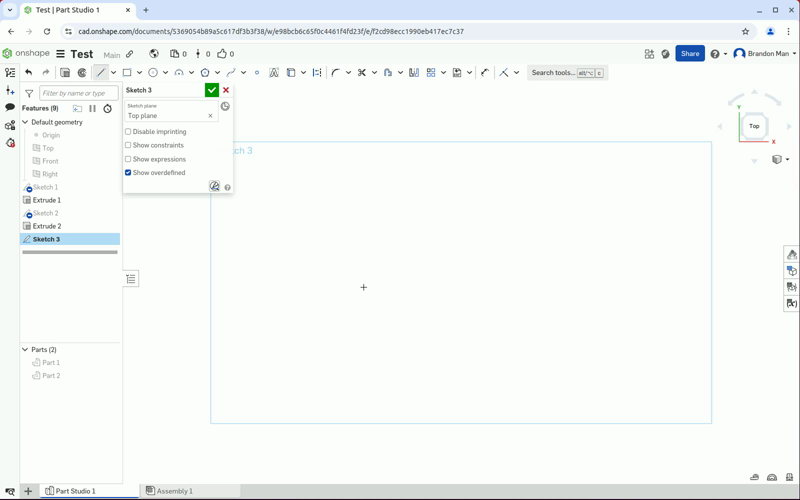
key_up(shift)
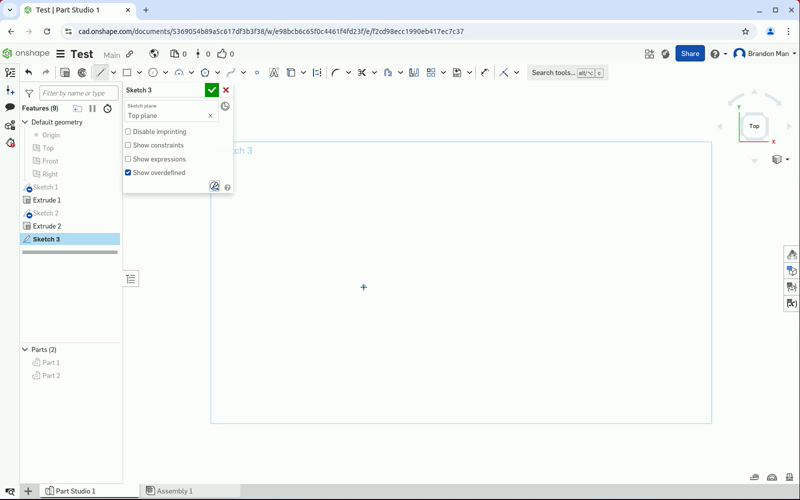
key_down(shift)
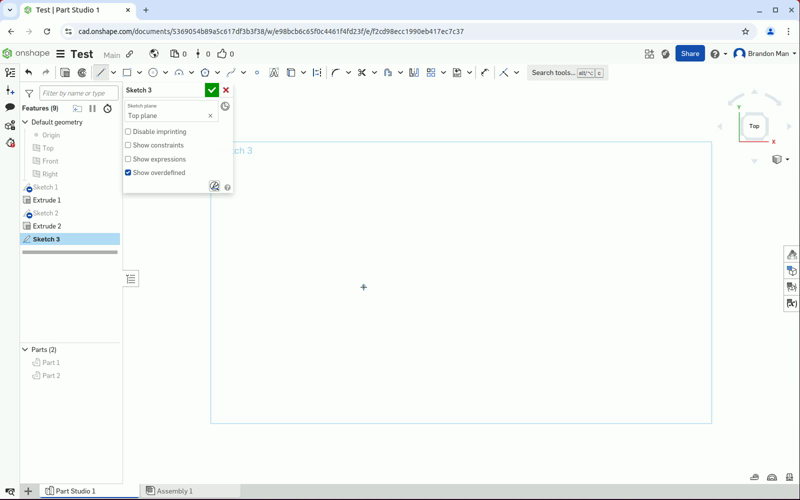
mouse_move(510, 286)
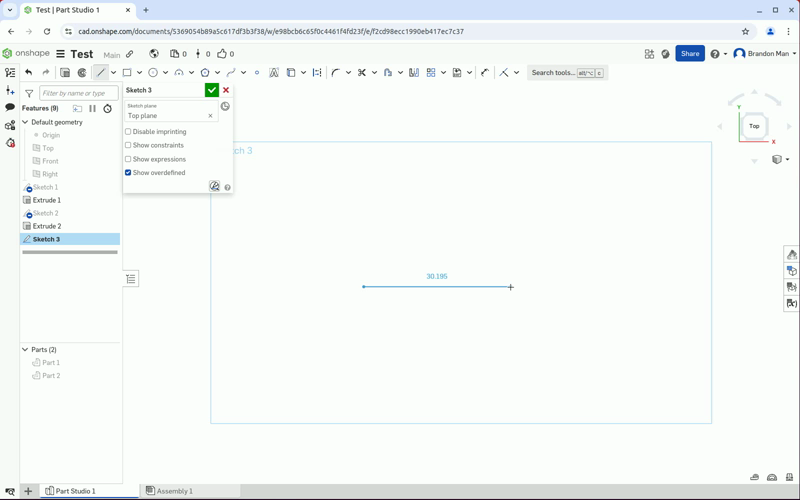
click(510, 286)
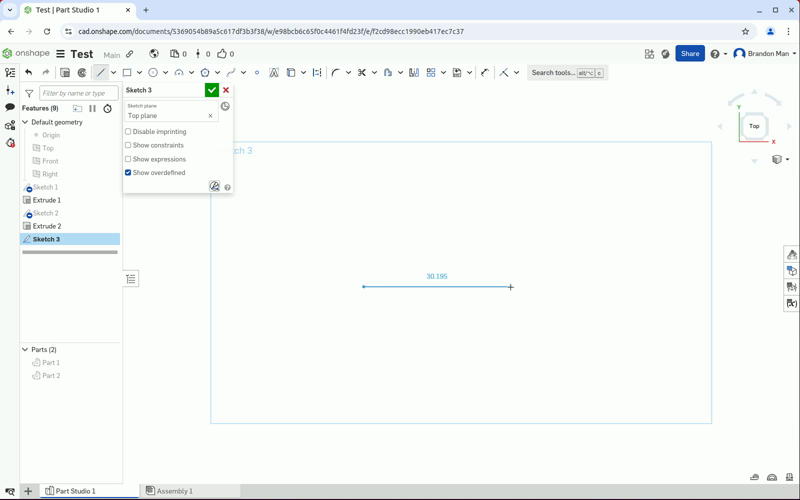
key_up(shift)
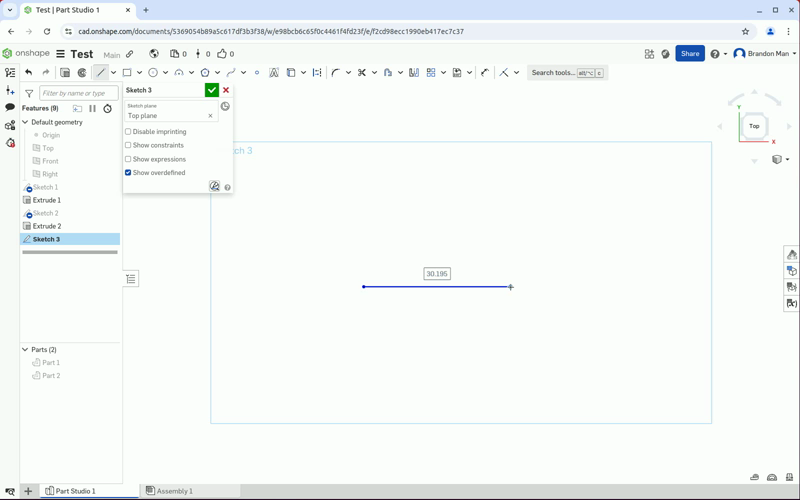
key_down(shift)
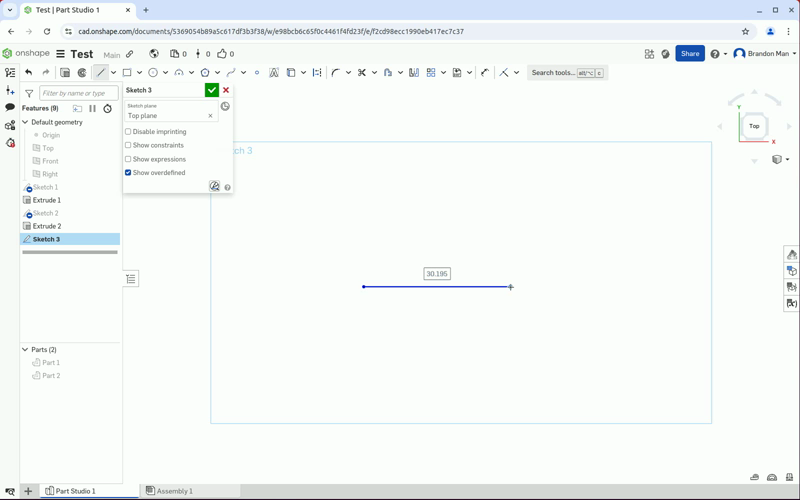
mouse_move(540, 286)
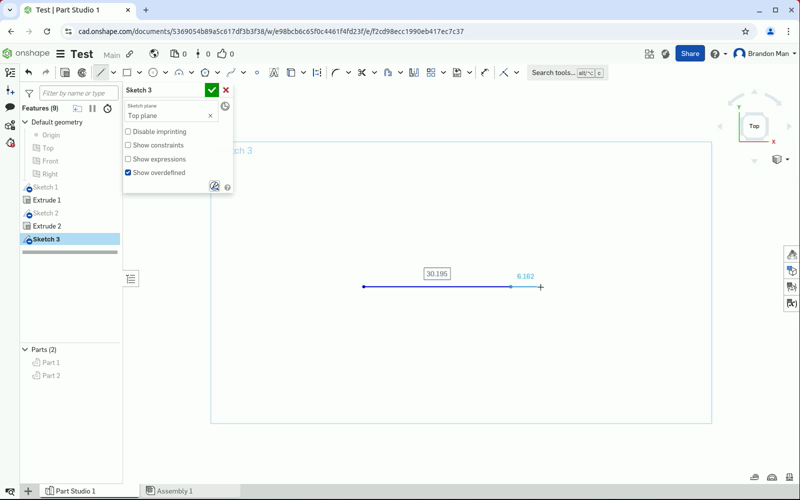
mouse_move(510, 270)
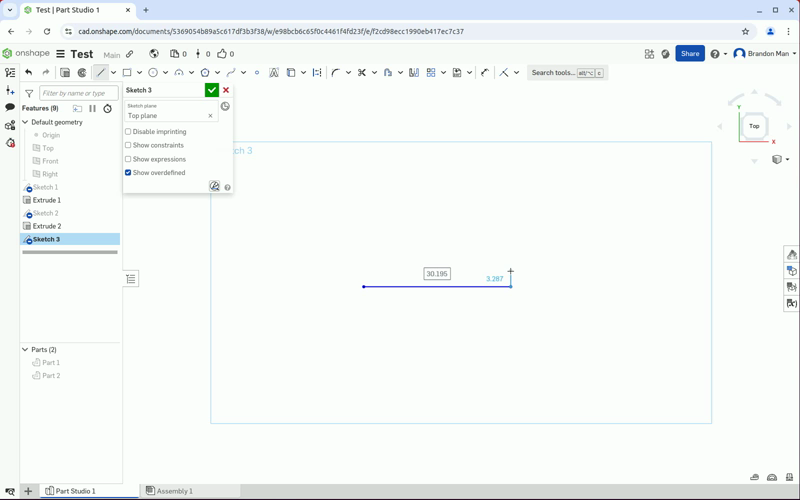
click(510, 270)
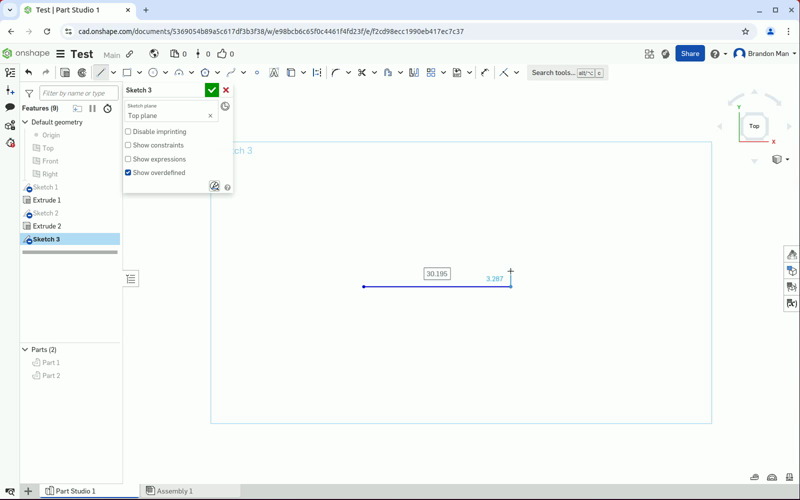
key_up(shift)
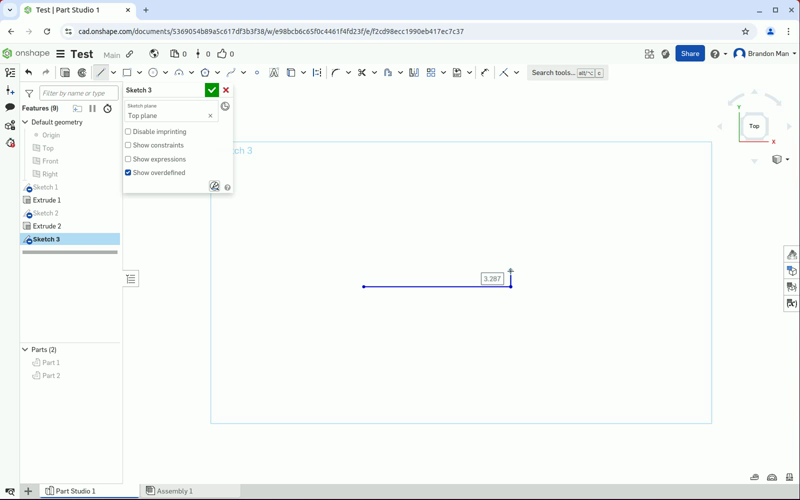
key_down(shift)
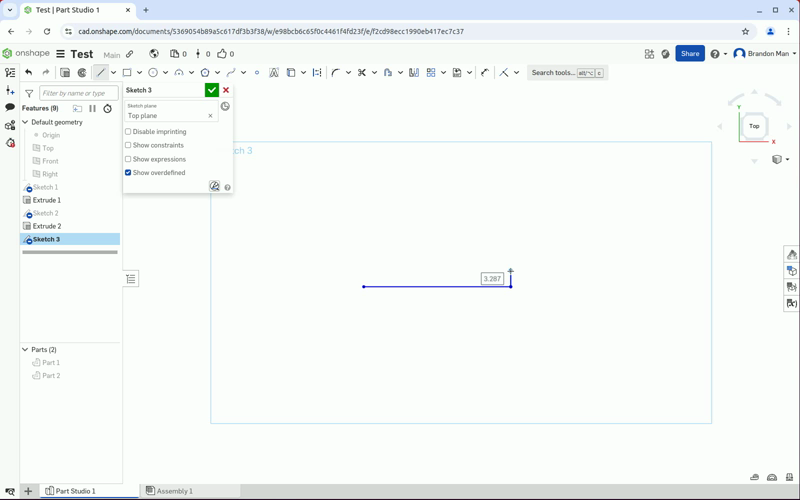
mouse_move(363, 270)
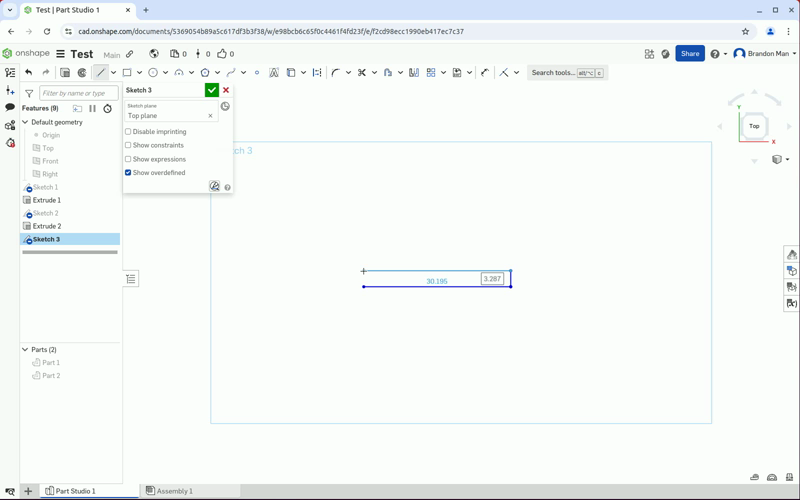
click(363, 270)
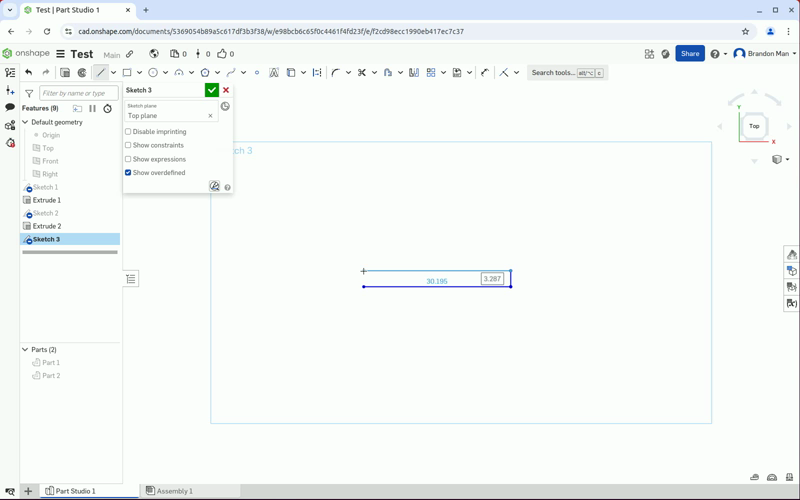
key_up(shift)
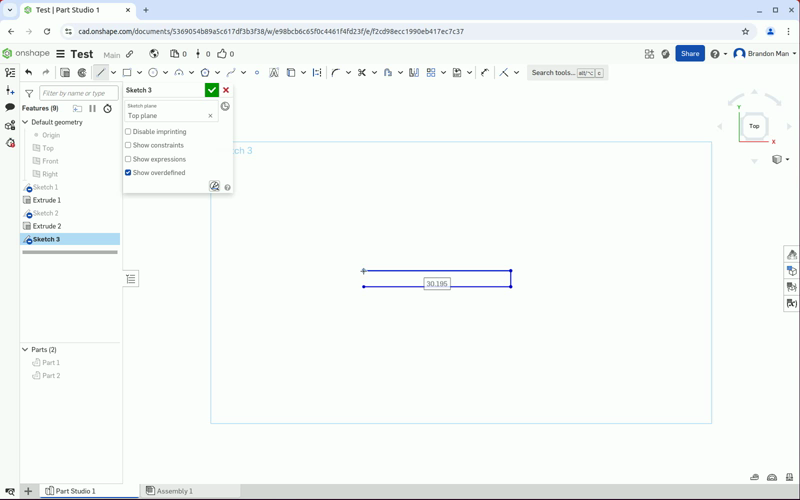
mouse_move(393, 270)
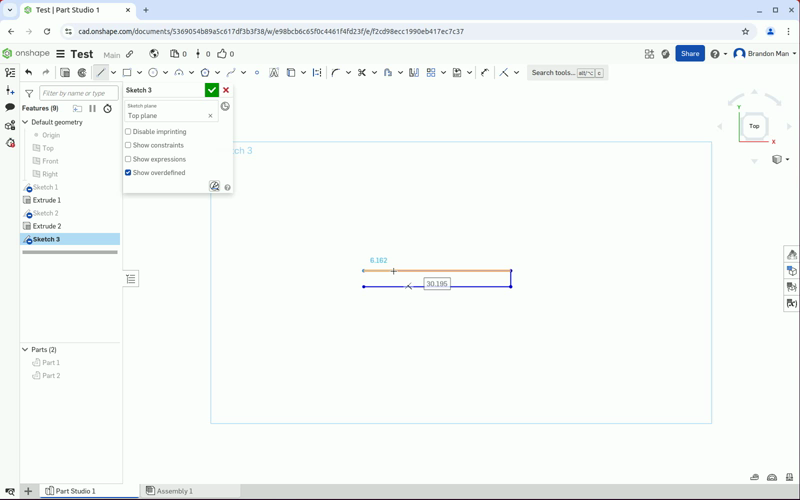
key_down(shift)
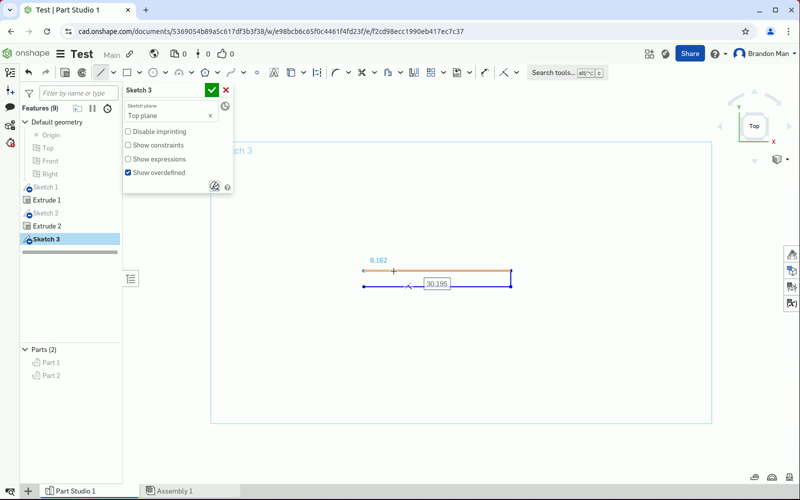
mouse_move(363, 286)
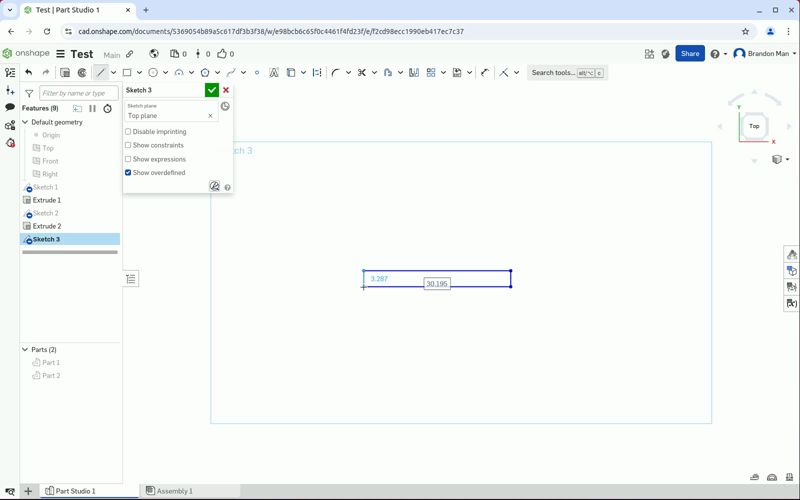
key_up(shift)
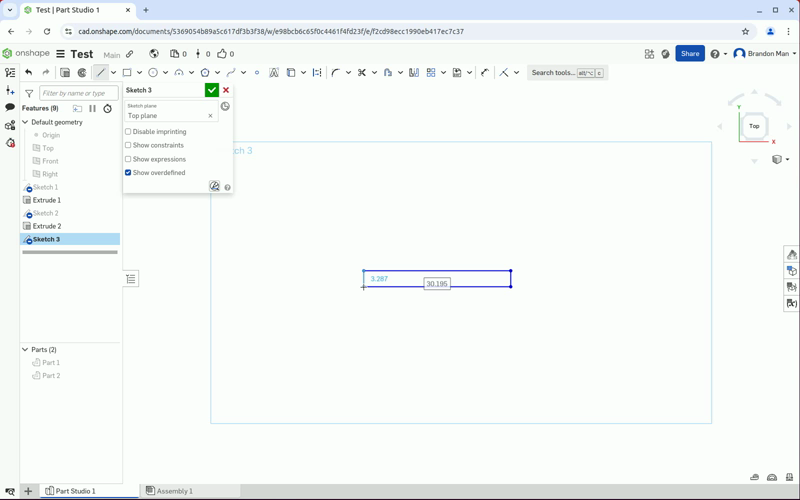
click(363, 286)
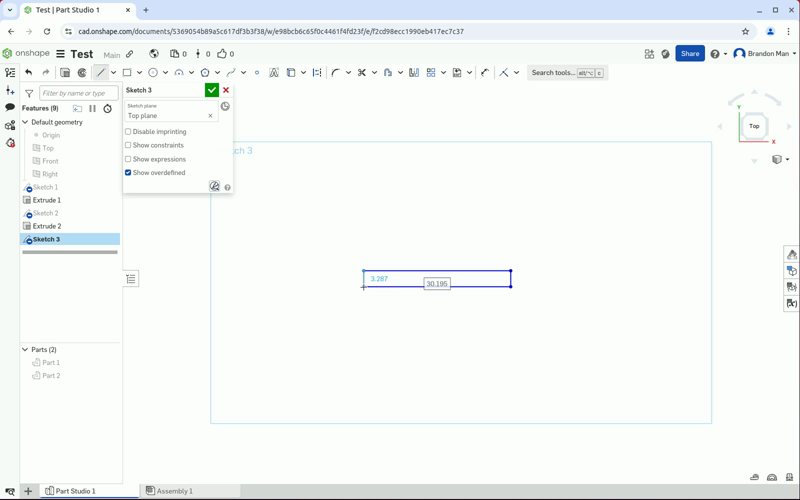
key(esc)
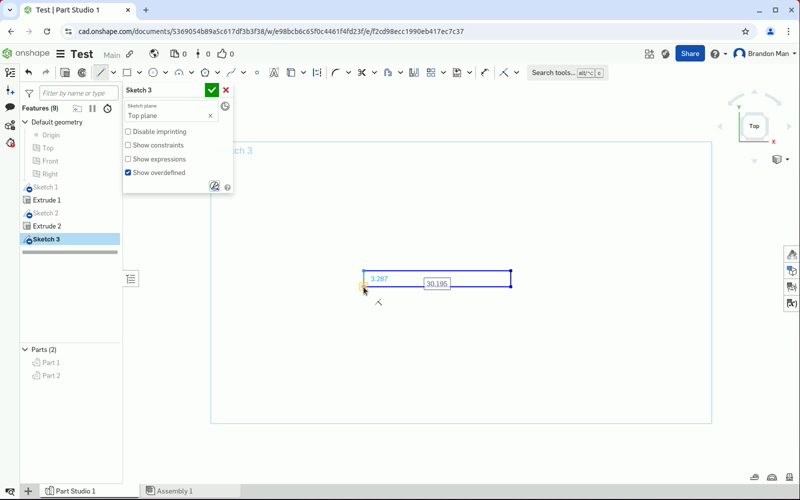
mouse_move(495, 283)
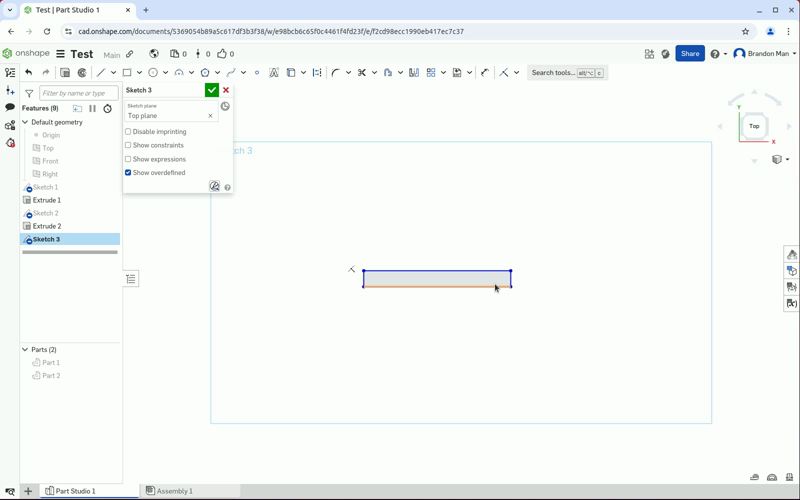
click(495, 283)
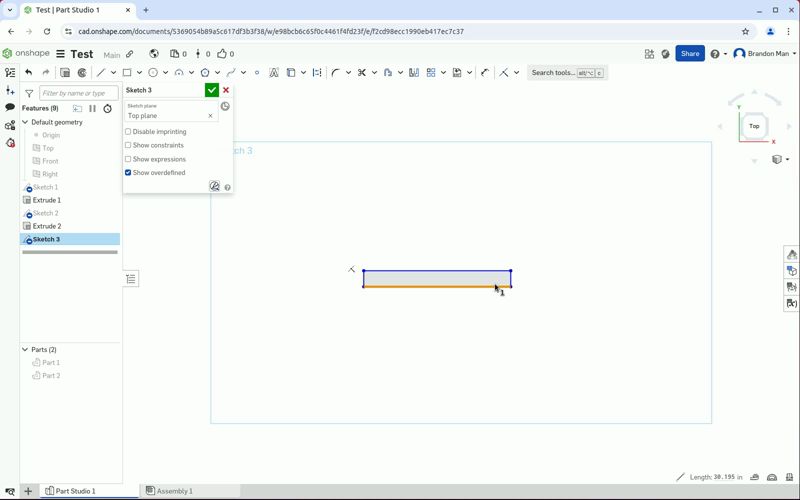
mouse_move(73, 352)
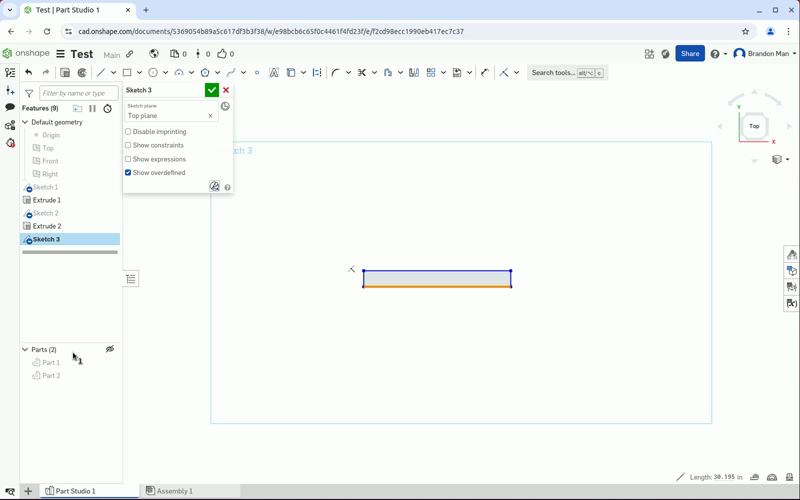
key(shift+y)
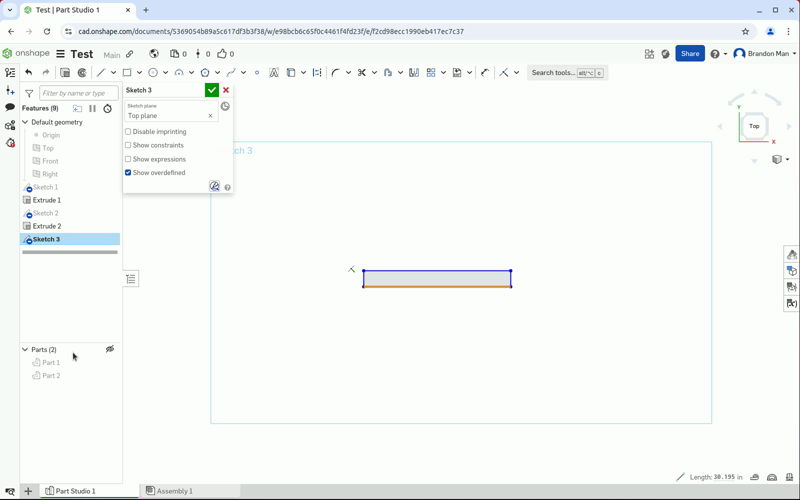
key(shift+e)
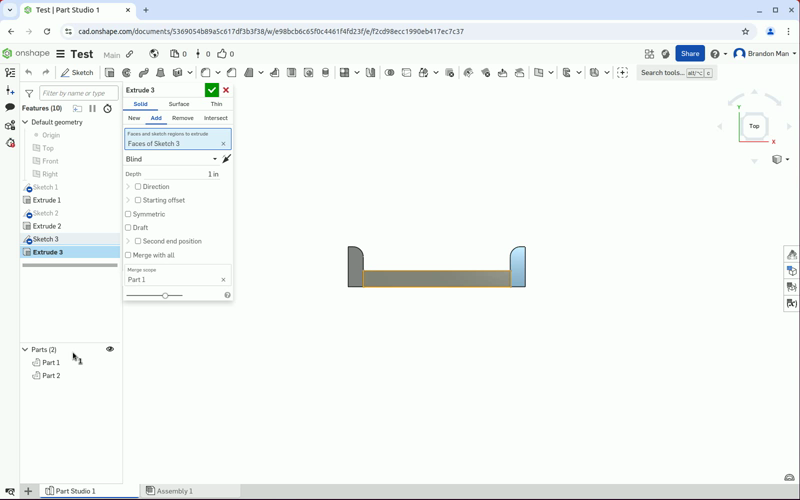
mouse_move(143, 106)
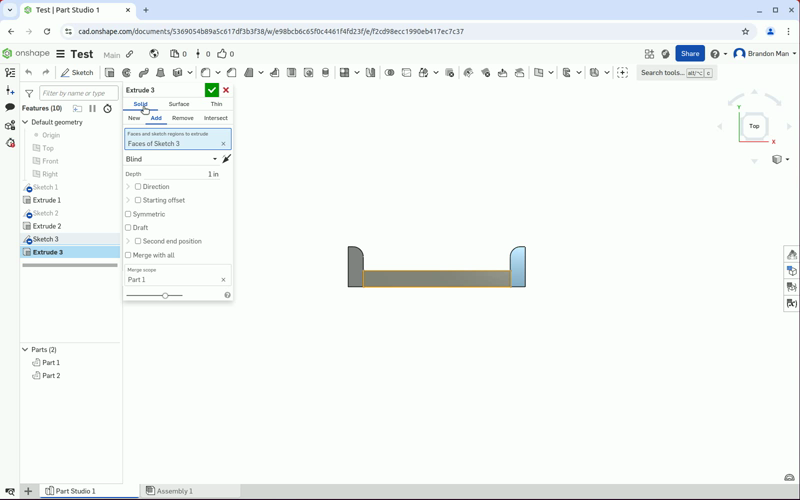
click(143, 106)
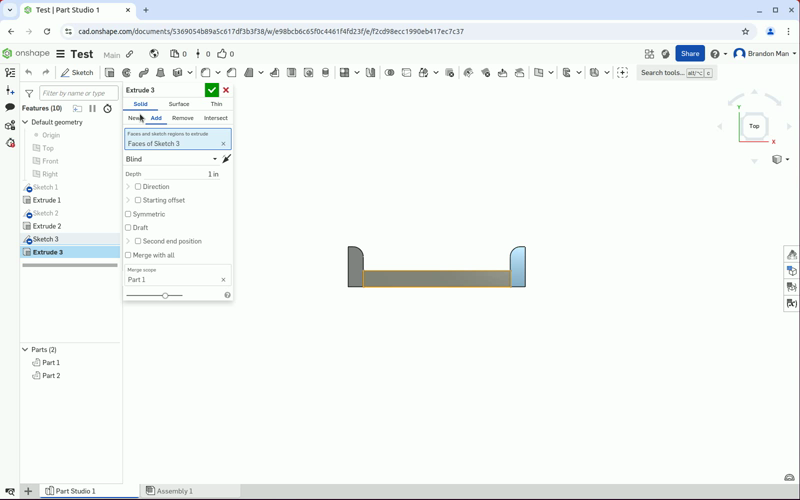
mouse_move(137, 120)
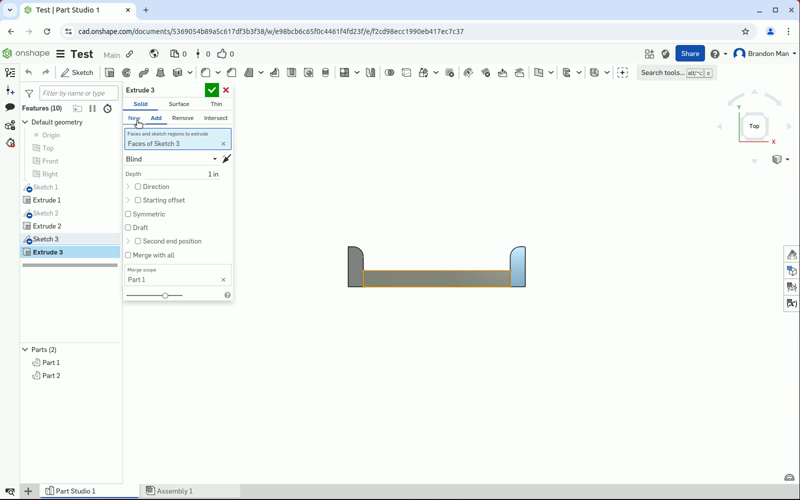
click(137, 120)
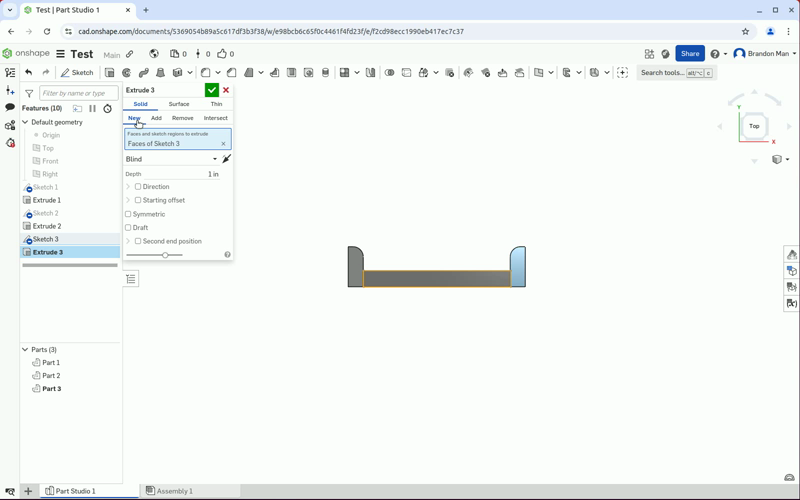
key(tab, 4)
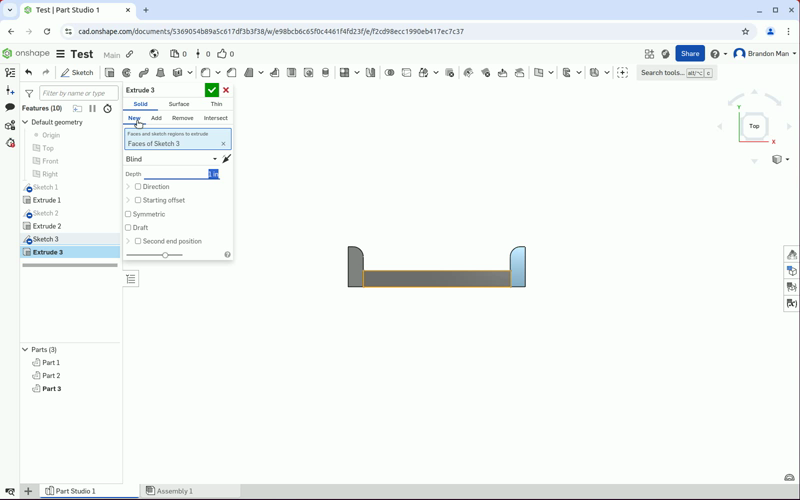
text(3.129)
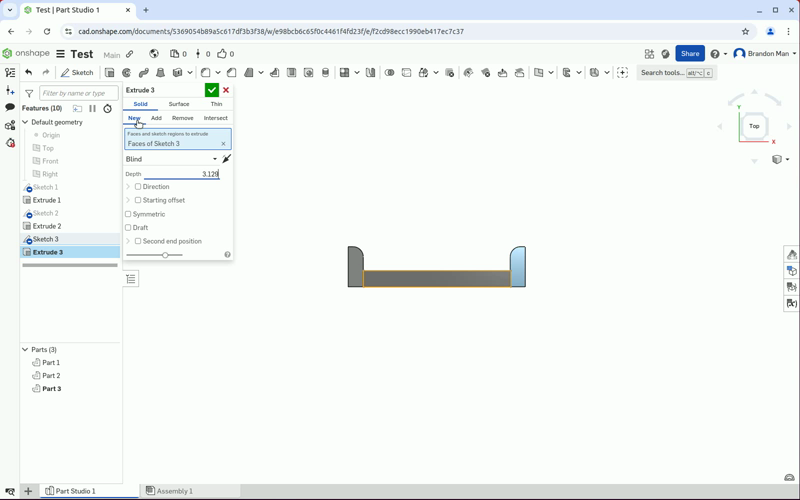
key(enter)
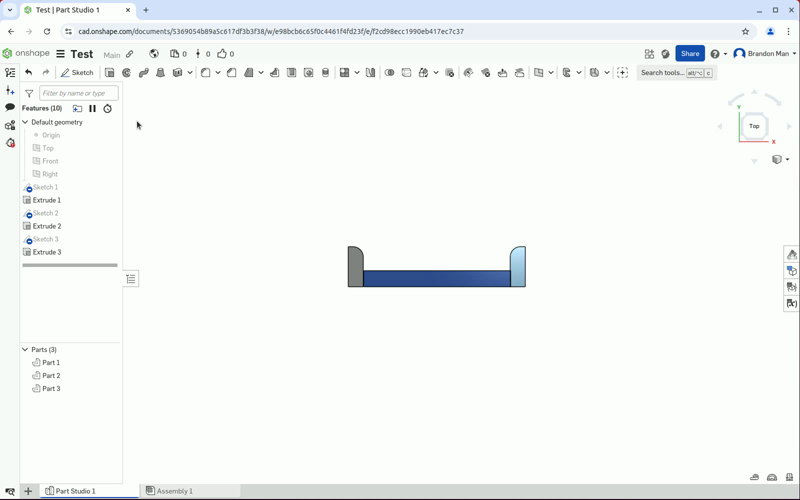
key(shift+h)
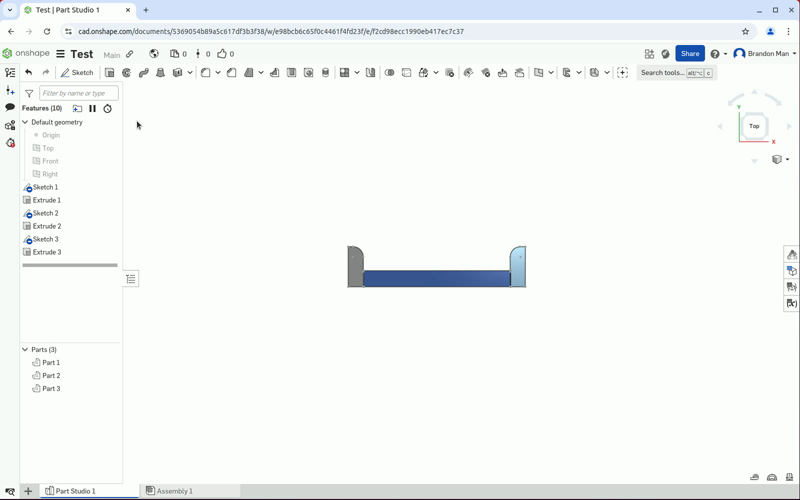
key(shift+h)
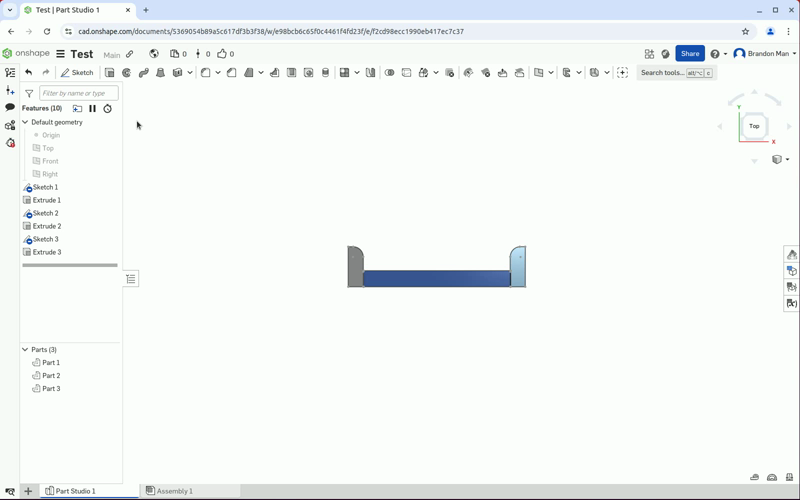
key(shift+7)
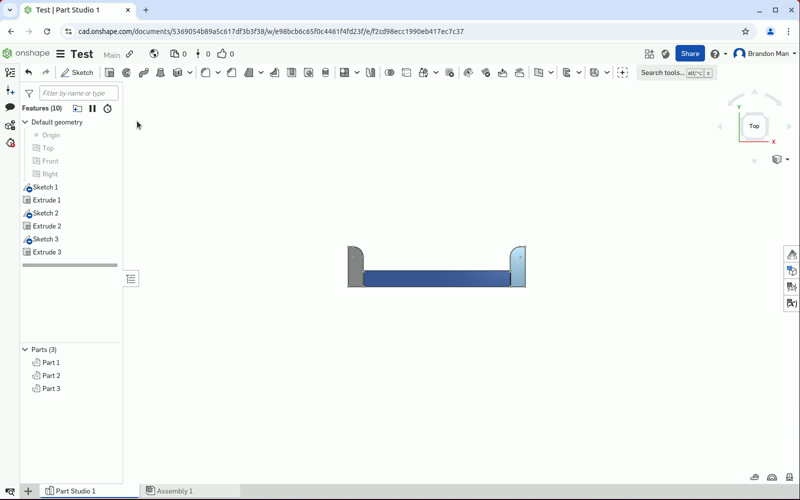
key(up, 3)
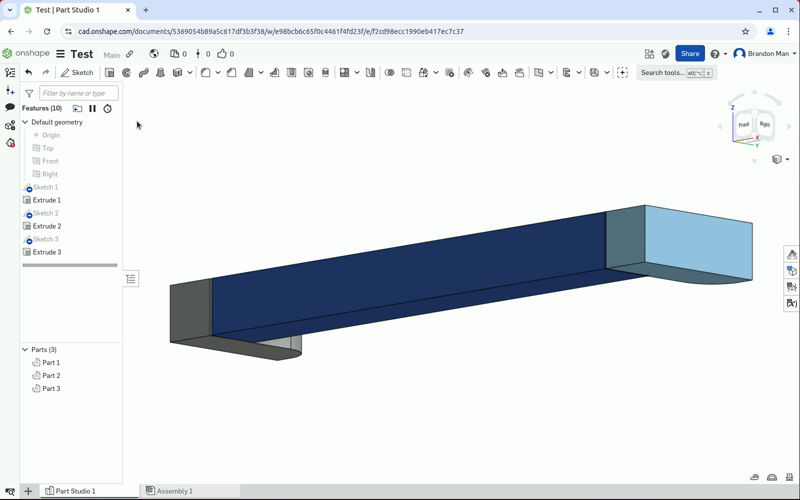
key(left, 3)
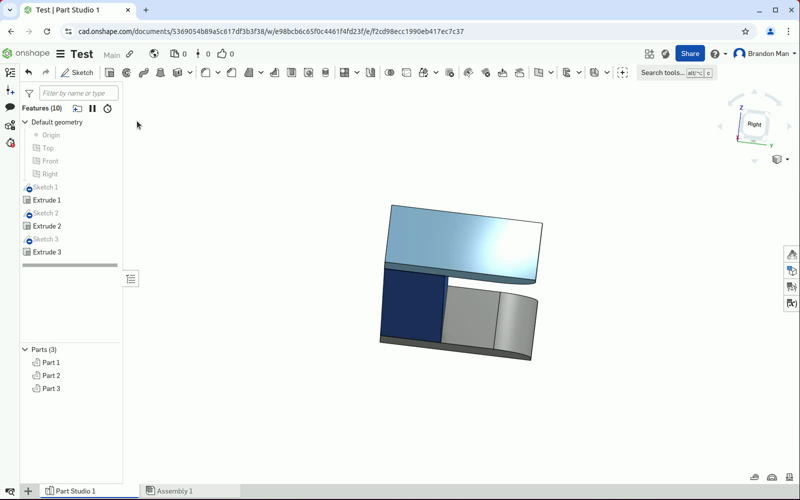
key(right, 3)
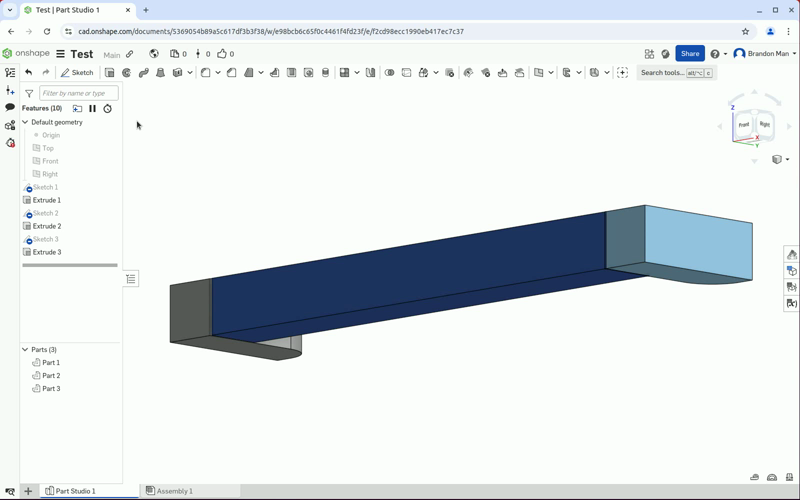
key(down, 3)
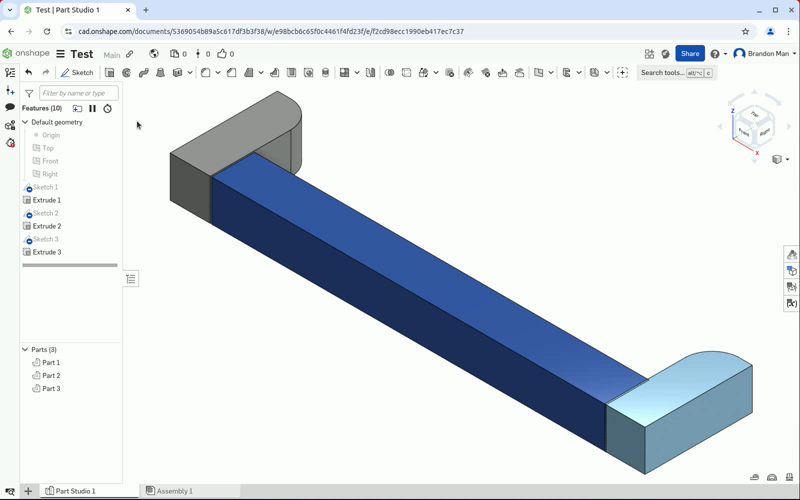
mouse_move(73, 189)
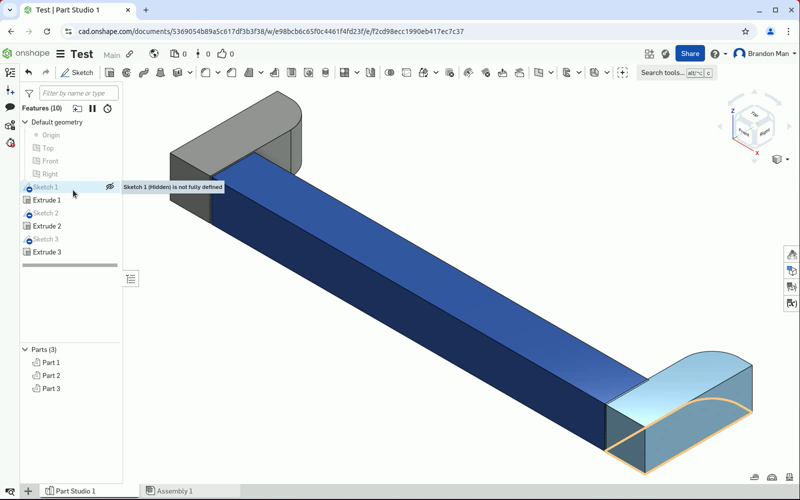
click(73, 189)